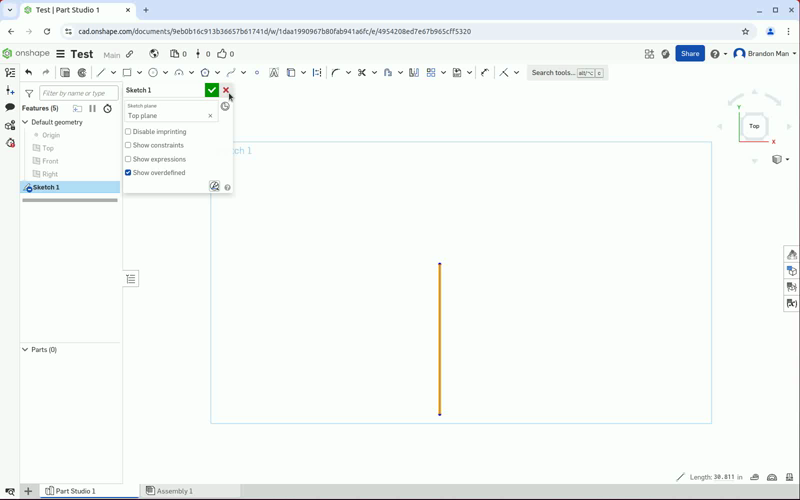
key(shift+h)
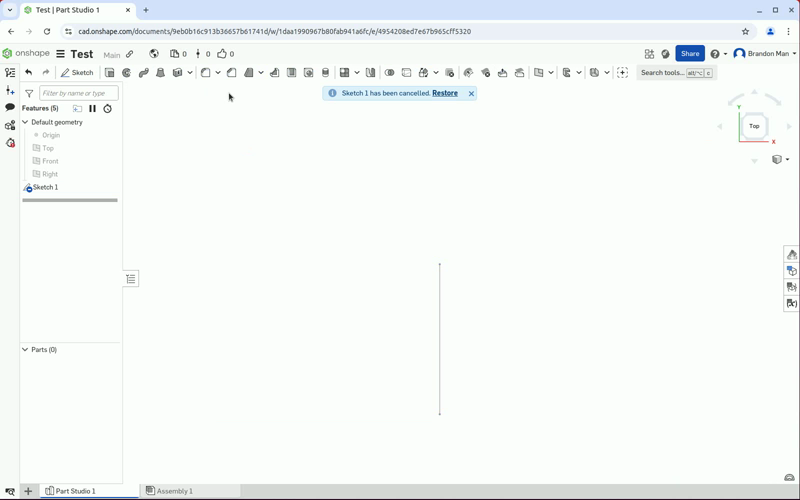
key(shift+s)
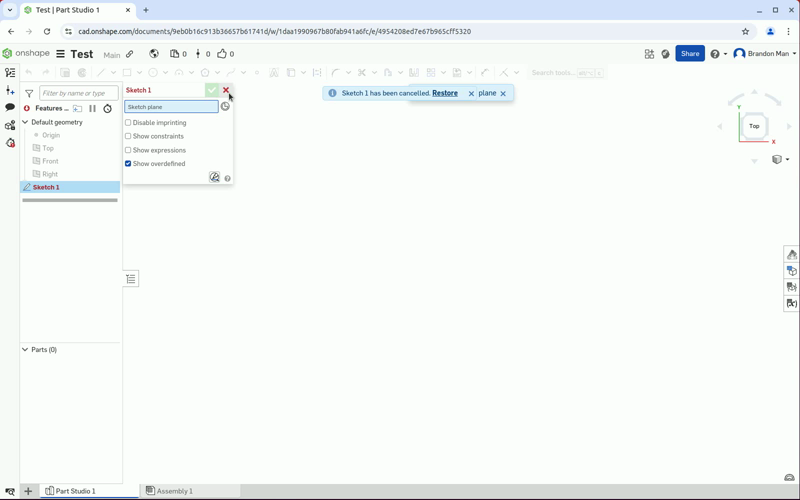
mouse_move(73, 150)
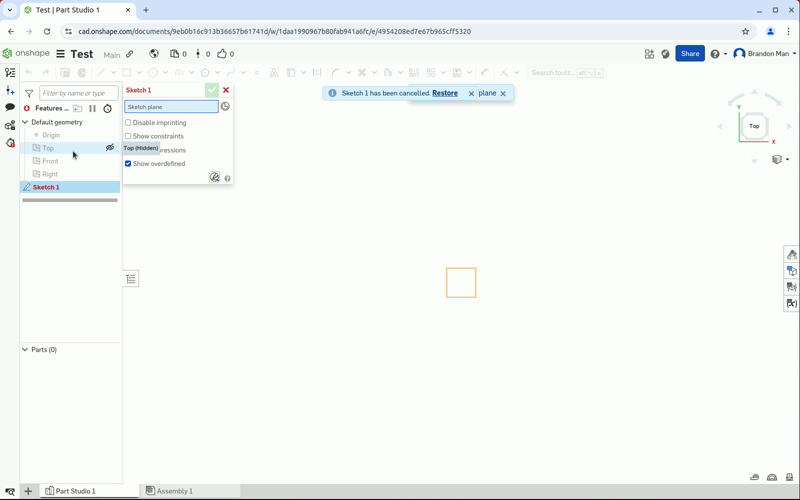
click(73, 150)
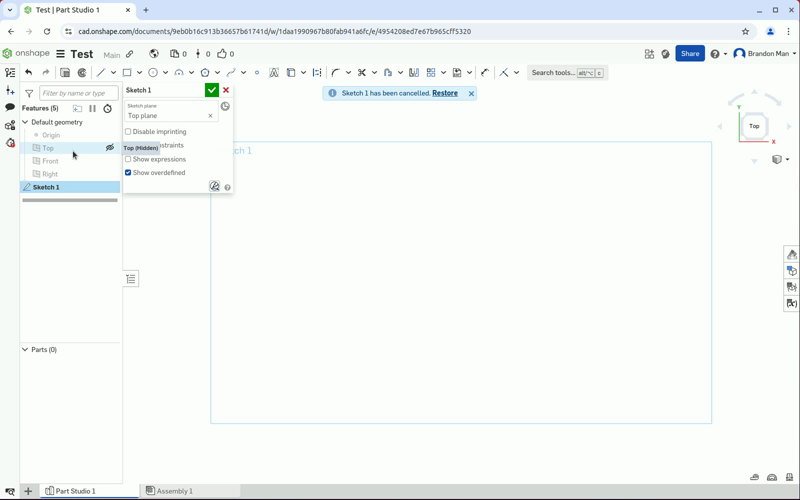
mouse_move(73, 352)
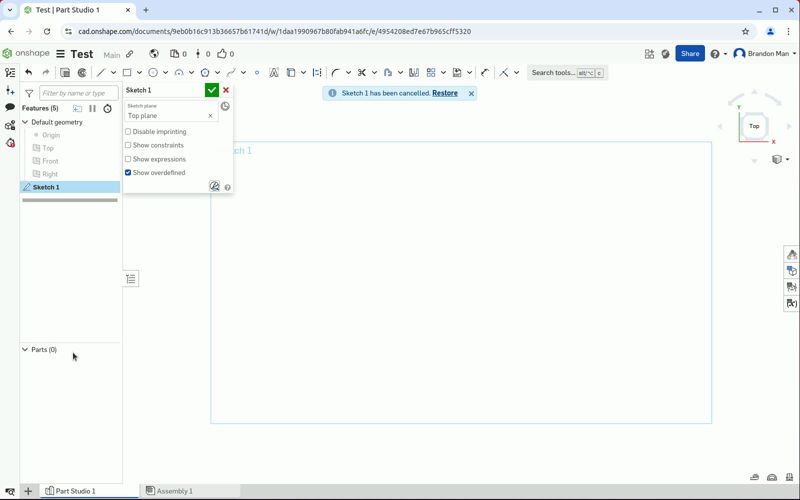
key(y)
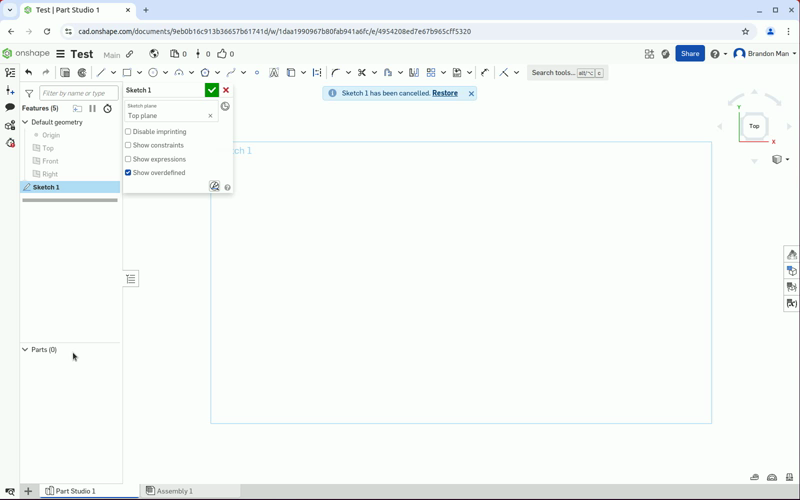
key(l)
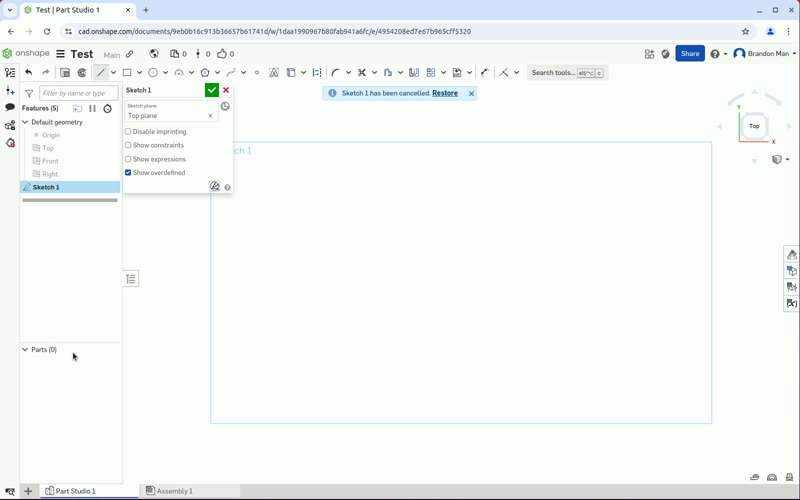
key_down(shift)
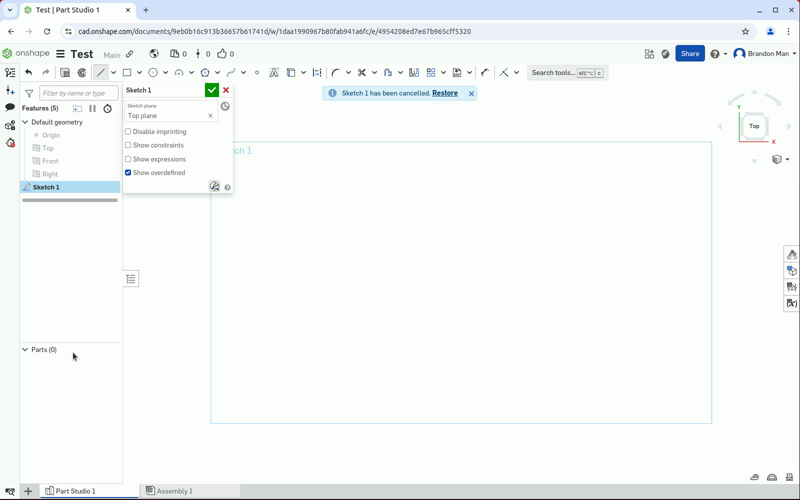
mouse_move(363, 316)
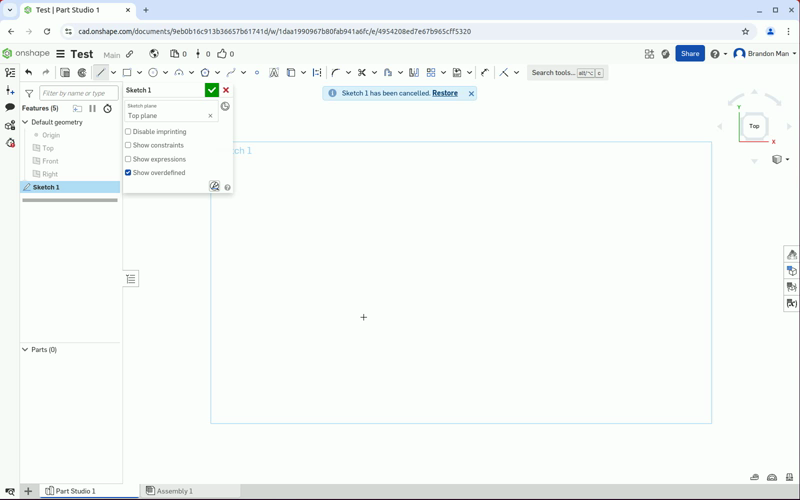
click(363, 316)
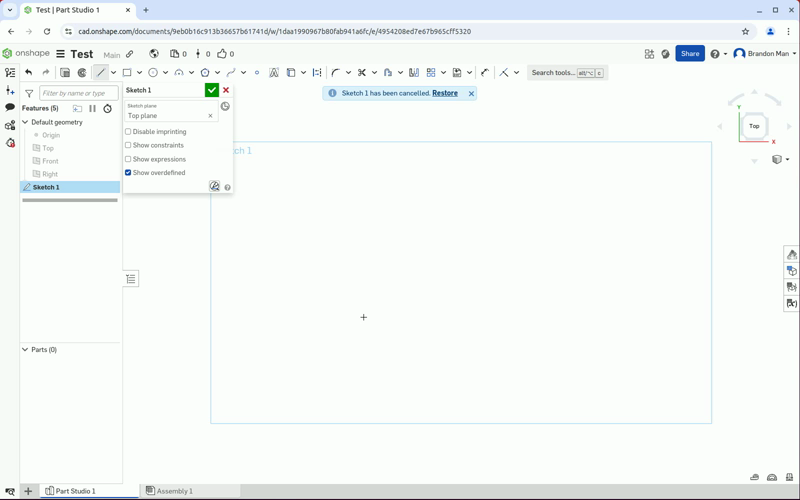
key_up(shift)
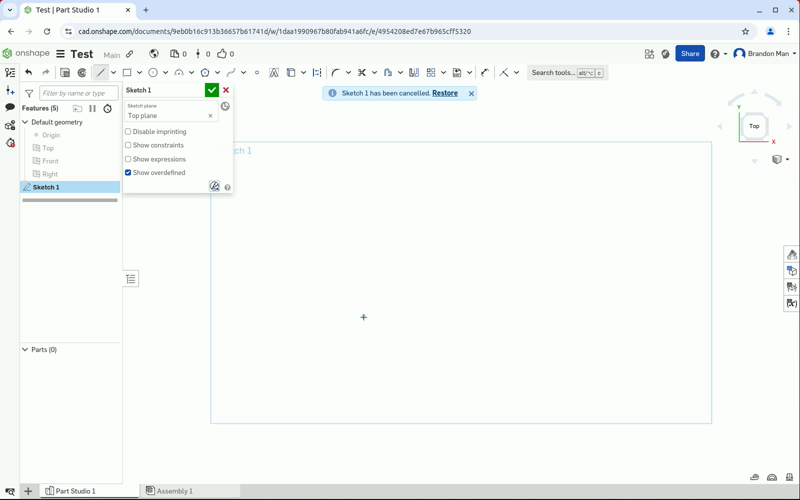
key_down(shift)
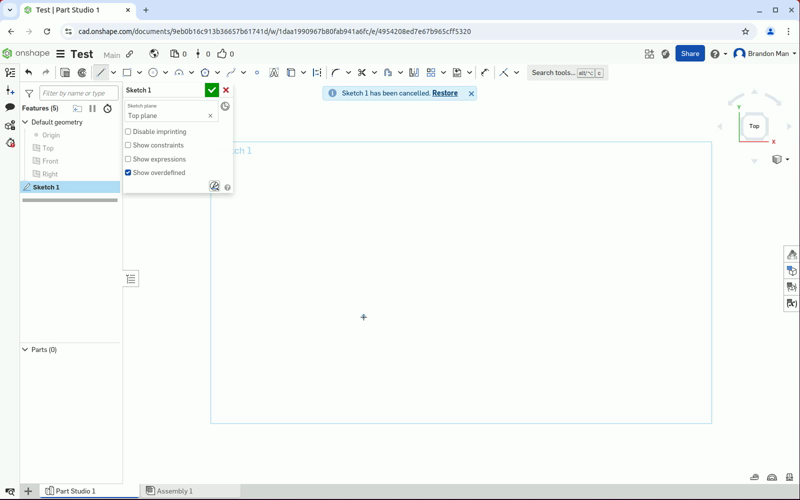
mouse_move(393, 316)
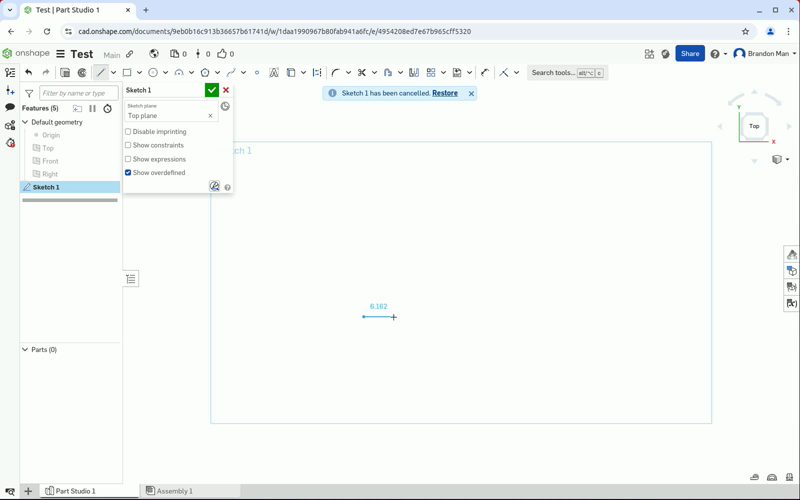
mouse_move(398, 316)
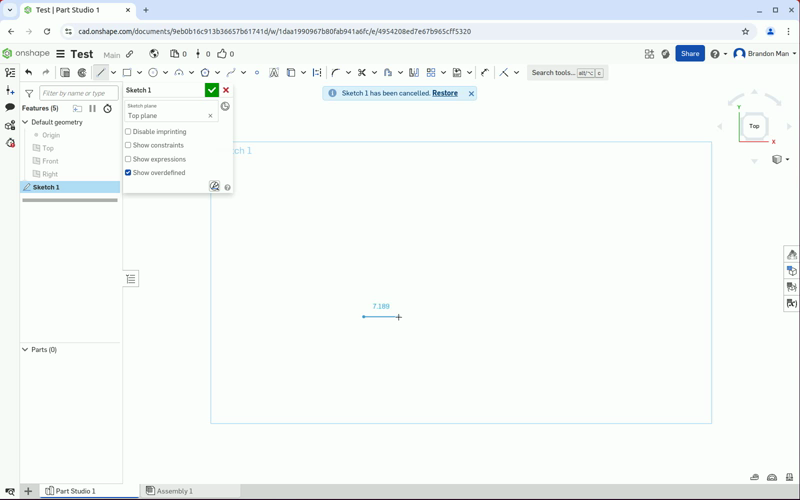
click(398, 316)
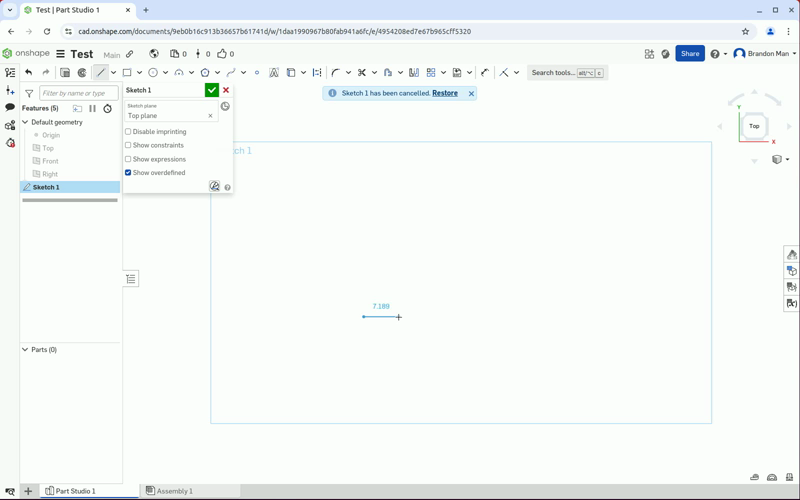
key_up(shift)
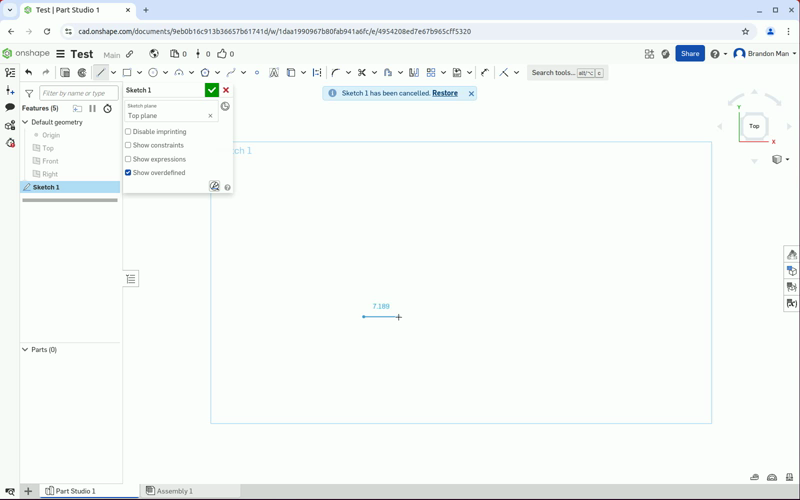
key_down(shift)
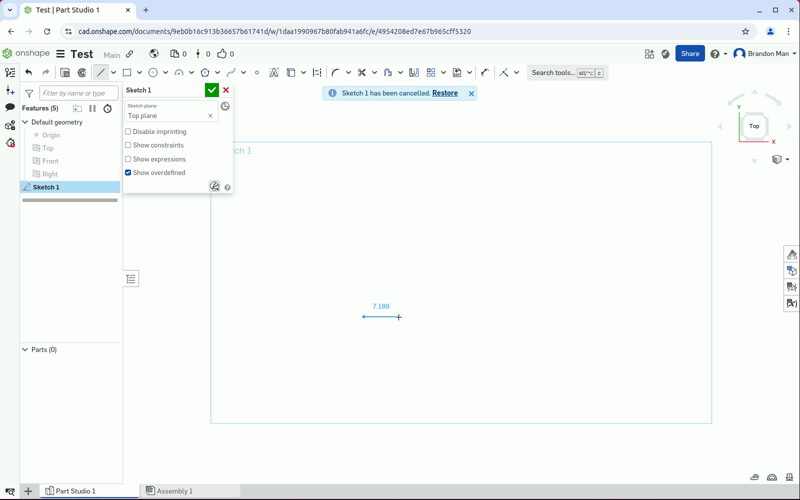
mouse_move(398, 212)
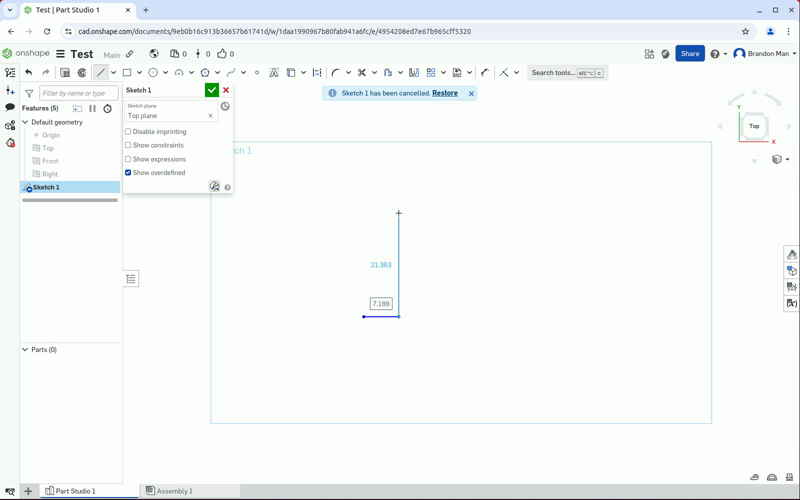
click(398, 212)
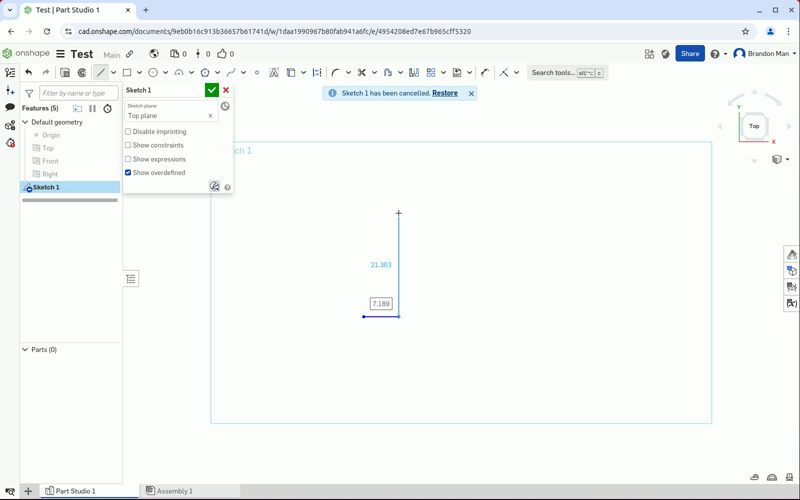
key_up(shift)
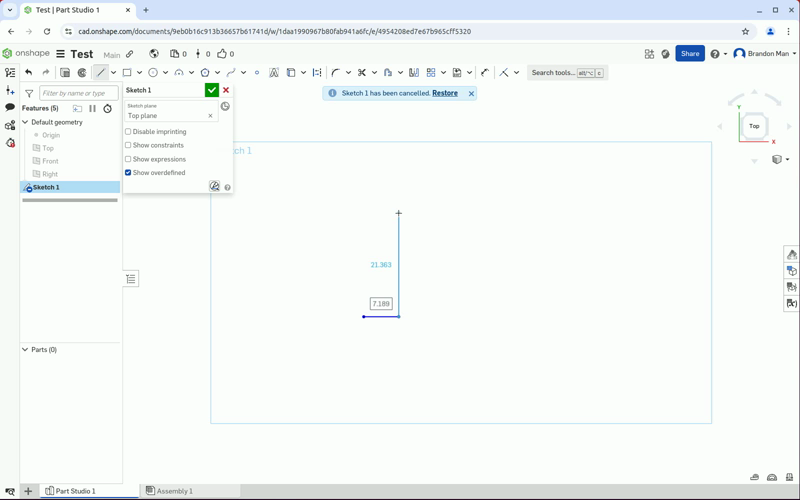
key_down(shift)
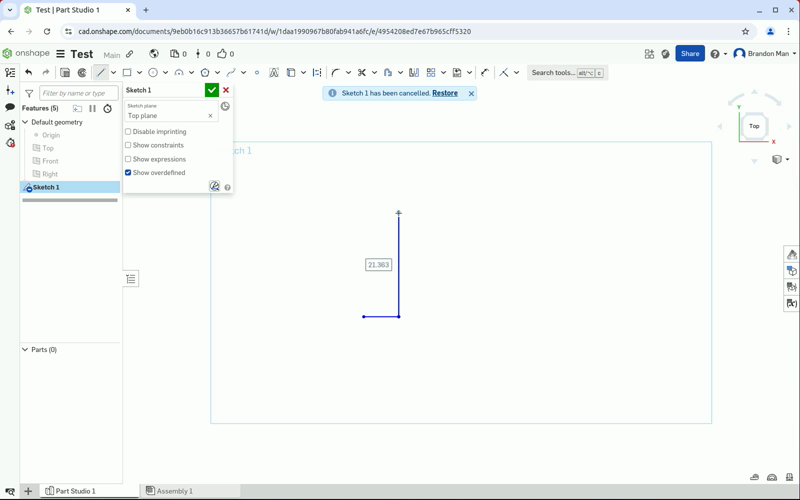
mouse_move(428, 212)
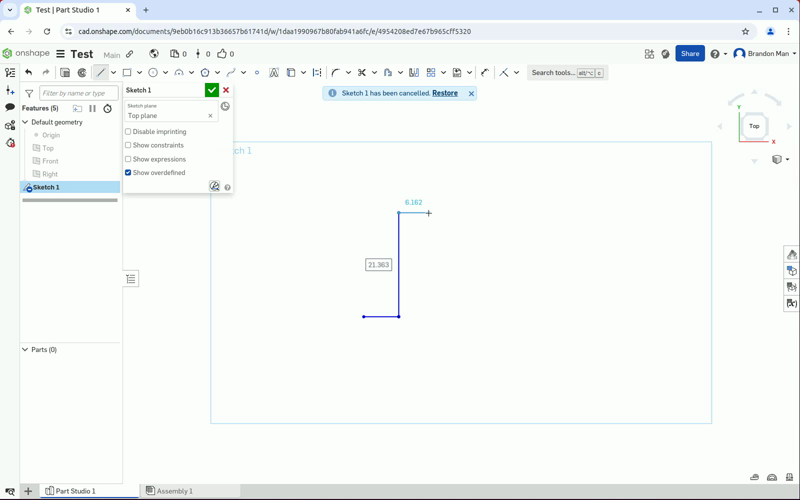
mouse_move(363, 212)
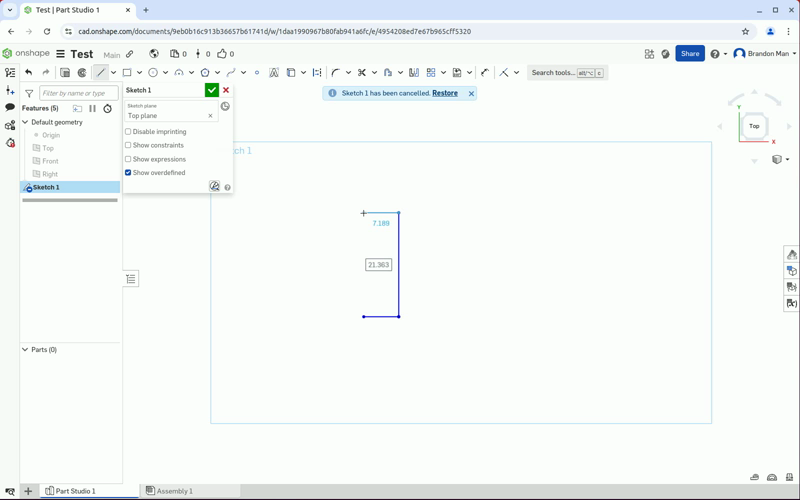
click(363, 212)
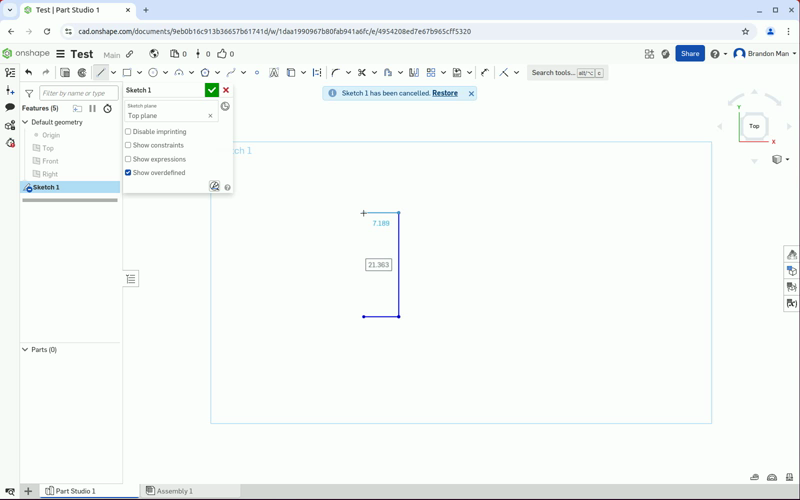
key_up(shift)
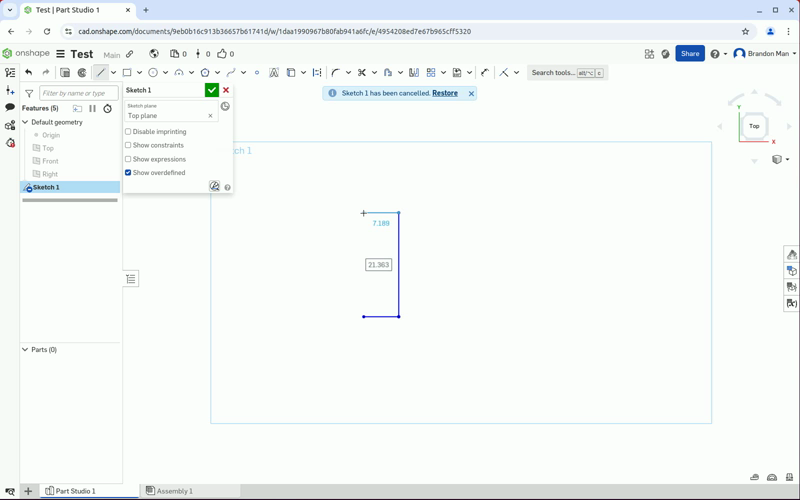
key_down(shift)
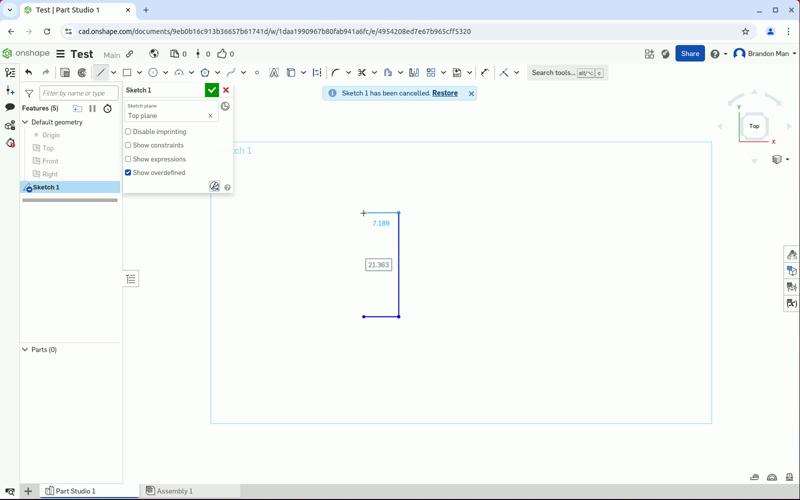
mouse_move(363, 316)
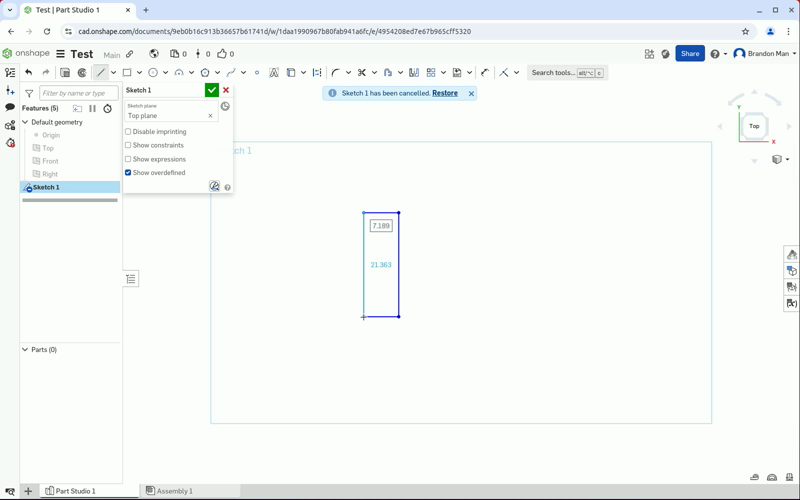
key_up(shift)
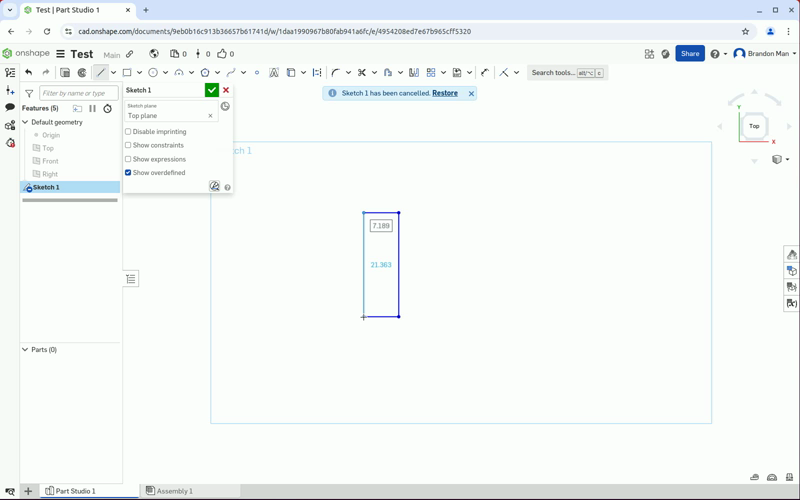
click(363, 316)
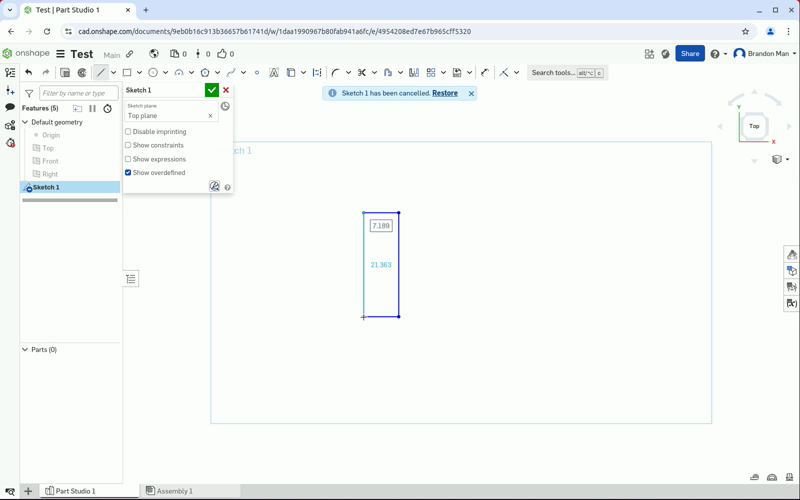
key(esc)
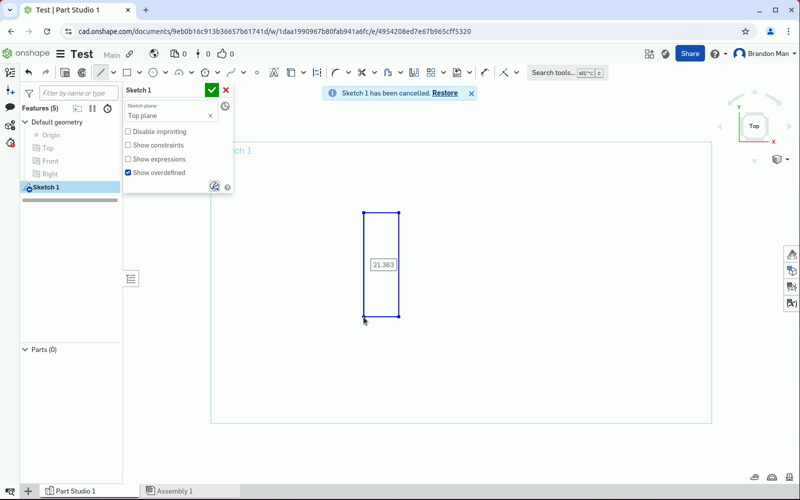
mouse_move(369, 265)
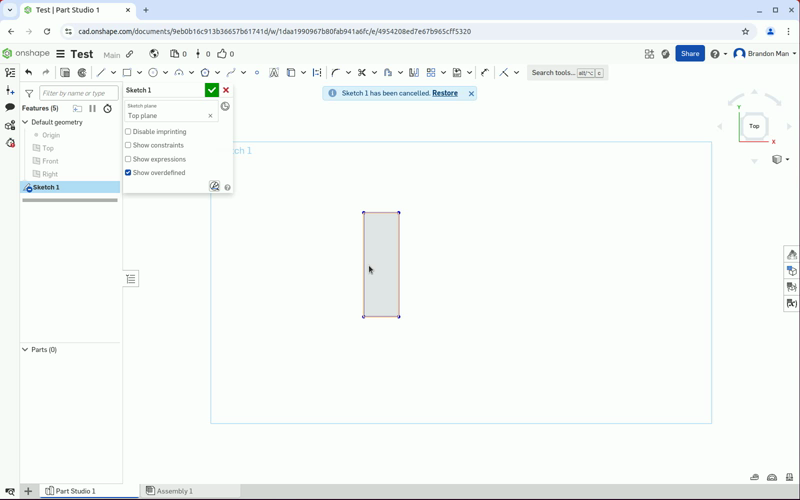
click(369, 265)
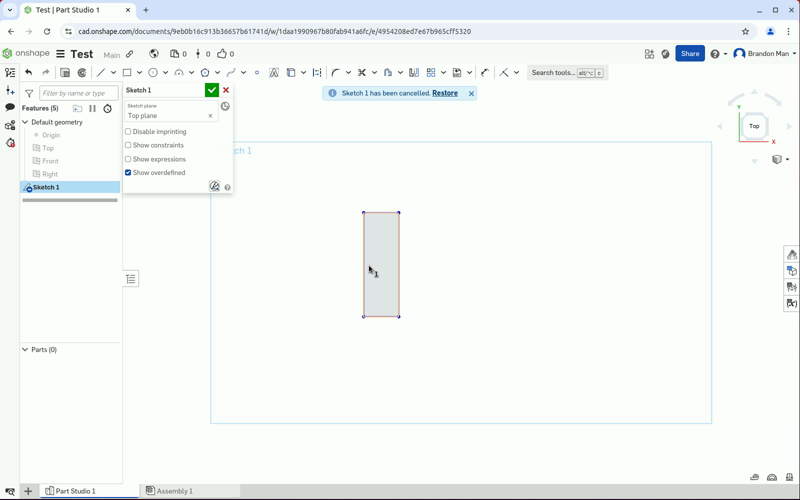
mouse_move(73, 352)
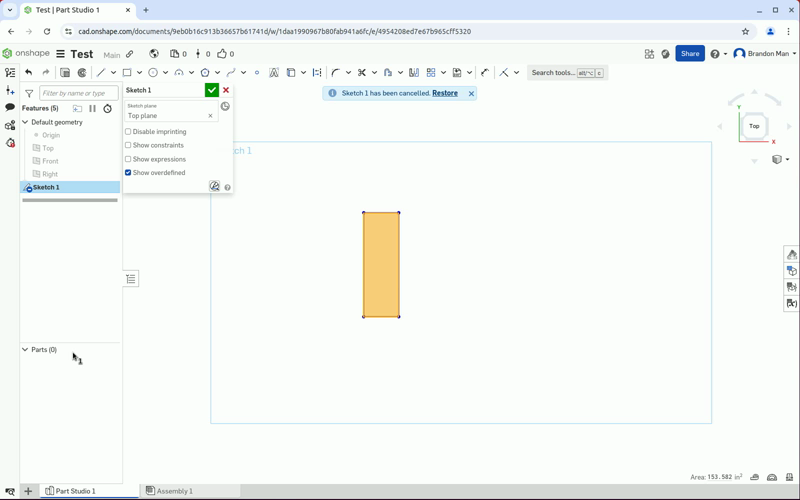
key(shift+y)
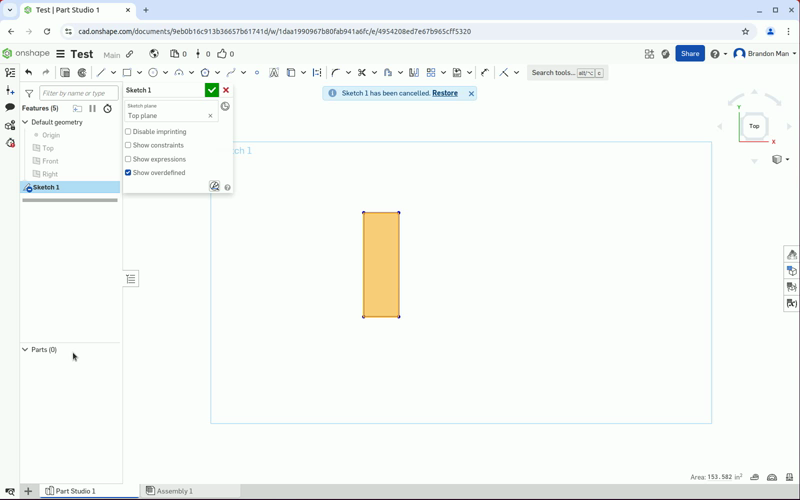
key(shift+e)
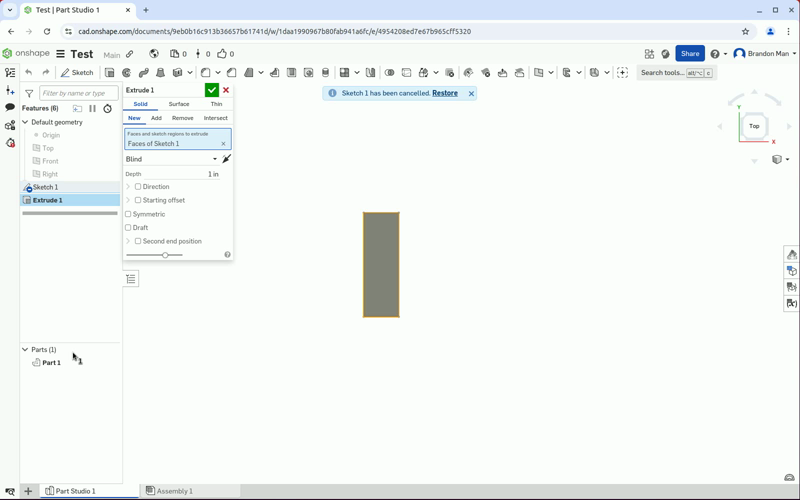
mouse_move(143, 106)
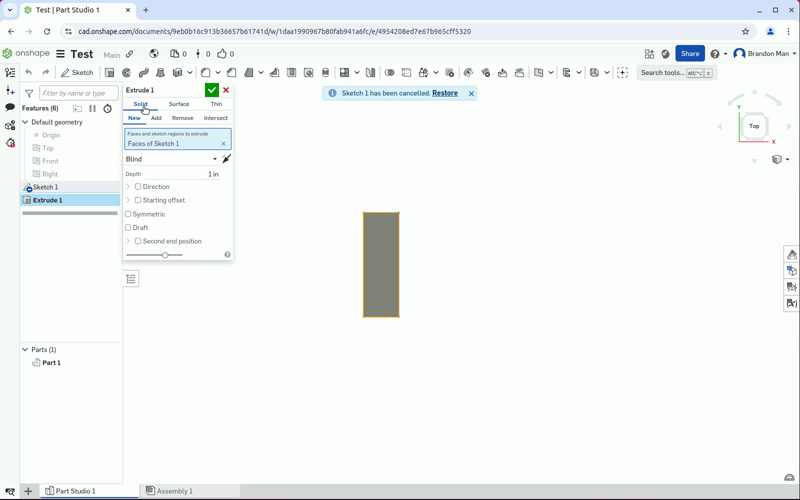
click(143, 106)
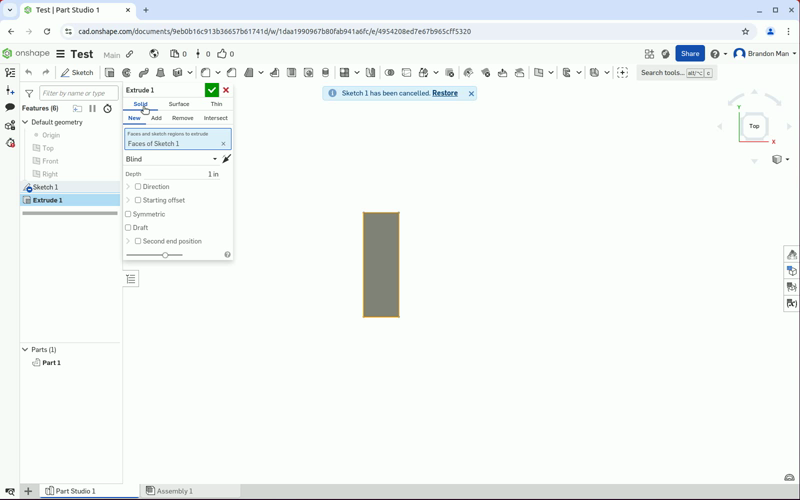
mouse_move(137, 120)
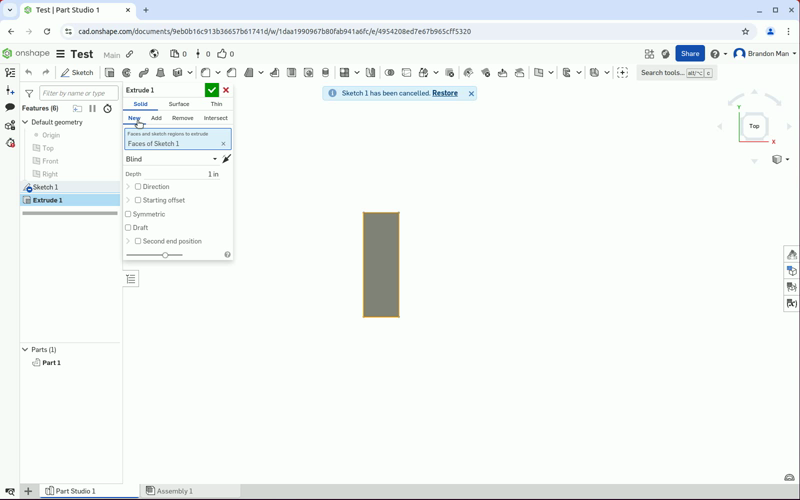
click(137, 120)
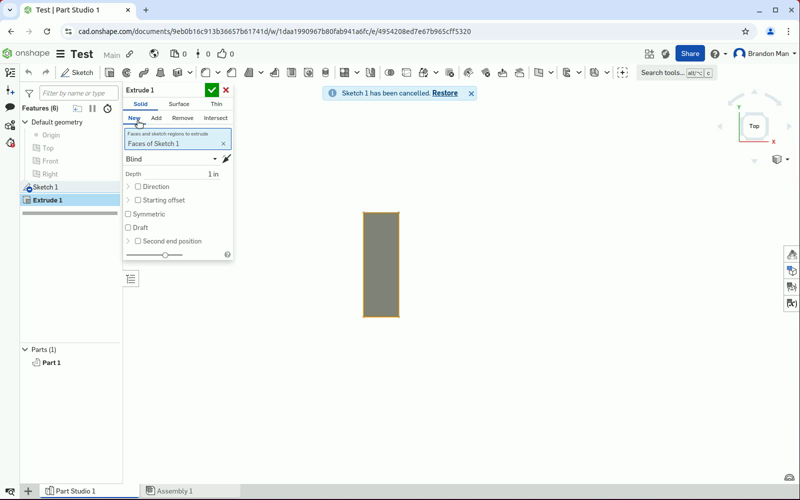
key(tab, 4)
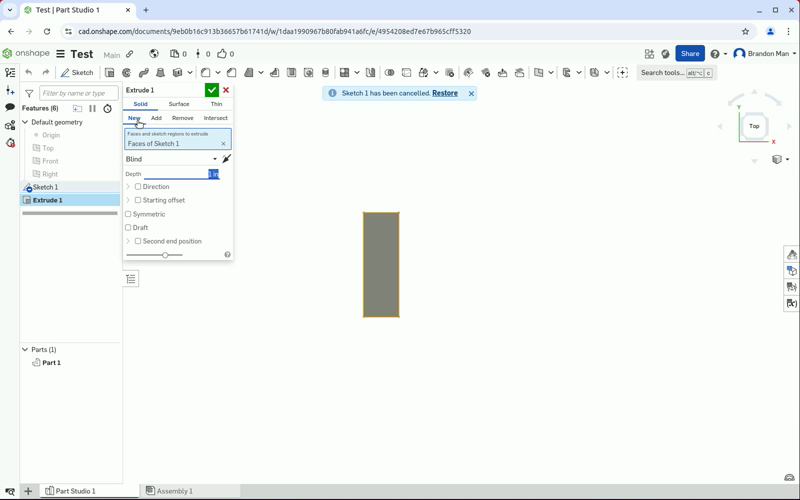
text(3.611)
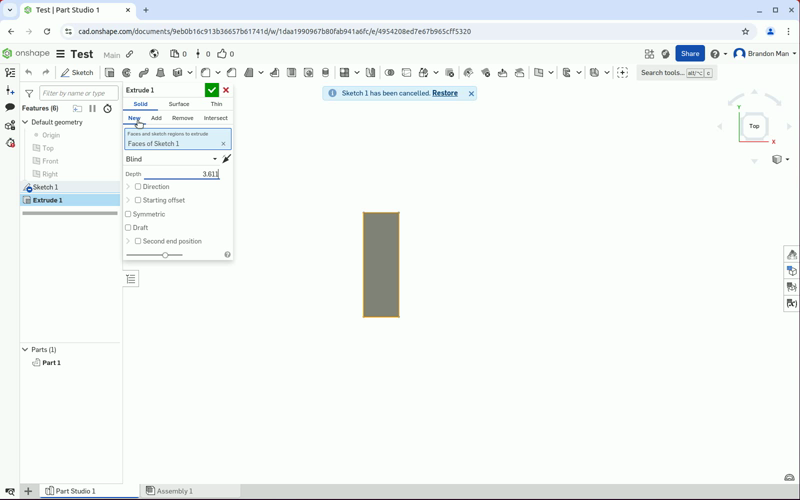
key(enter)
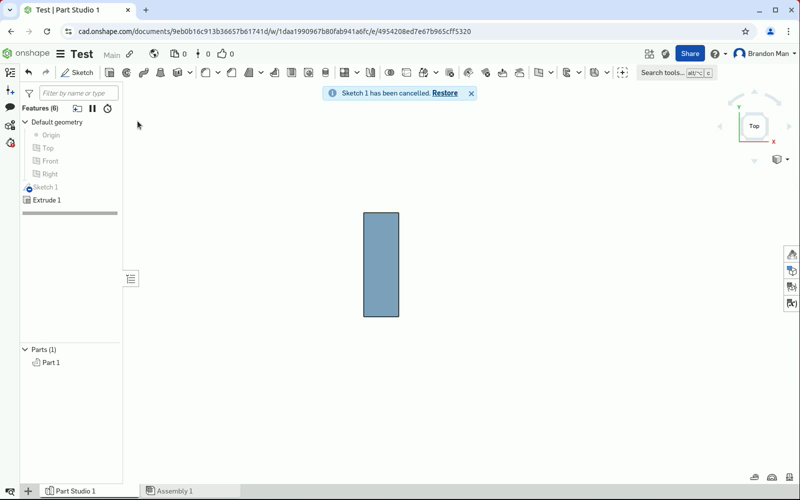
key(shift+h)
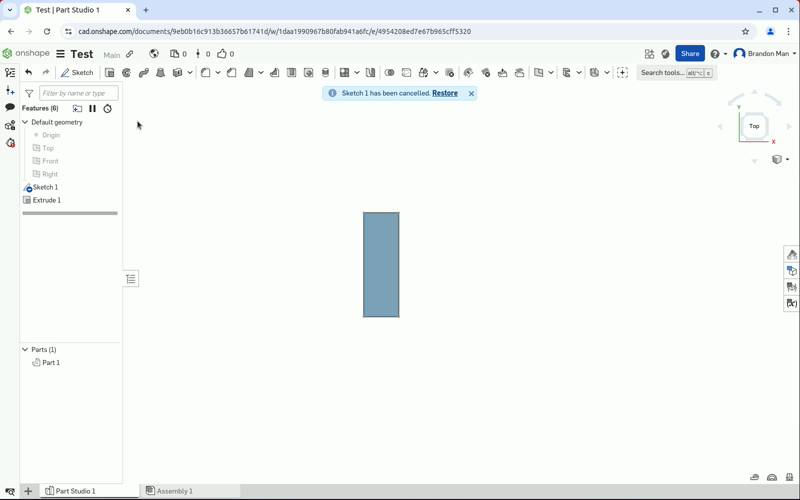
key(shift+h)
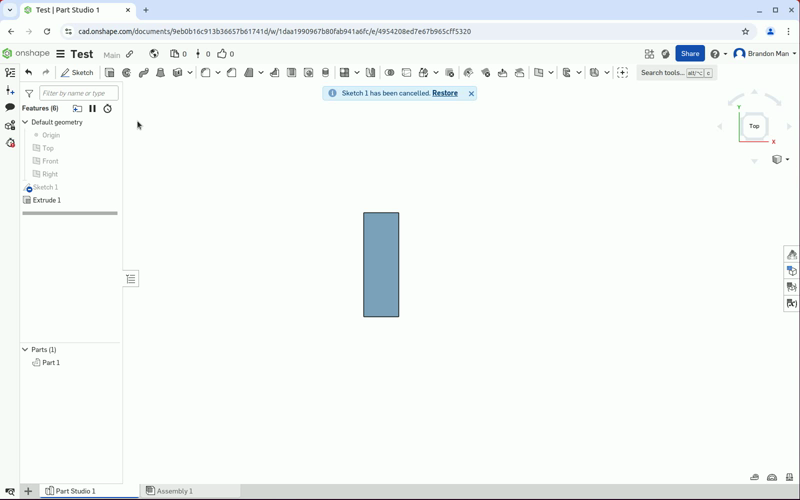
mouse_move(73, 189)
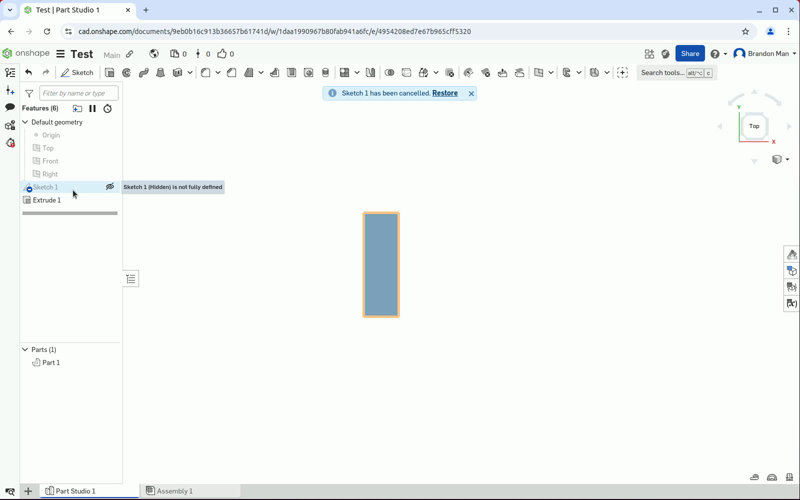
click(73, 189)
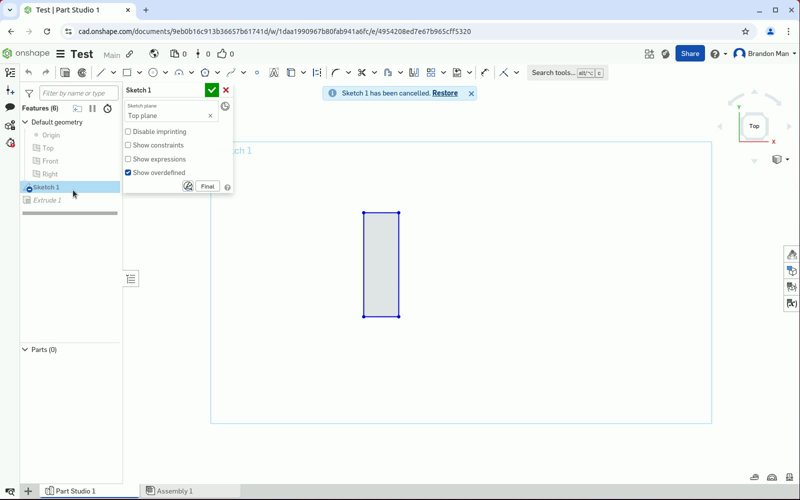
mouse_move(229, 92)
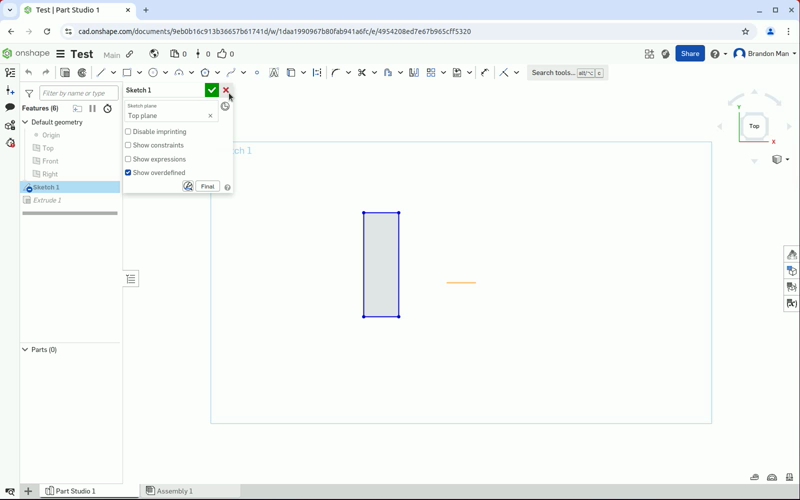
click(229, 92)
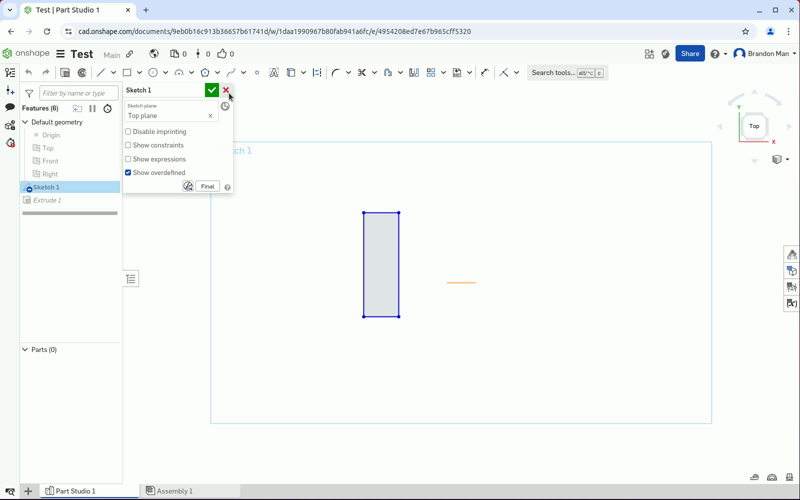
key(shift+s)
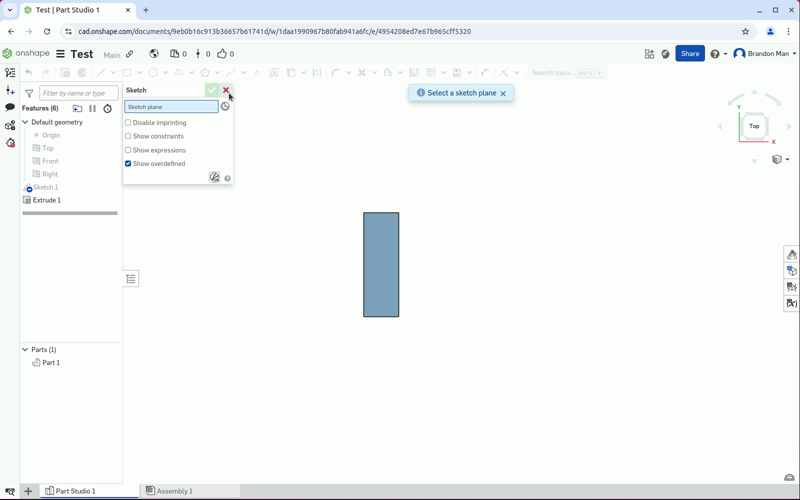
mouse_move(73, 150)
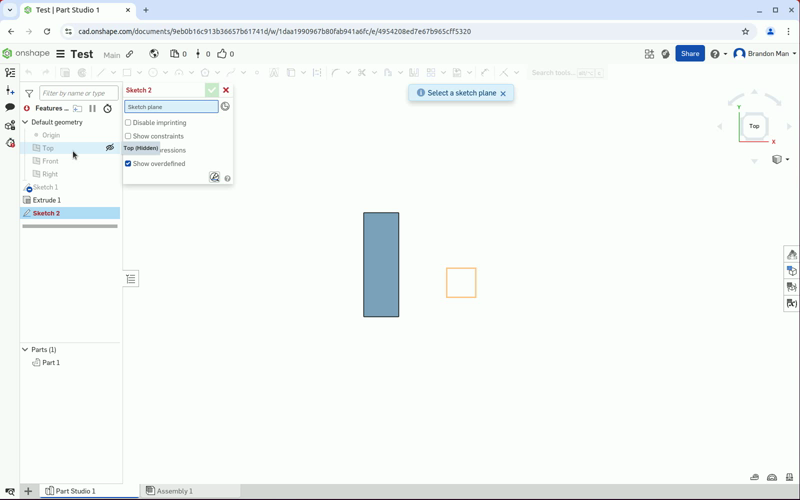
click(73, 150)
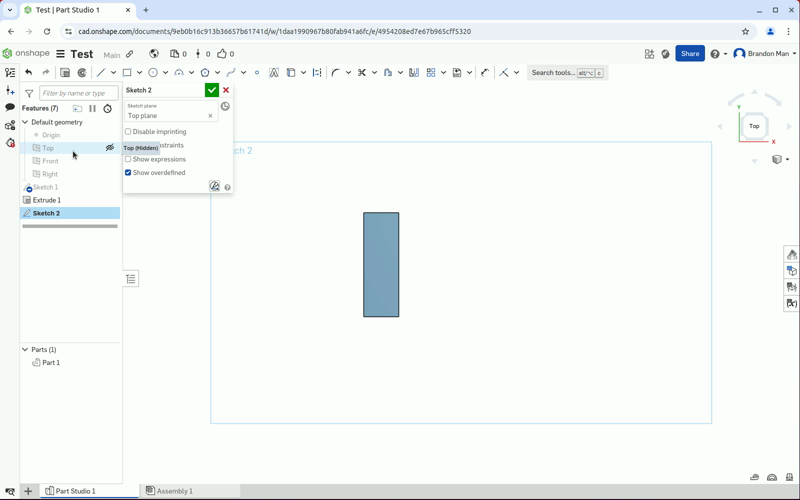
mouse_move(73, 352)
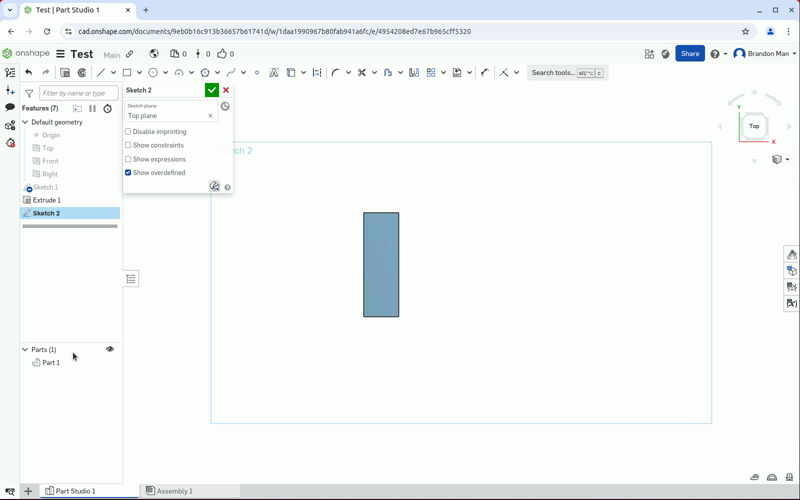
key(y)
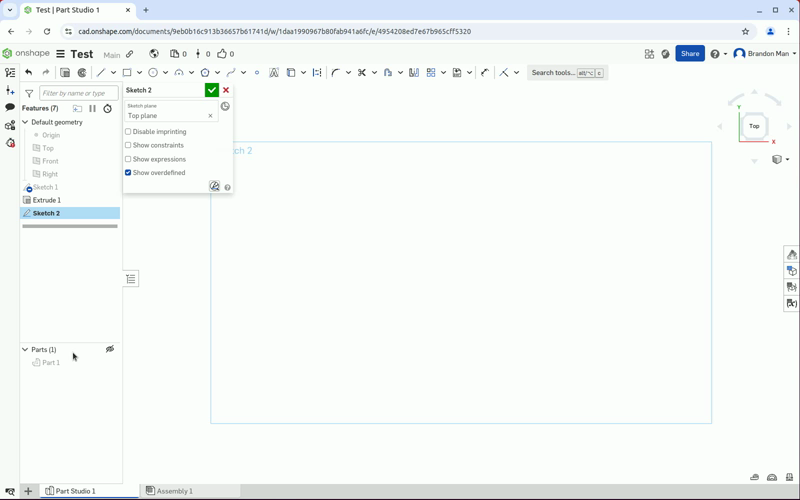
key(l)
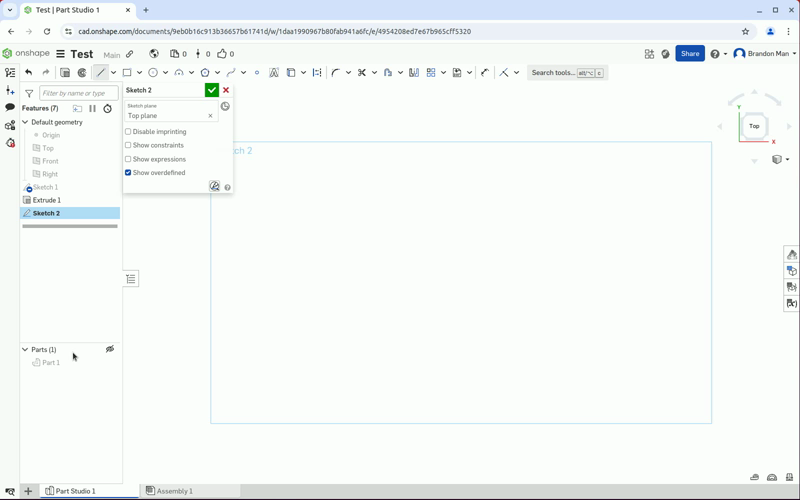
key_down(shift)
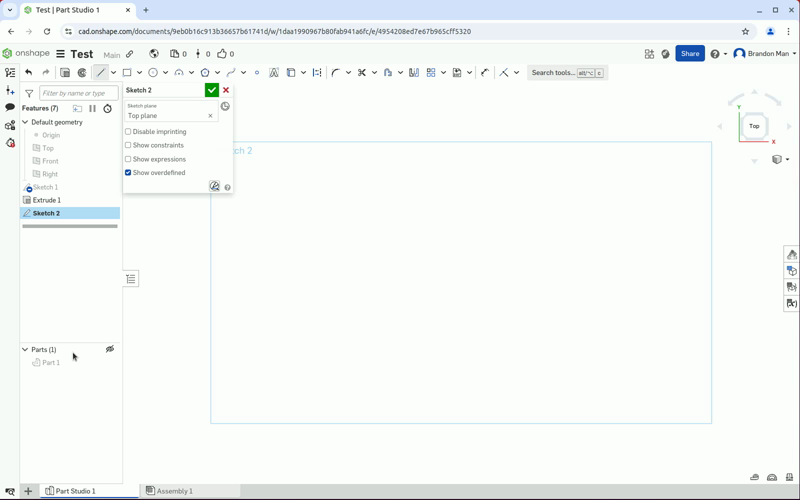
mouse_move(398, 316)
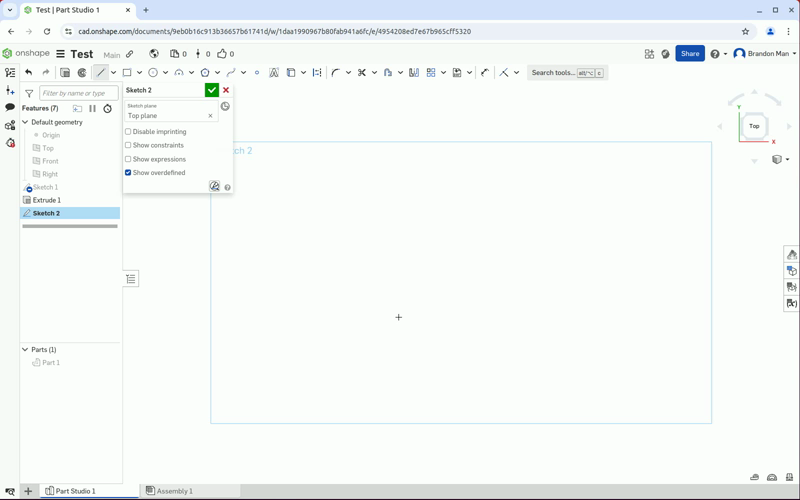
click(398, 316)
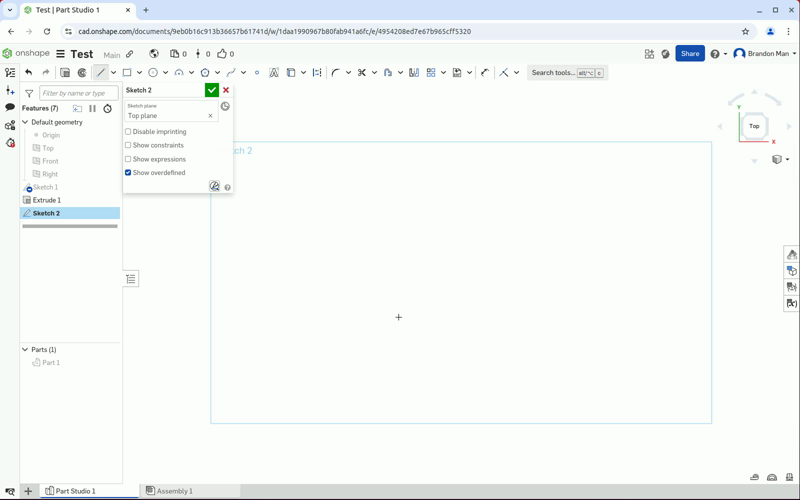
key_up(shift)
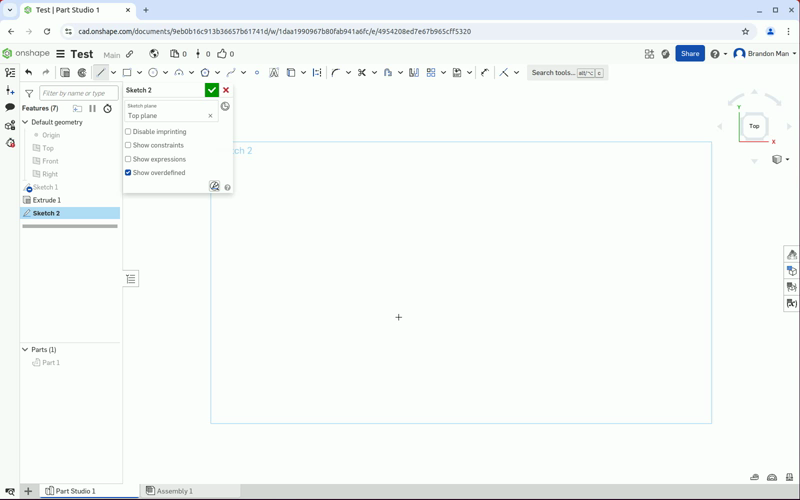
key_down(shift)
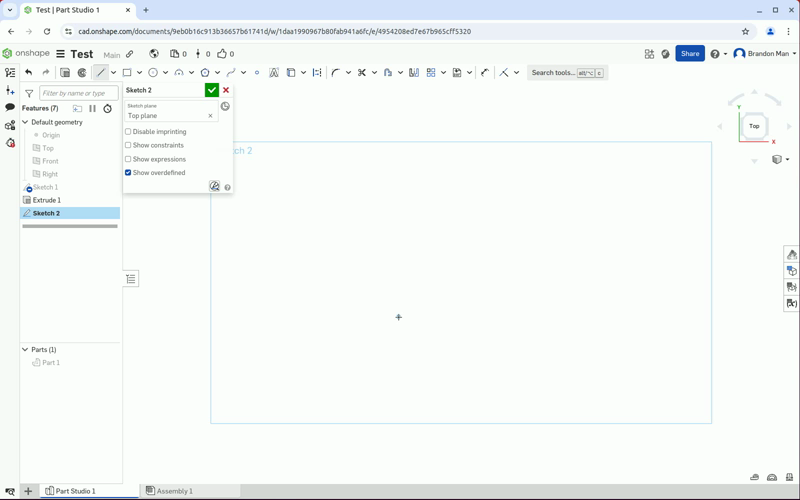
mouse_move(537, 316)
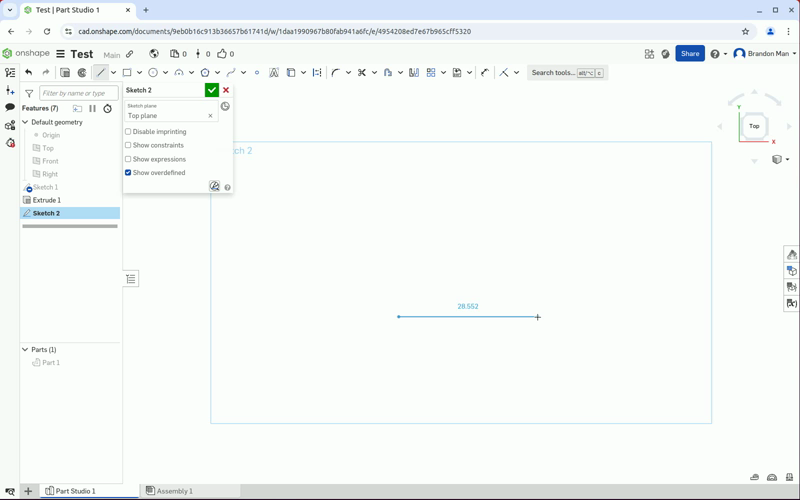
click(537, 316)
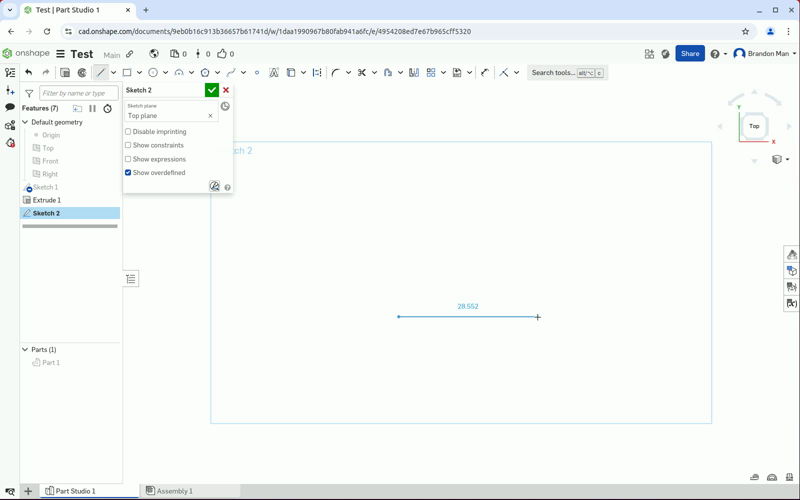
key_up(shift)
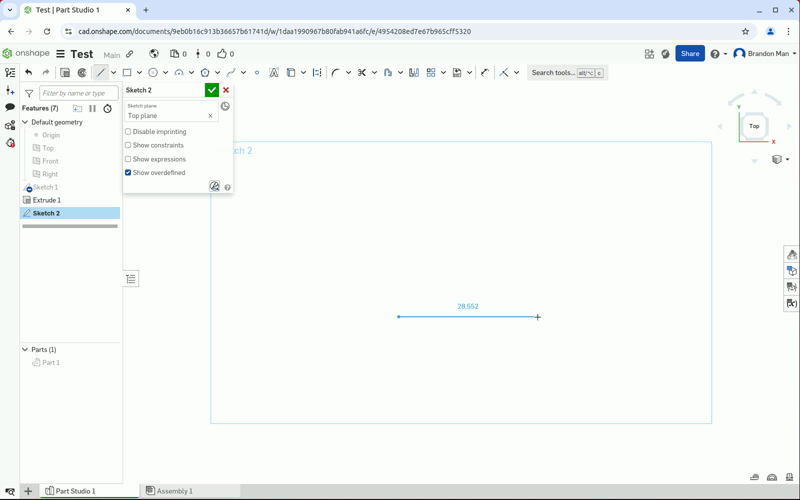
key_down(shift)
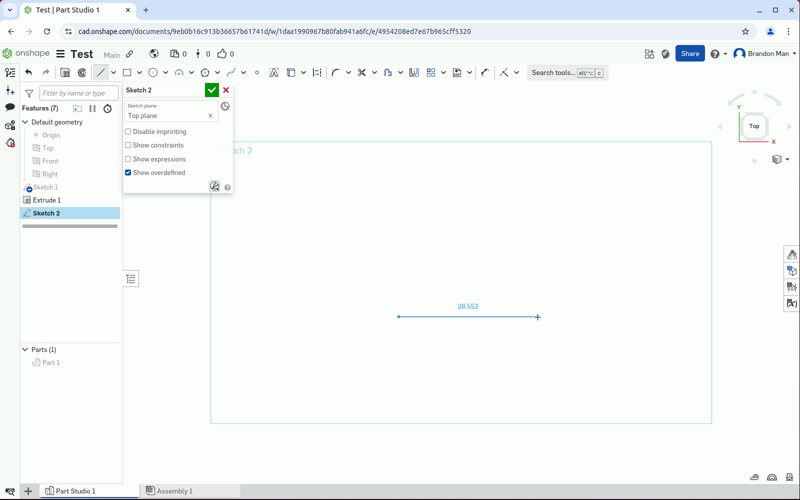
mouse_move(567, 316)
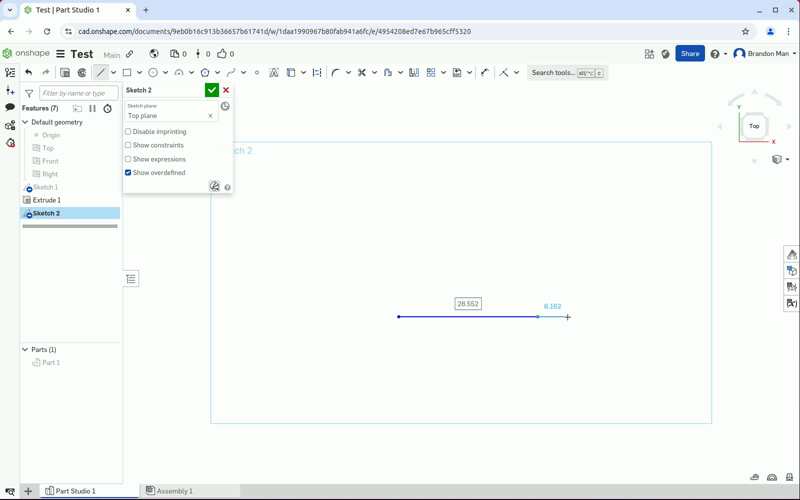
mouse_move(537, 281)
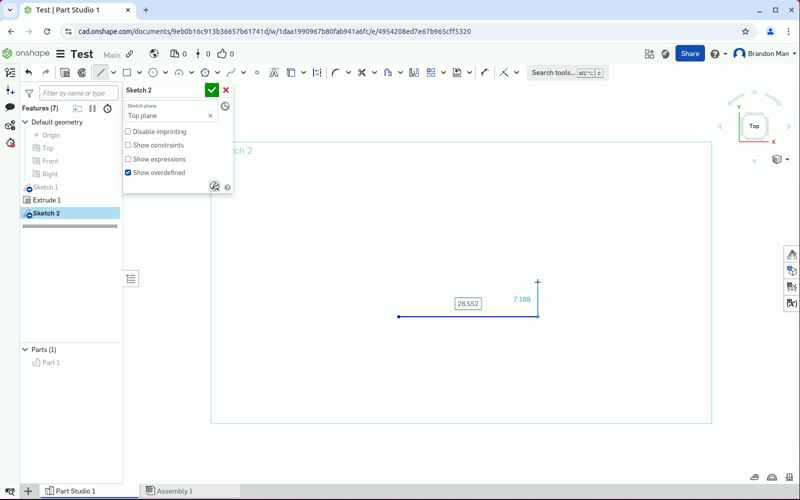
click(537, 281)
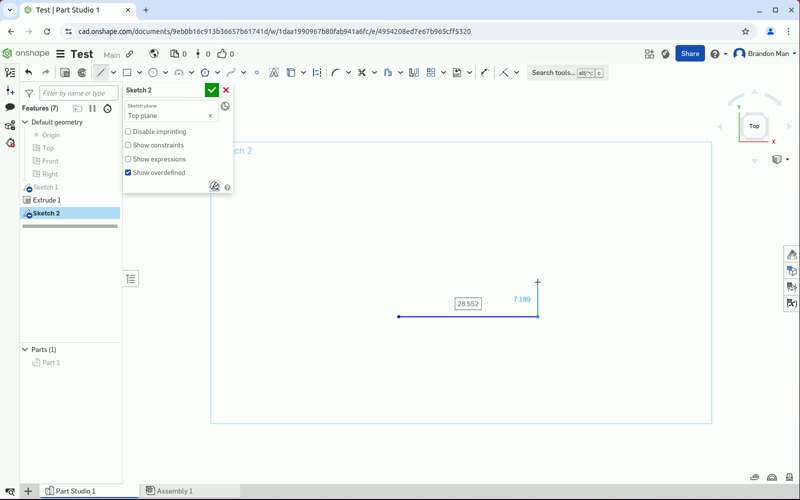
key_up(shift)
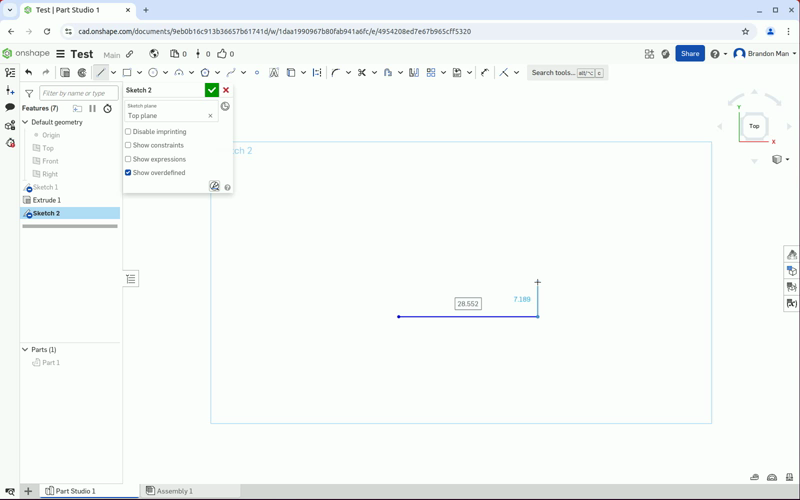
key_down(shift)
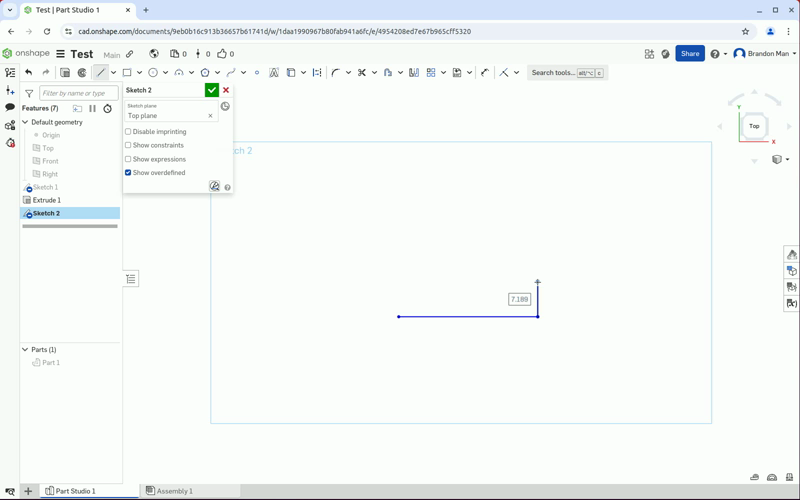
mouse_move(567, 281)
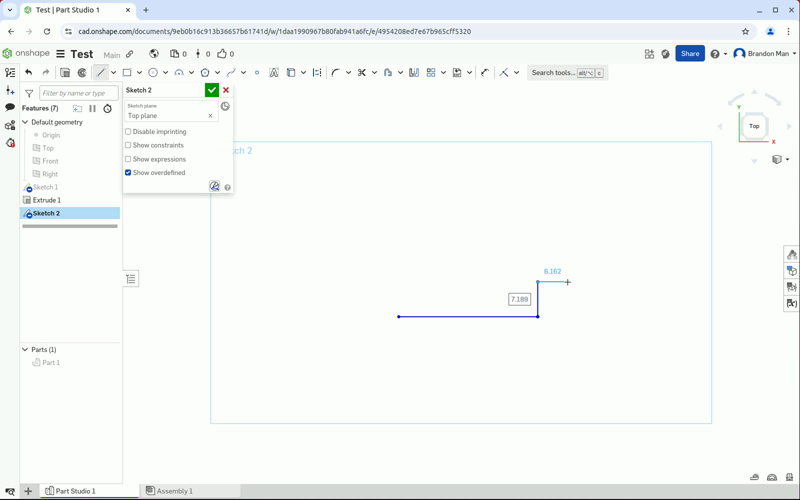
mouse_move(537, 246)
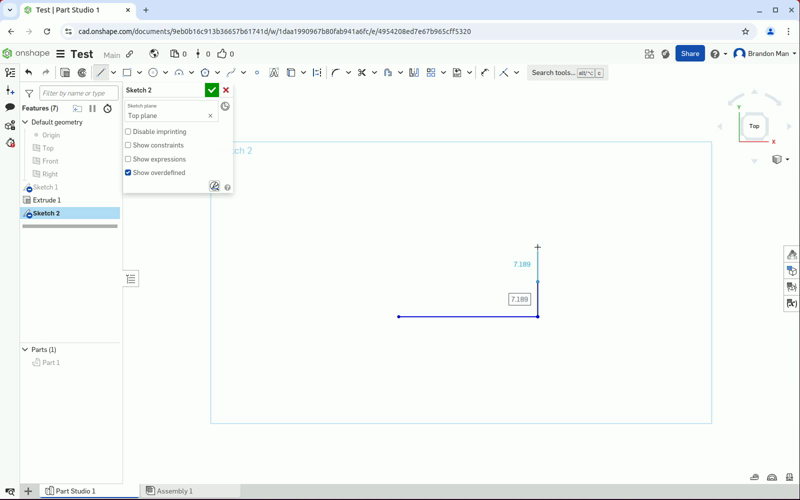
click(537, 246)
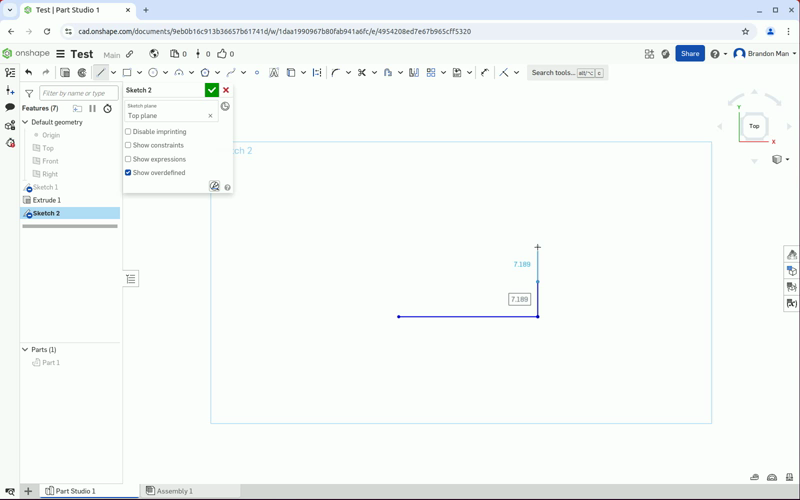
key_up(shift)
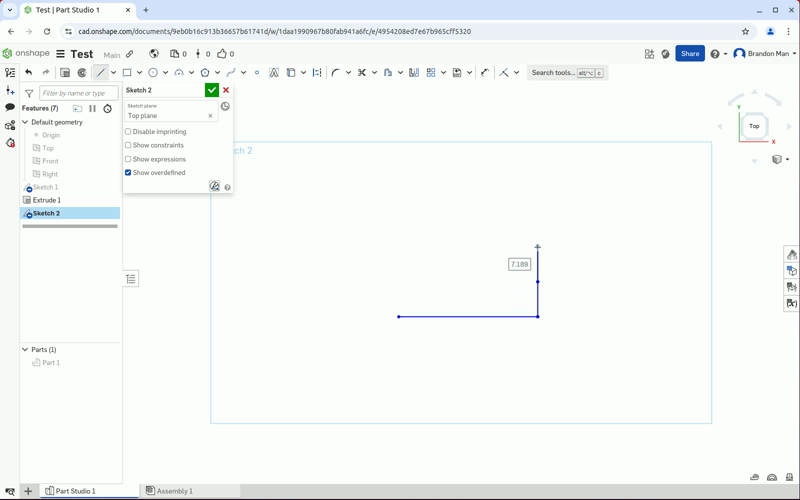
key_down(shift)
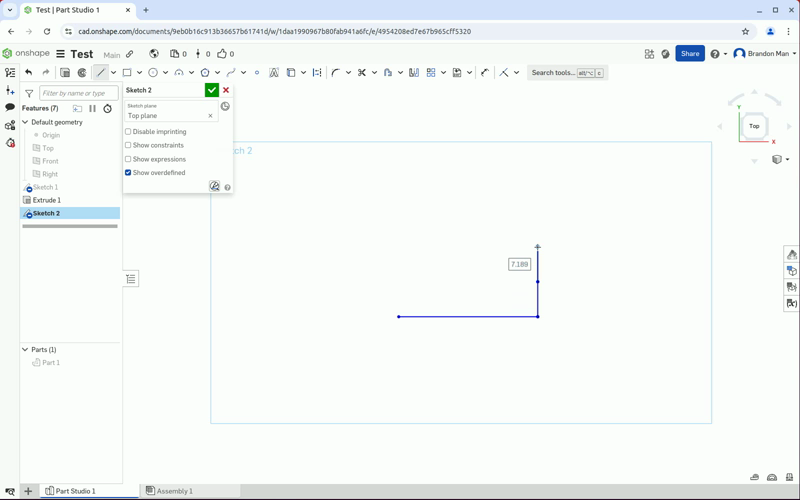
mouse_move(567, 246)
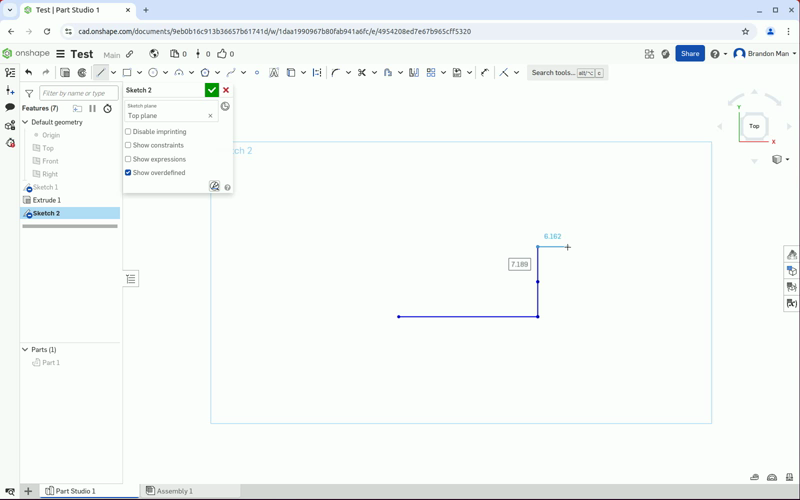
mouse_move(537, 213)
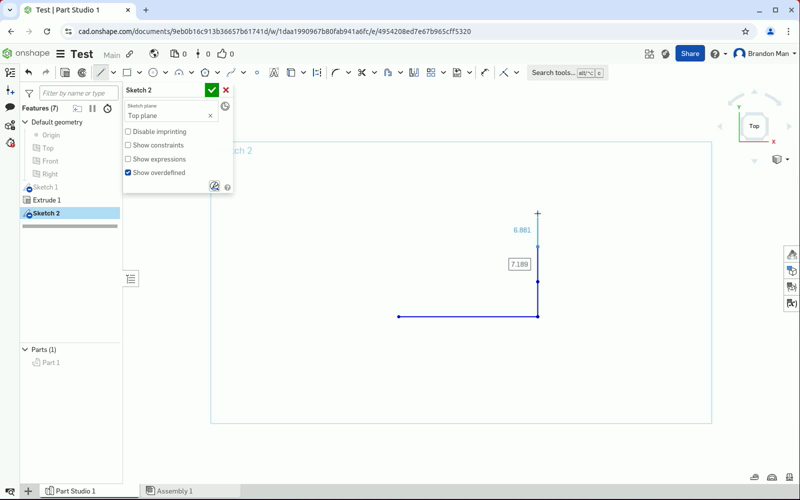
click(537, 213)
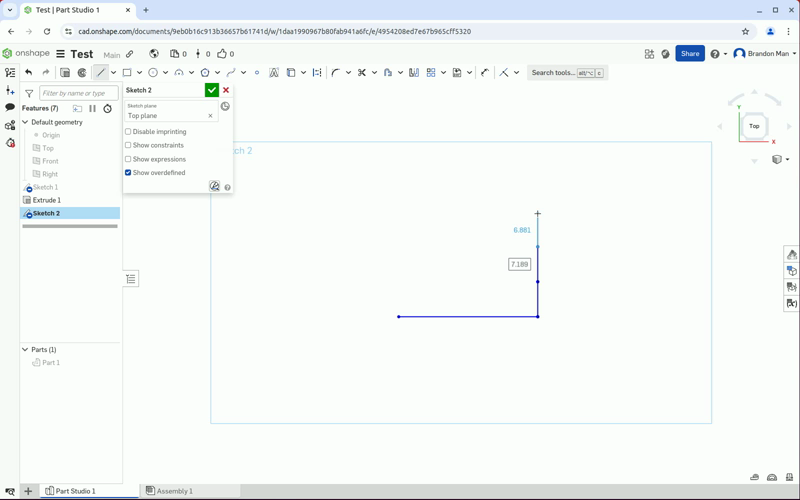
key_up(shift)
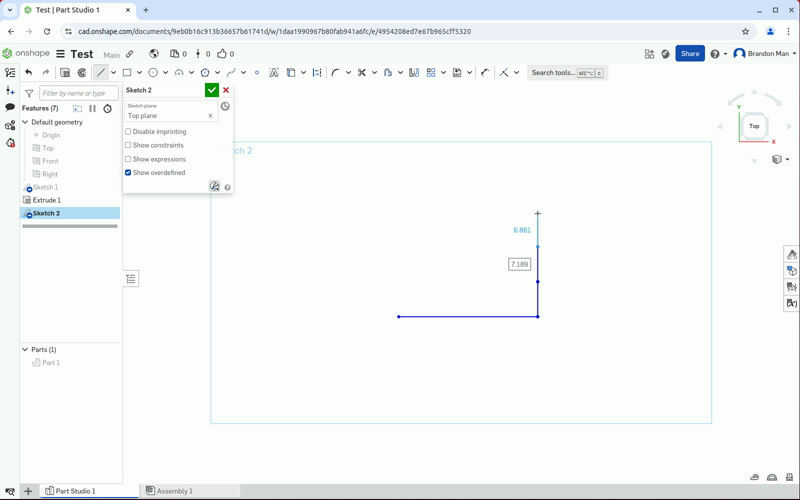
key_down(shift)
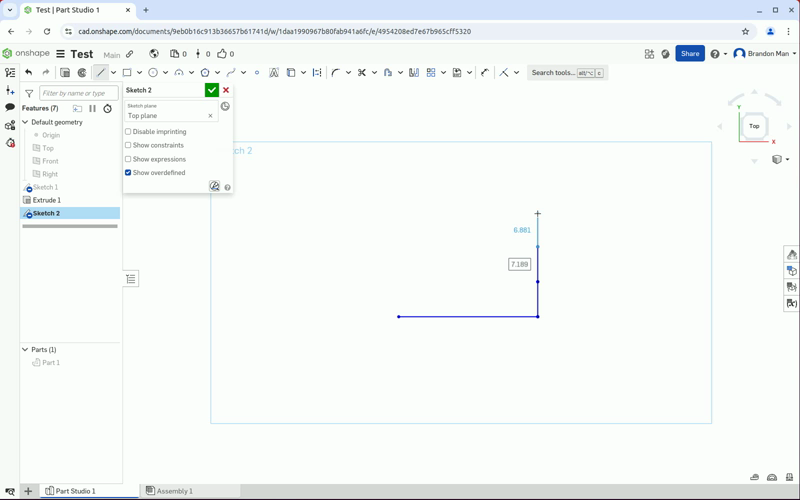
mouse_move(398, 213)
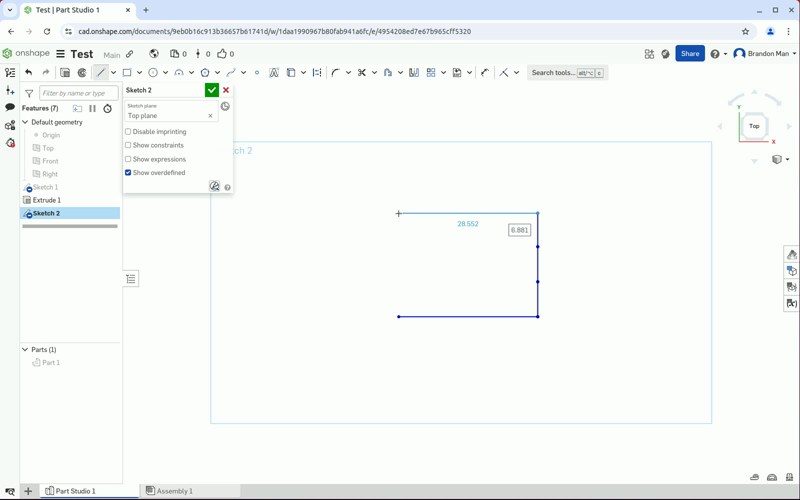
click(398, 213)
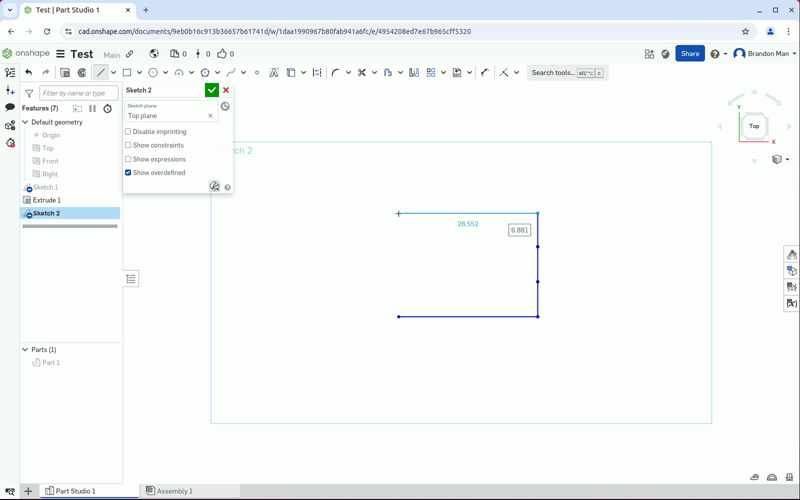
key_up(shift)
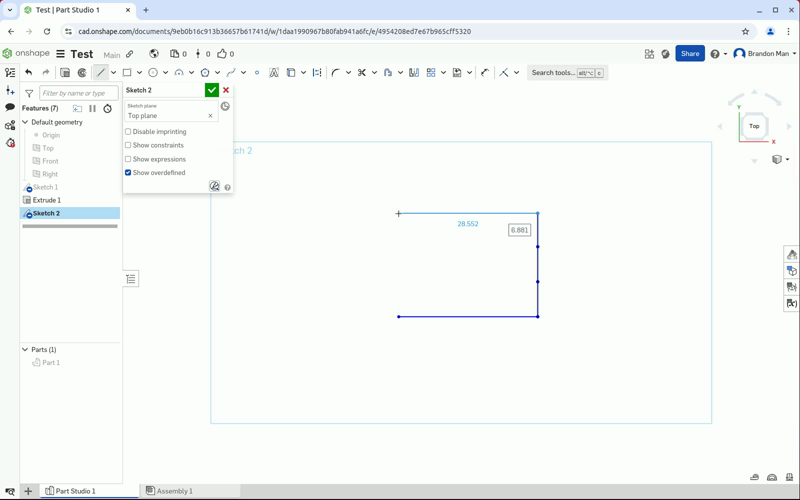
key_down(shift)
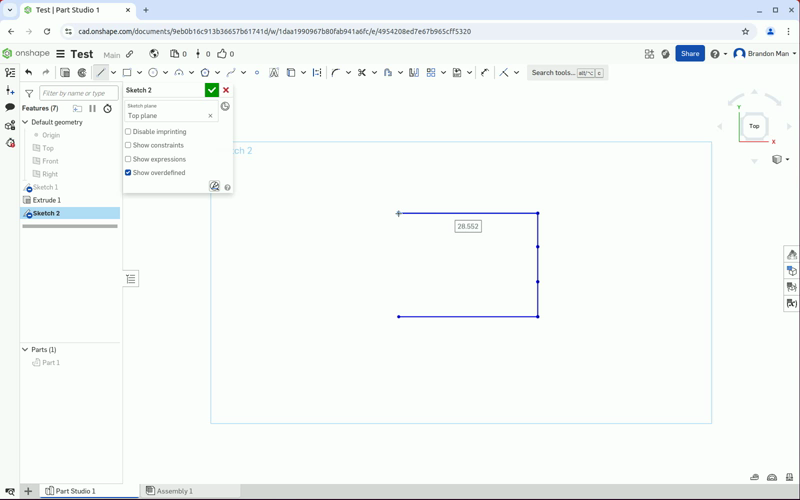
mouse_move(398, 316)
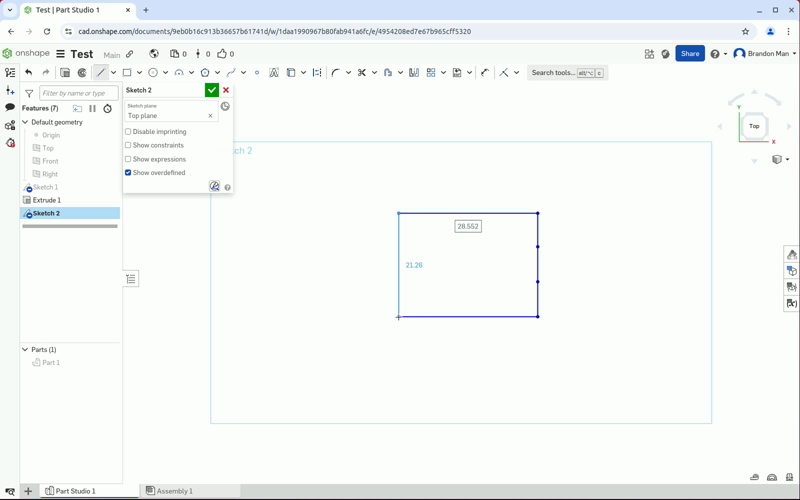
key_up(shift)
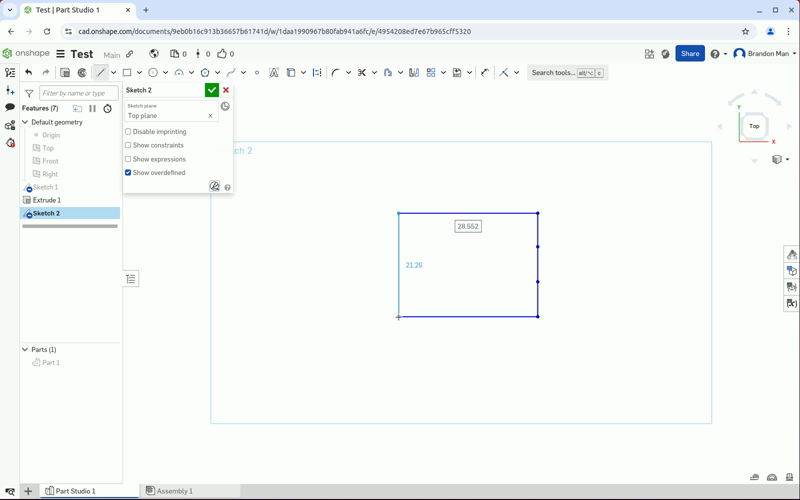
click(398, 316)
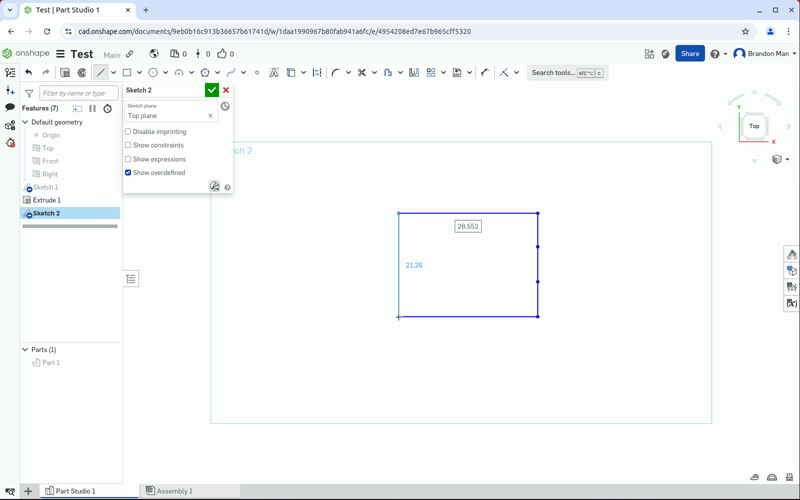
key(esc)
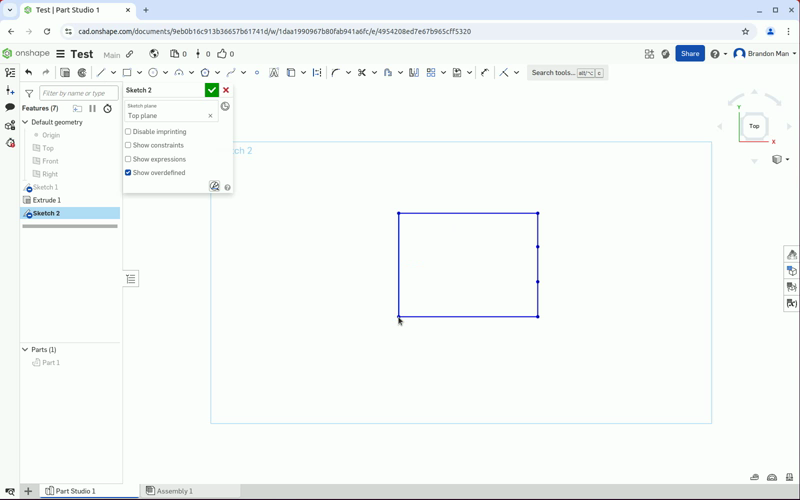
mouse_move(433, 289)
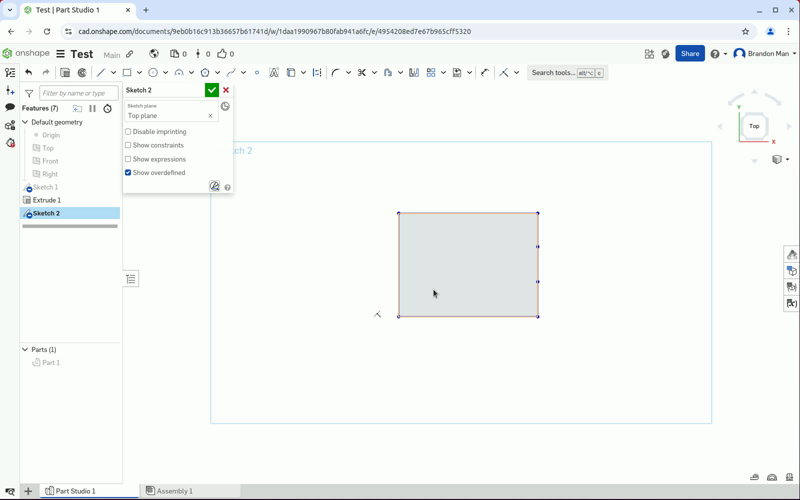
click(433, 289)
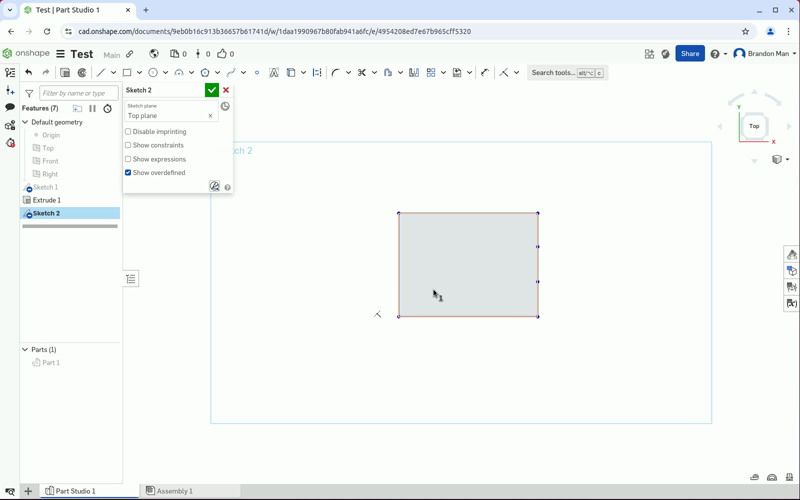
mouse_move(73, 352)
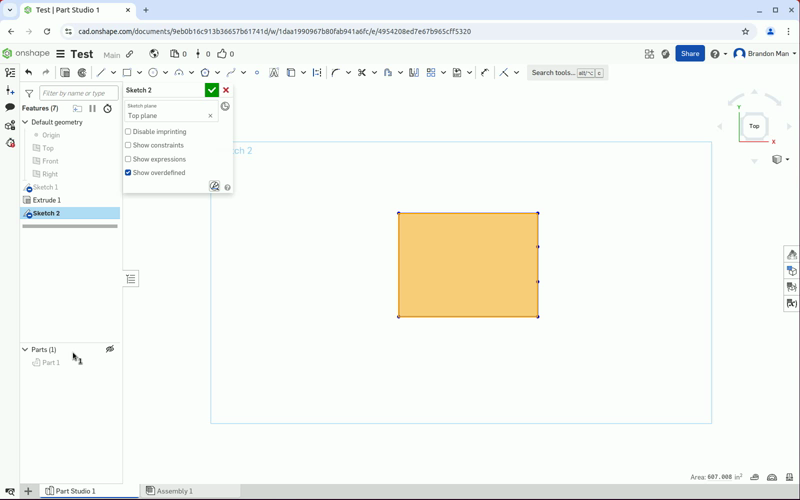
key(shift+y)
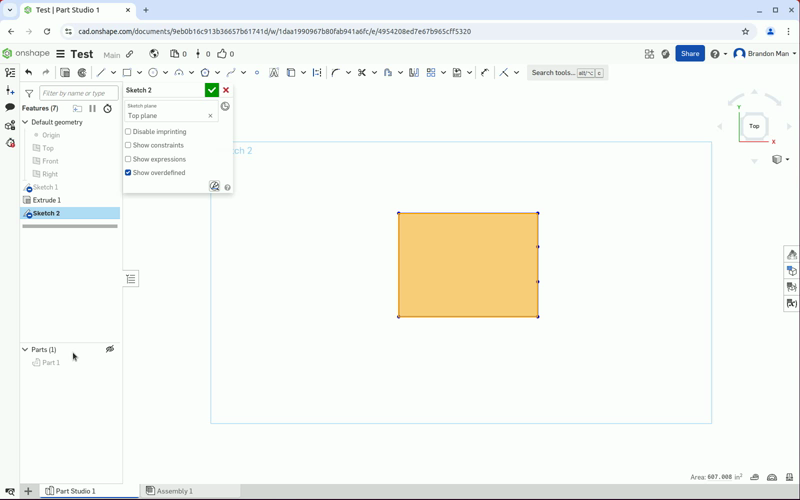
key(shift+e)
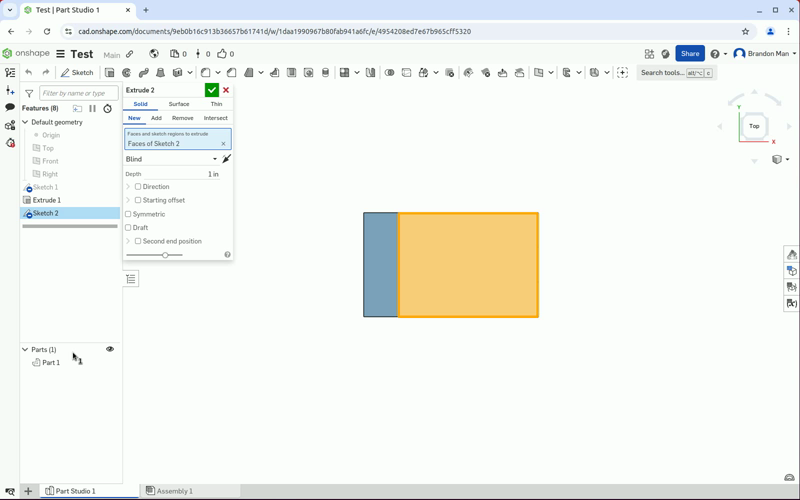
mouse_move(143, 106)
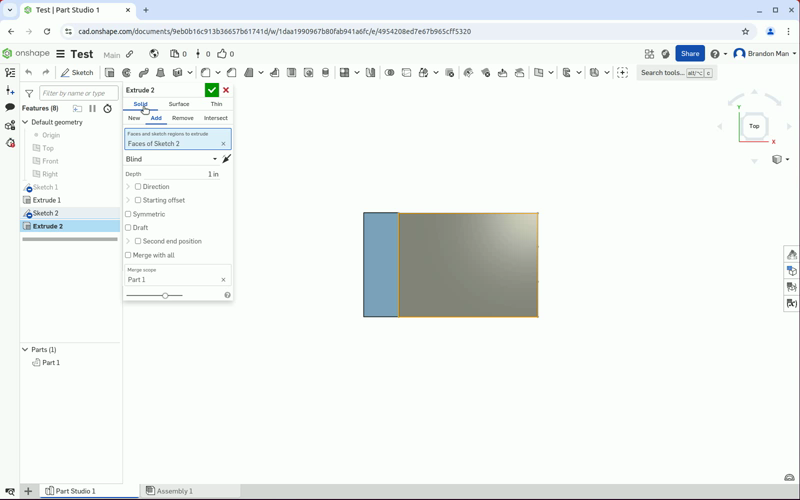
click(143, 106)
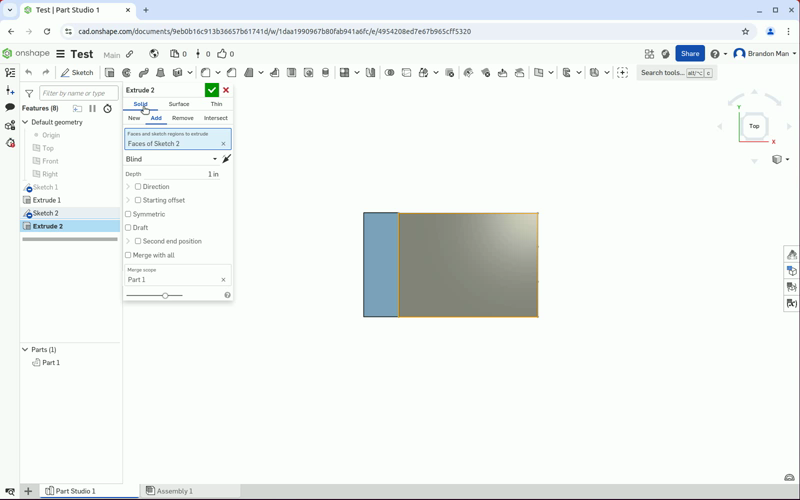
mouse_move(137, 120)
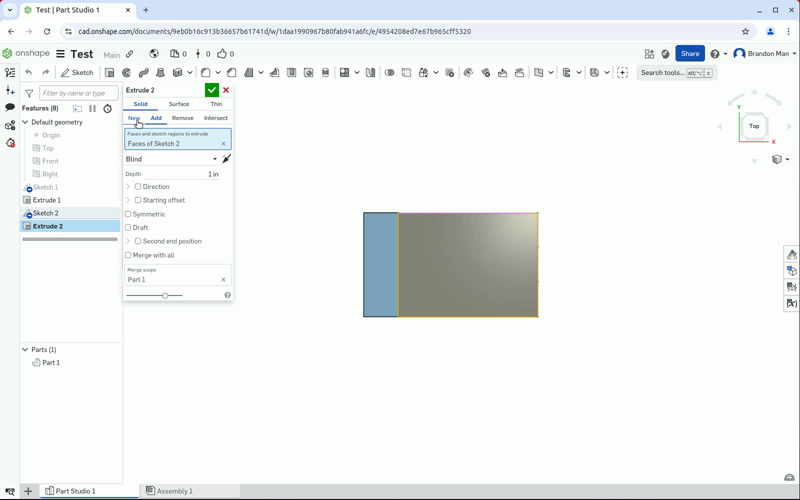
click(137, 120)
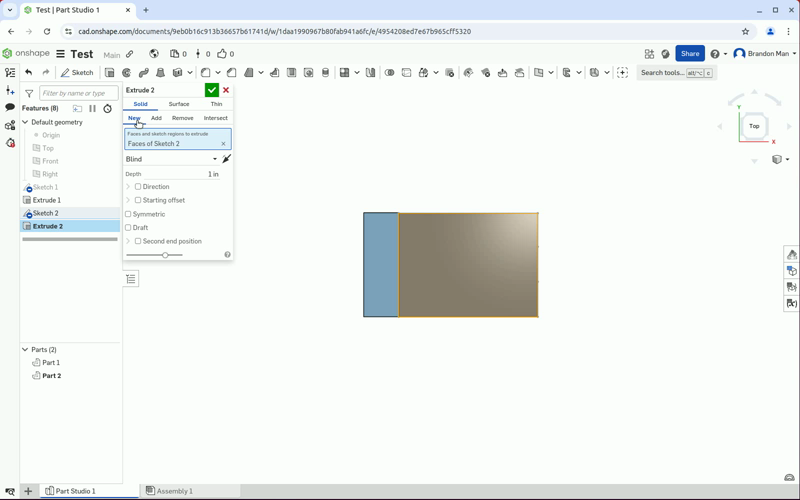
key(tab, 4)
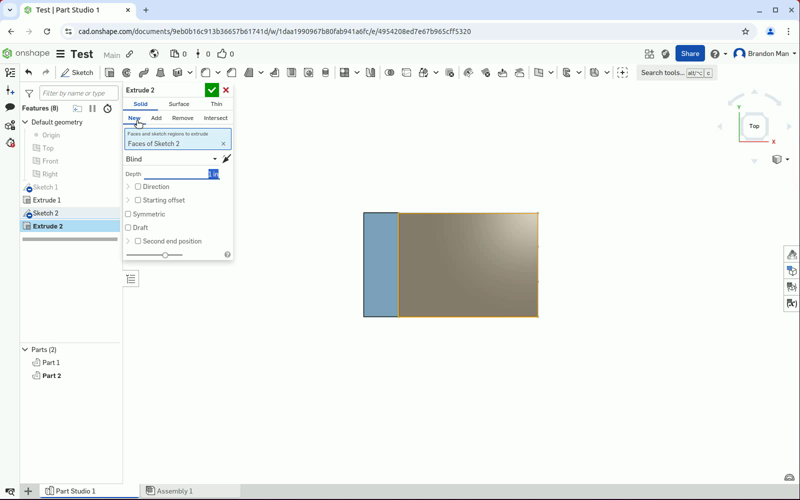
text(14.443)
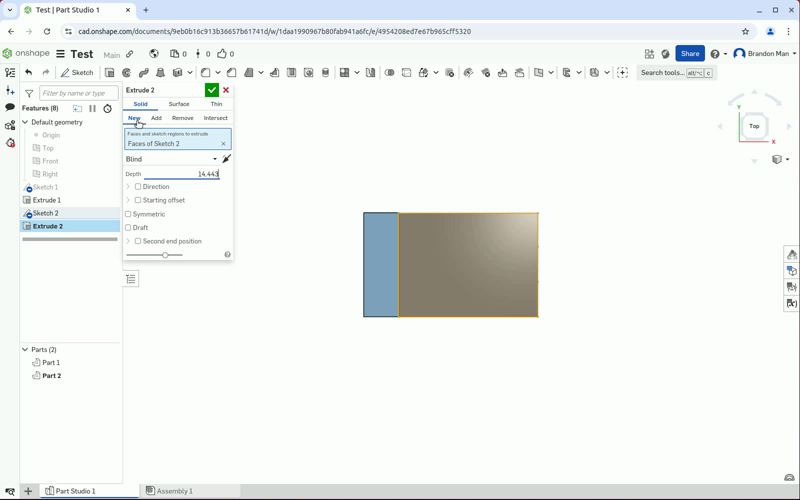
key(enter)
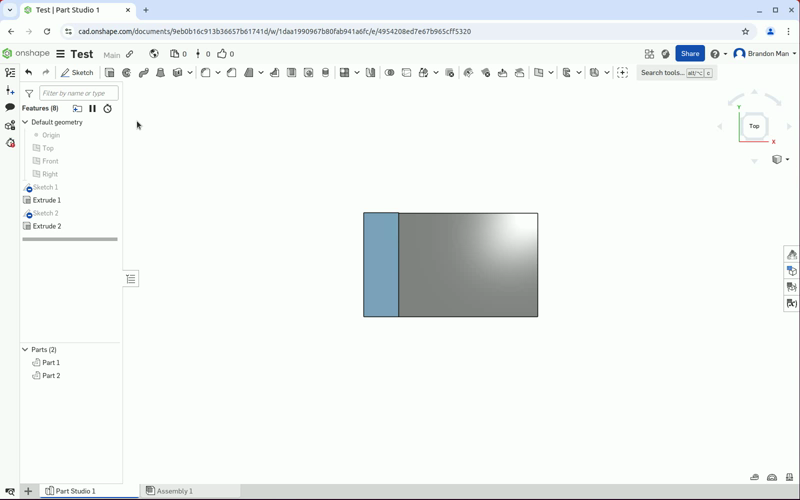
key(shift+h)
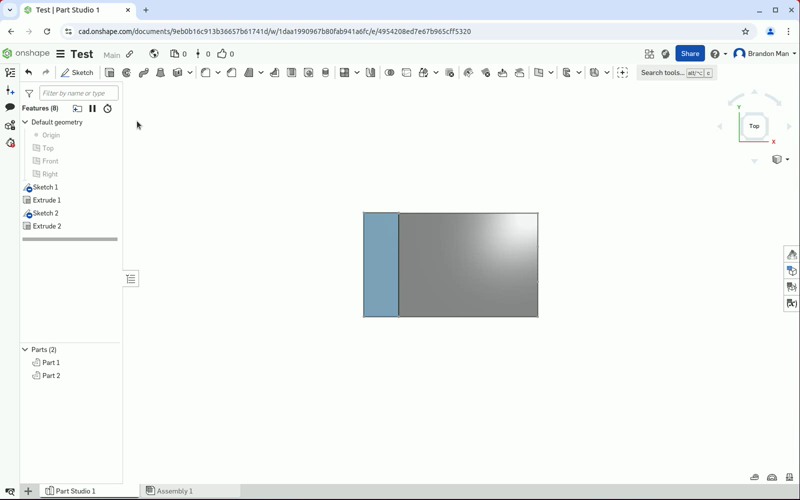
key(shift+h)
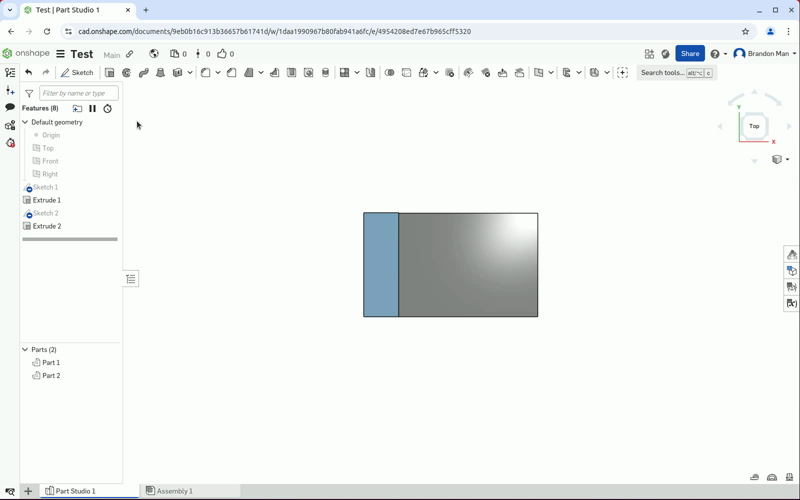
mouse_move(73, 189)
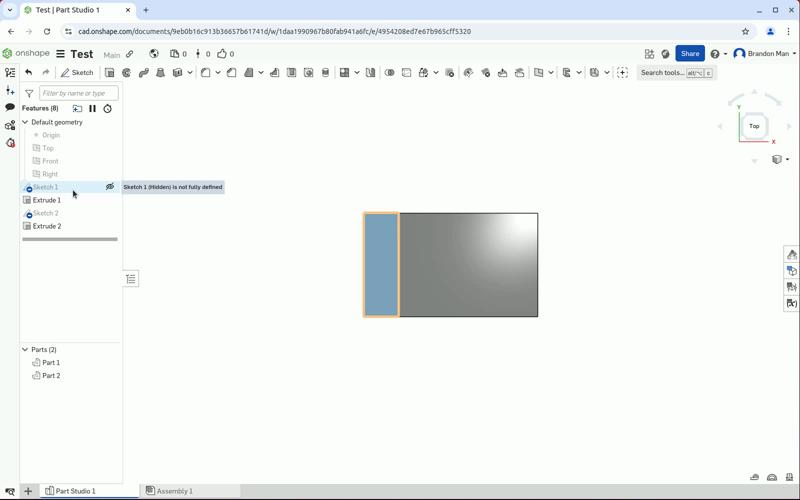
click(73, 189)
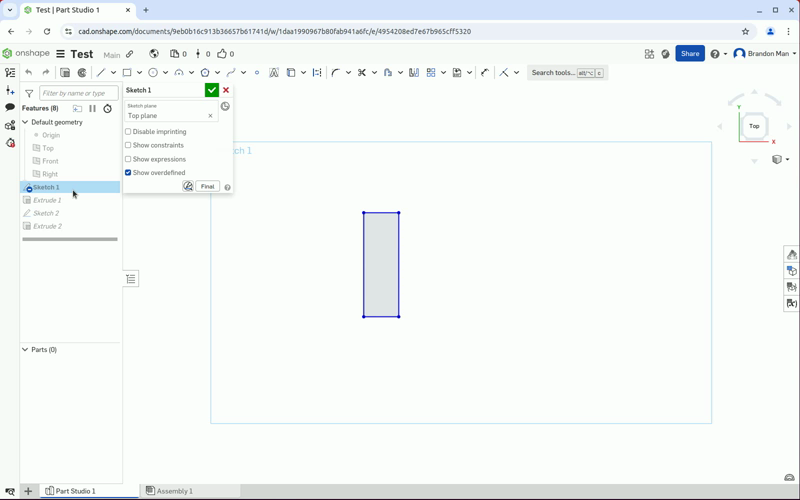
mouse_move(229, 92)
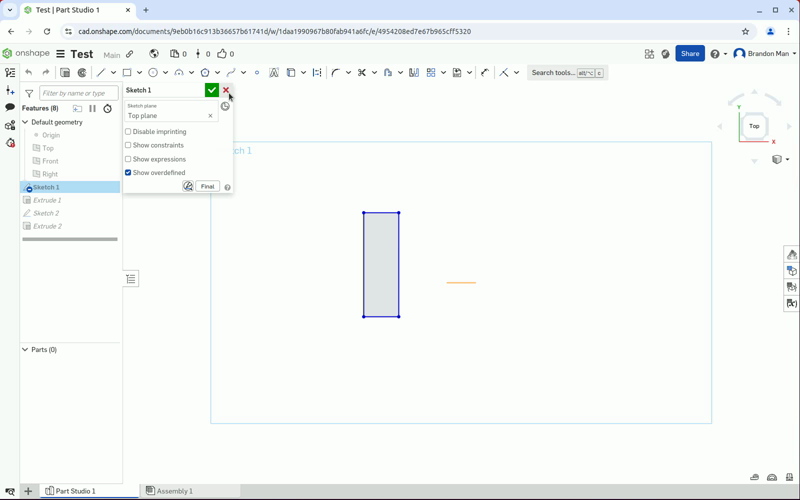
click(229, 92)
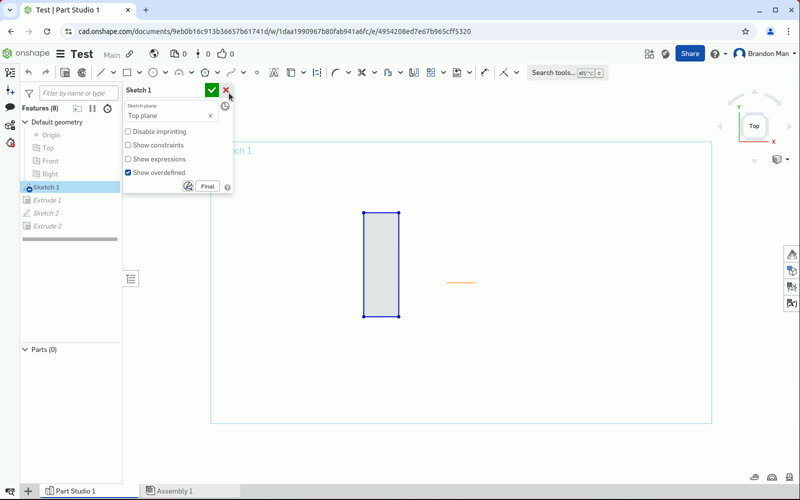
key(shift+s)
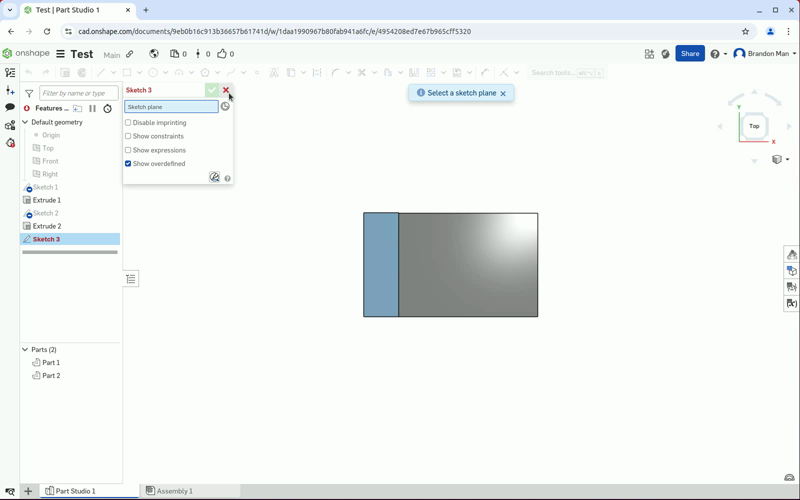
mouse_move(73, 150)
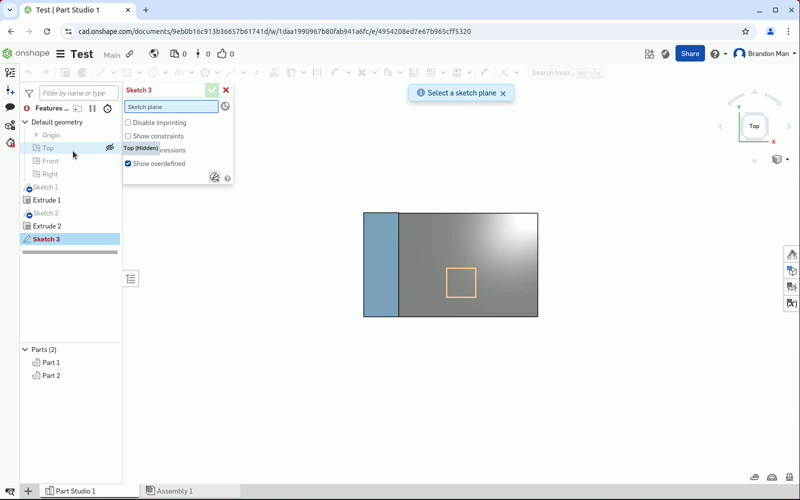
click(73, 150)
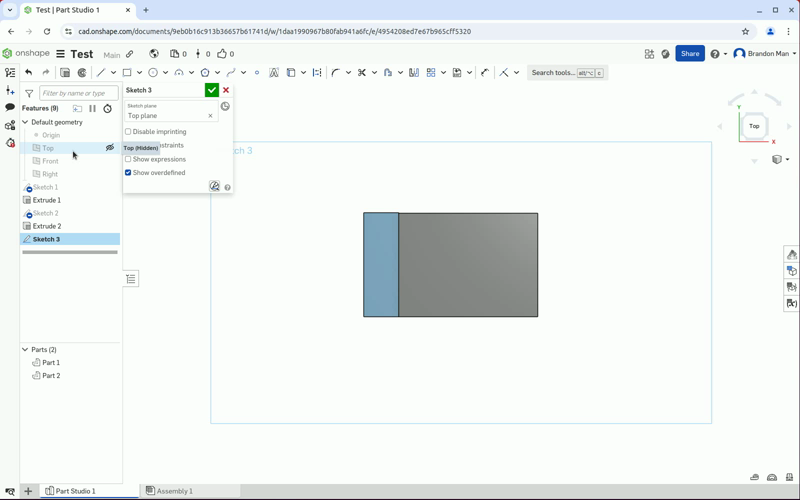
mouse_move(73, 352)
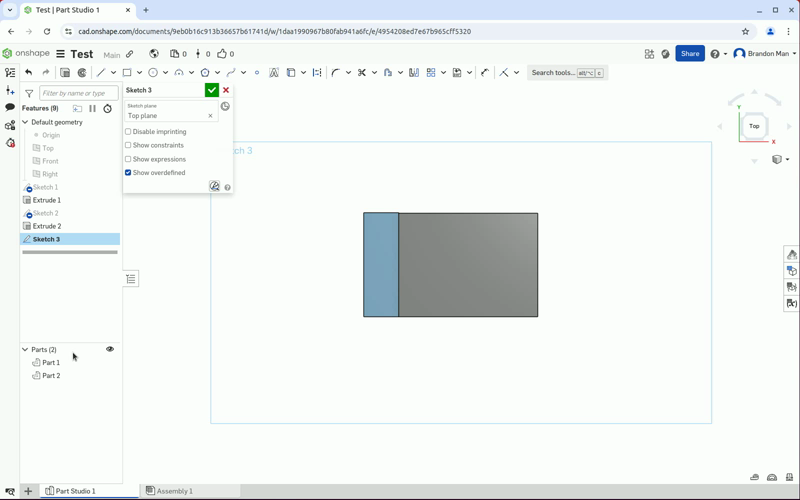
key(y)
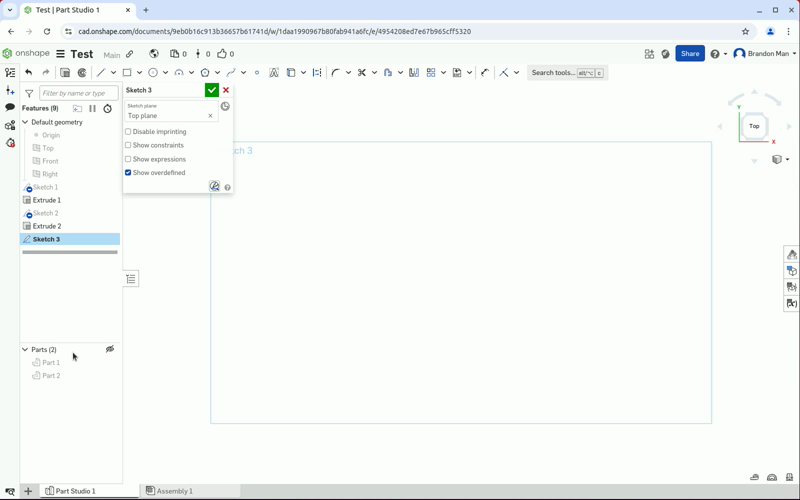
key(l)
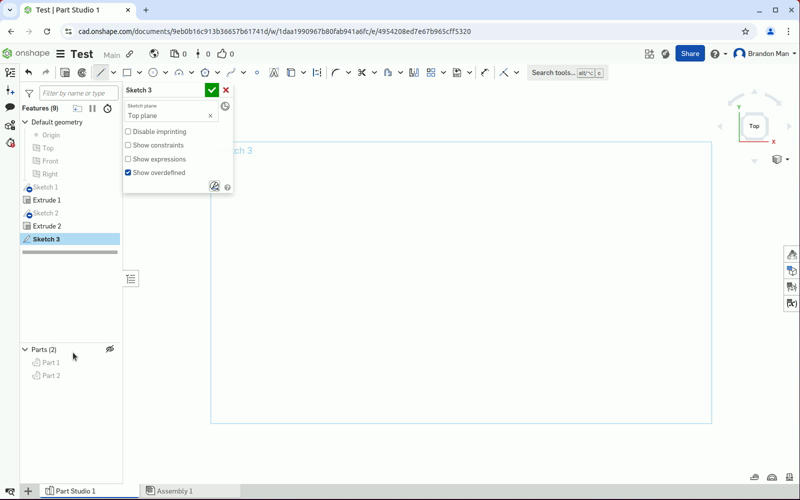
key_down(shift)
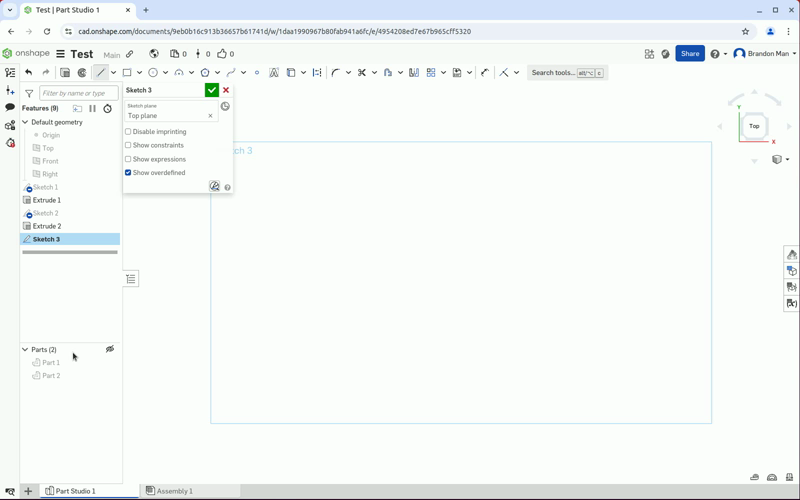
mouse_move(538, 246)
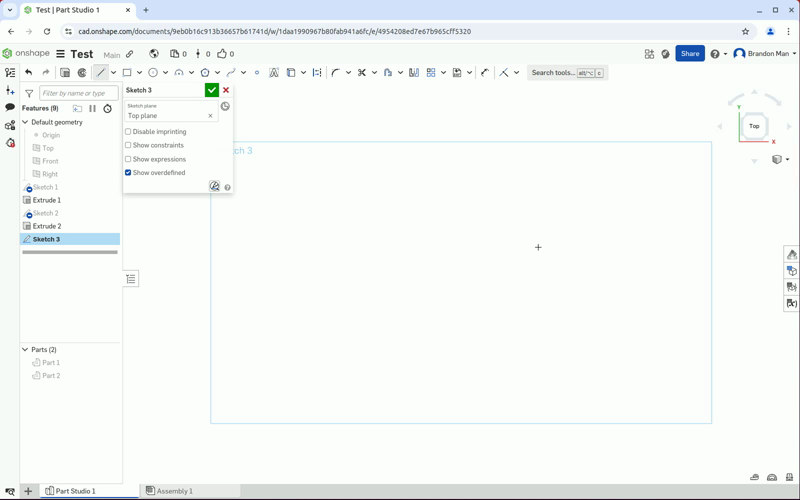
click(538, 246)
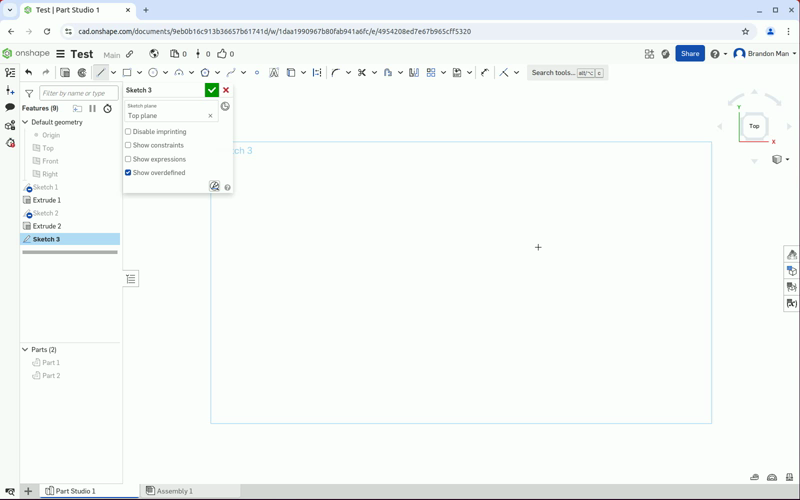
key_up(shift)
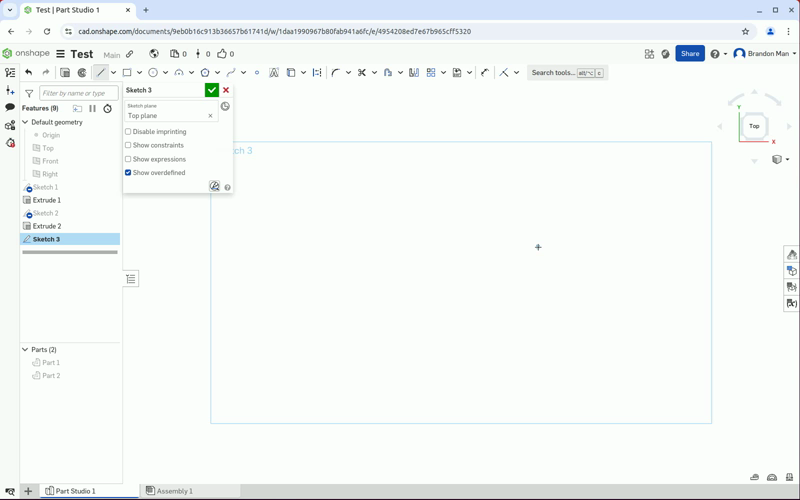
key_down(shift)
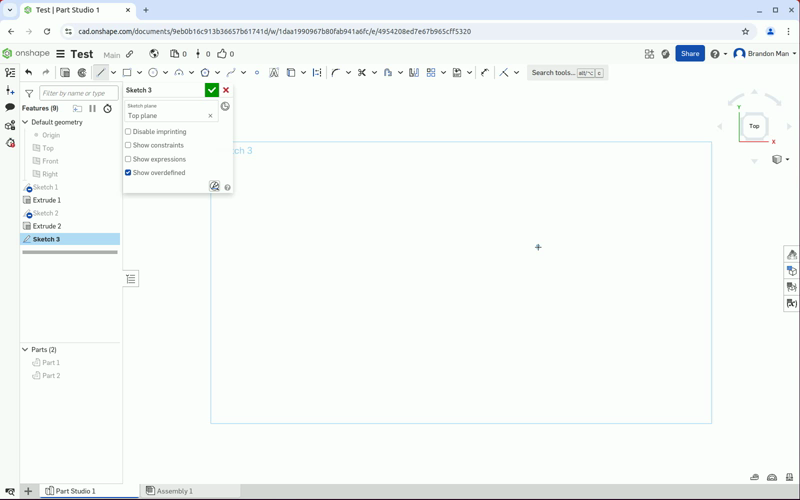
mouse_move(568, 246)
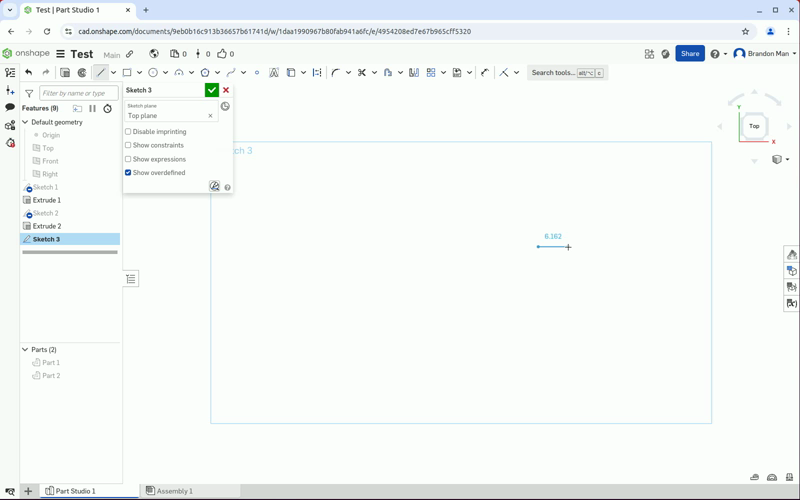
mouse_move(574, 210)
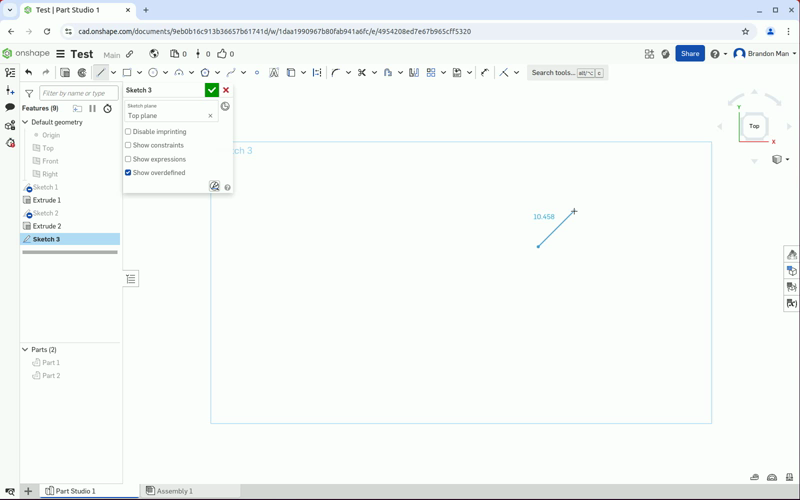
click(574, 210)
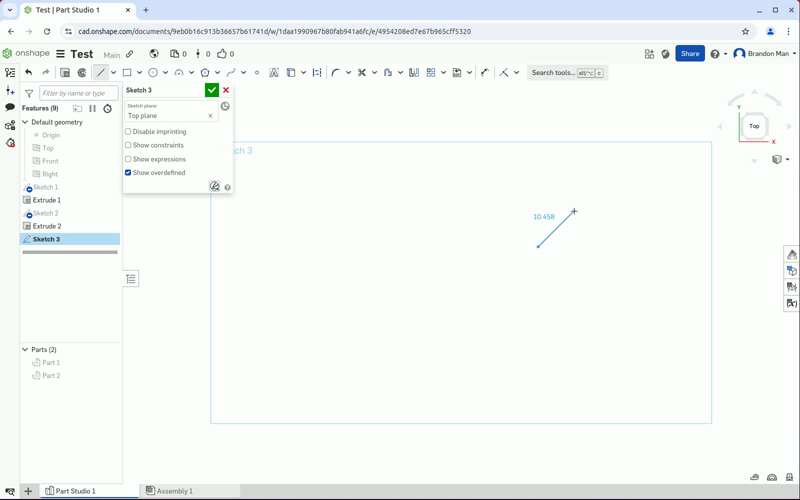
key_up(shift)
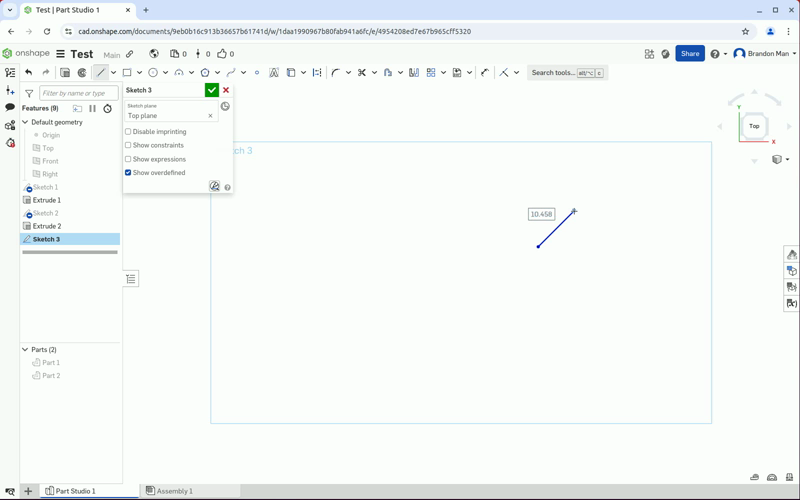
key_down(shift)
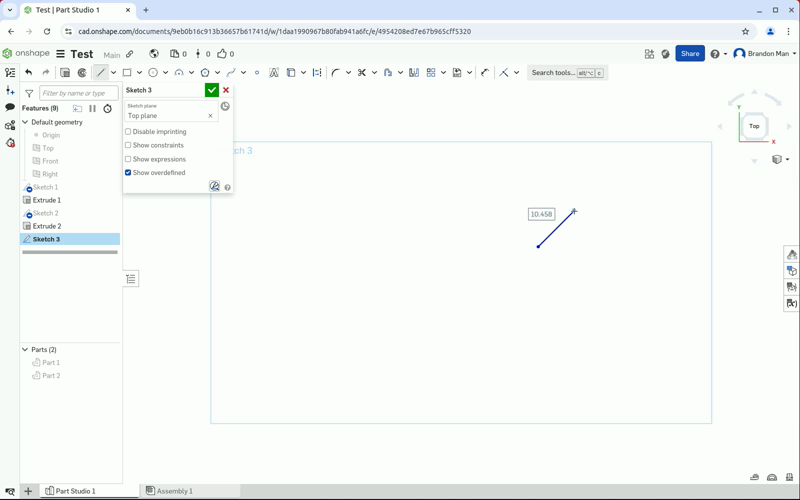
mouse_move(589, 210)
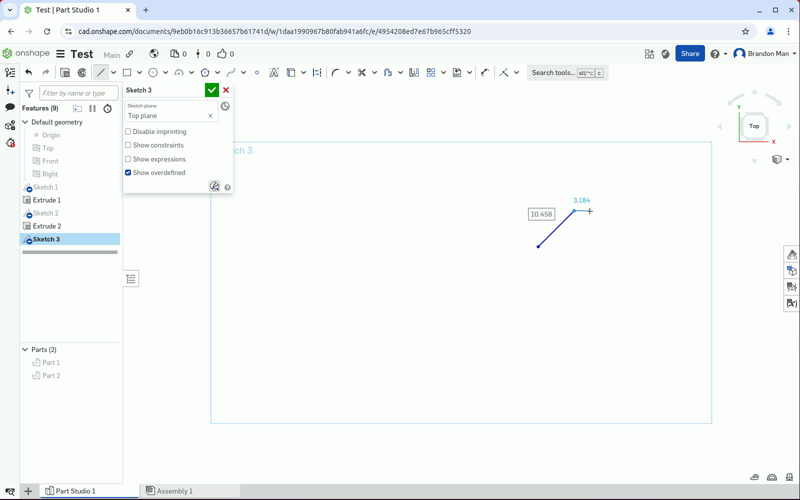
mouse_move(538, 210)
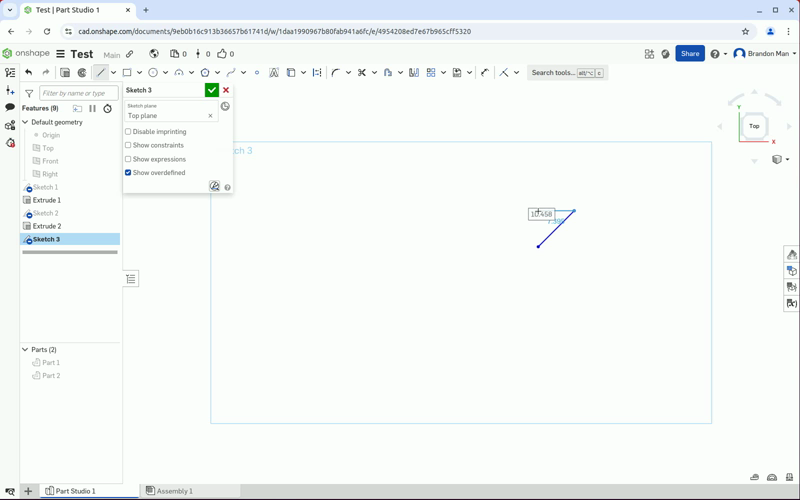
click(538, 210)
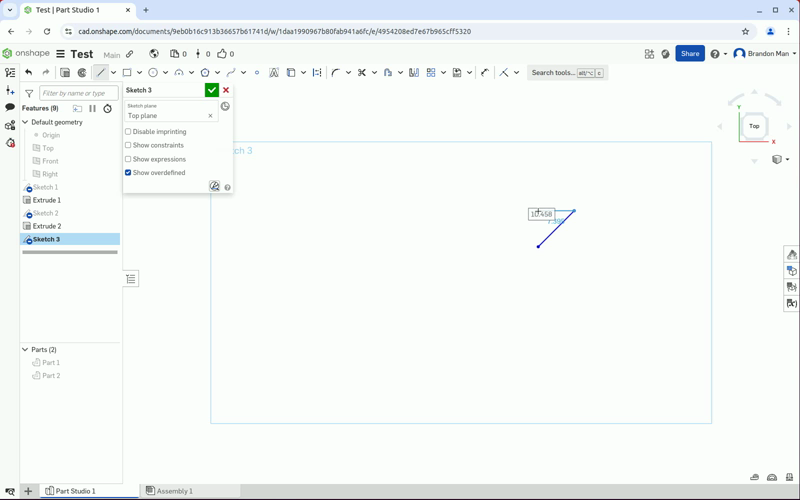
key_up(shift)
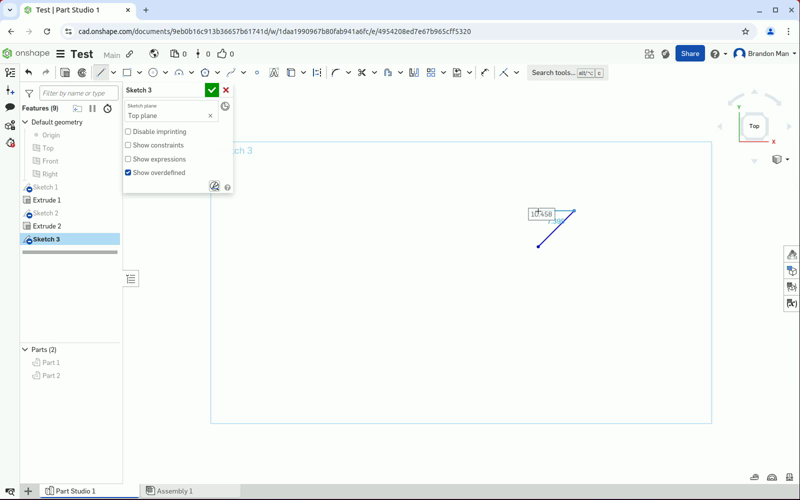
mouse_move(568, 210)
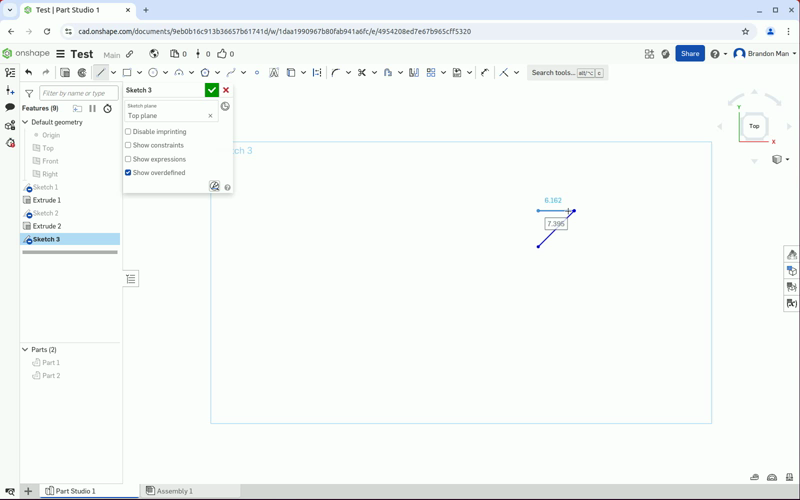
key_down(shift)
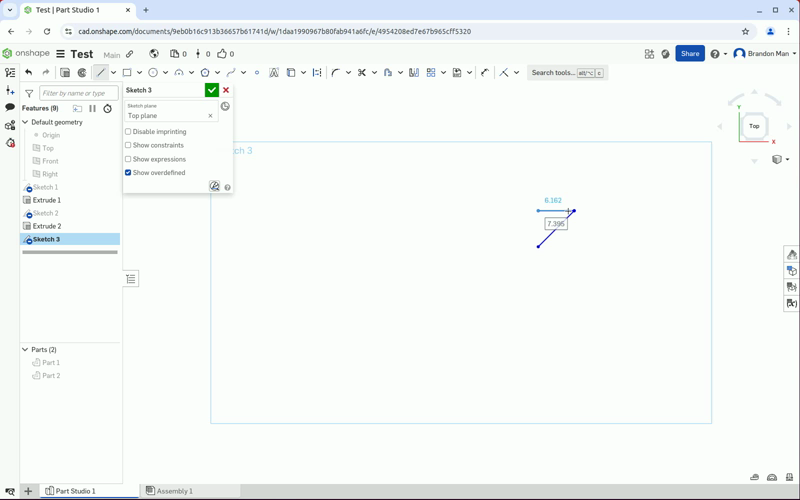
mouse_move(538, 246)
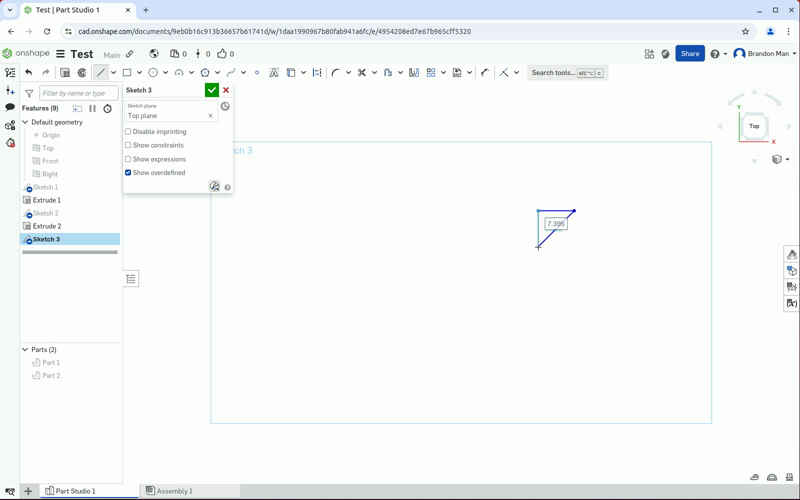
key_up(shift)
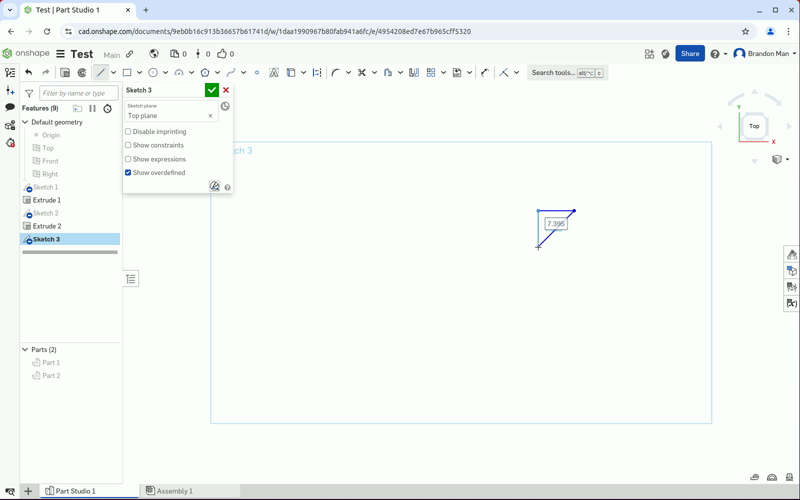
click(538, 246)
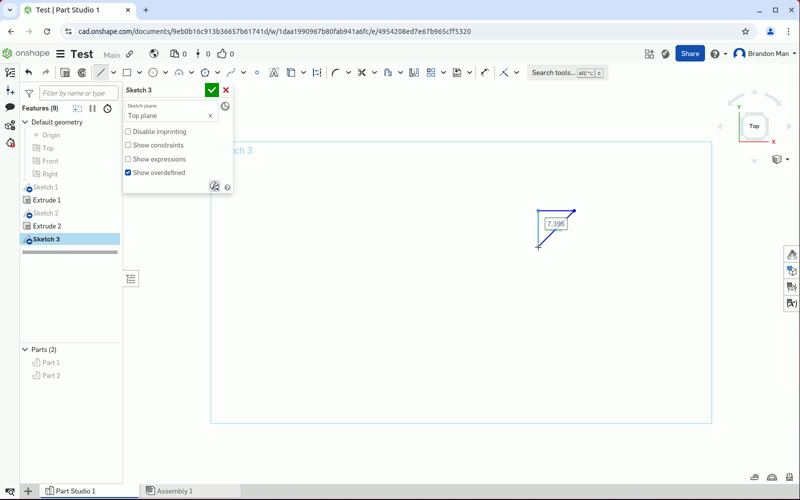
key(esc)
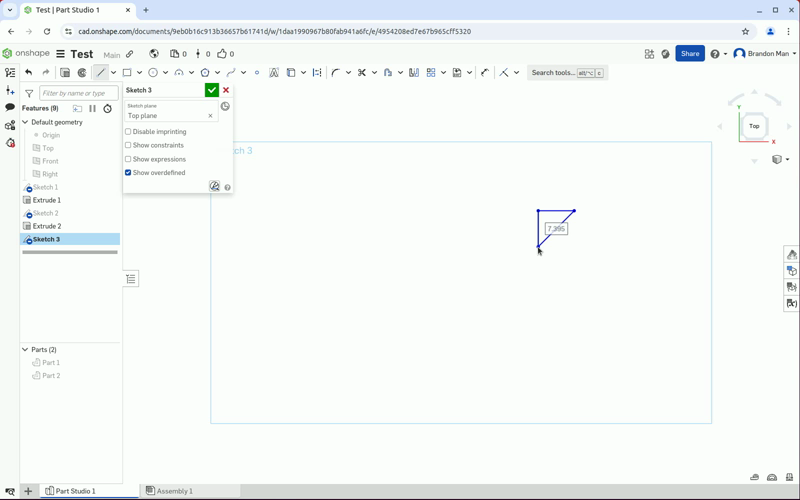
mouse_move(565, 216)
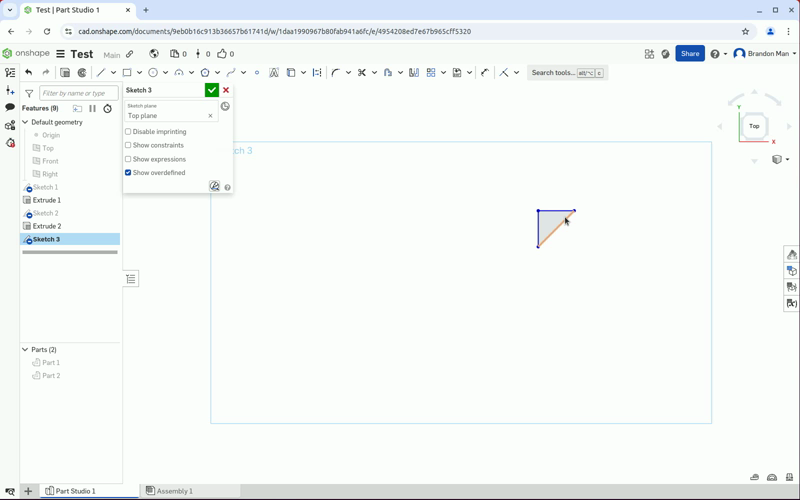
scroll(6)
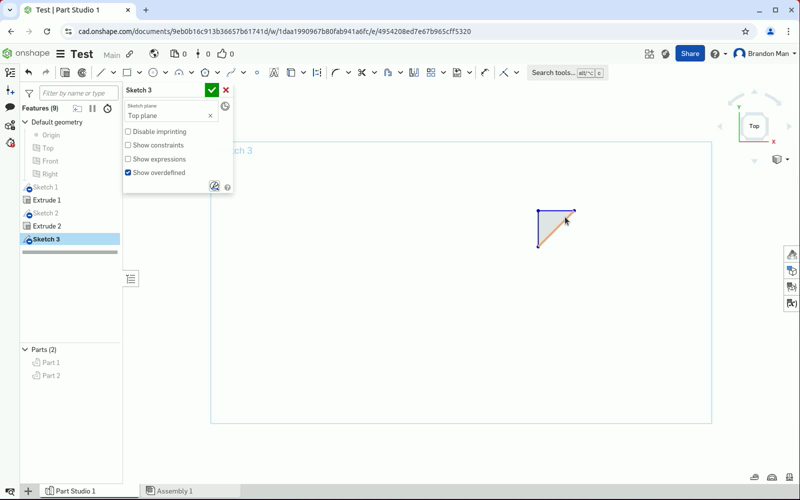
scroll(6)
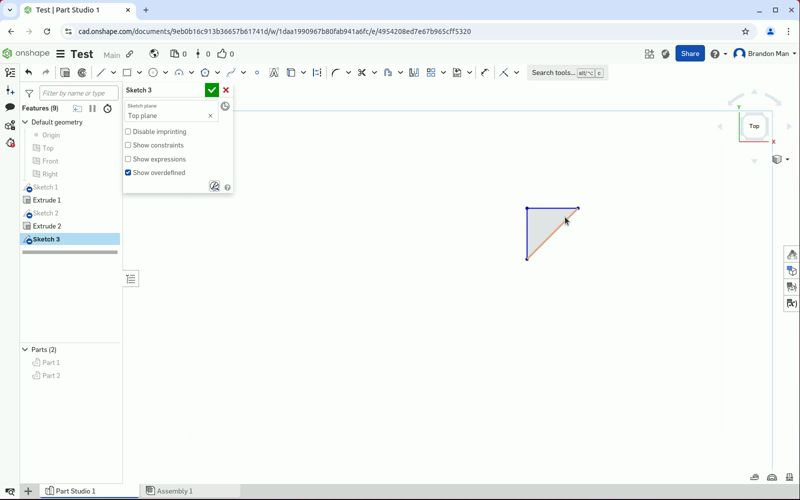
scroll(6)
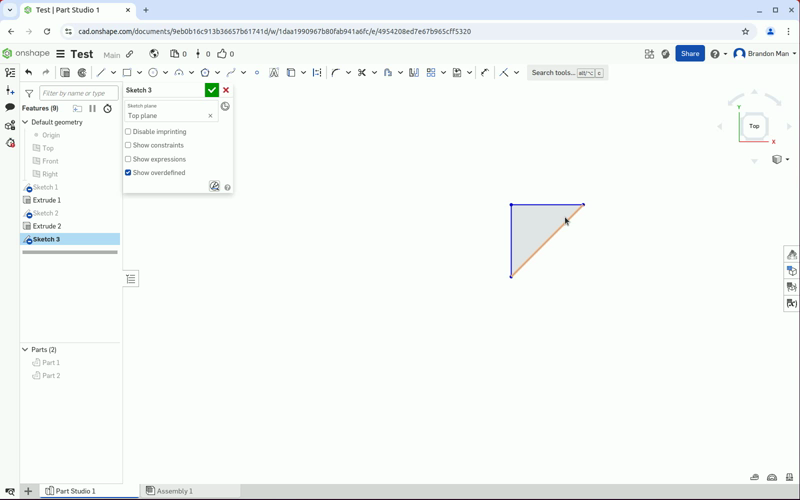
scroll(6)
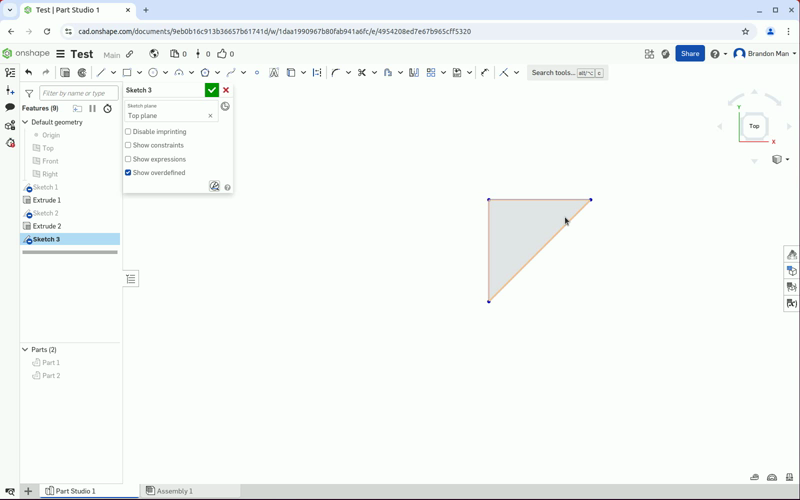
scroll(6)
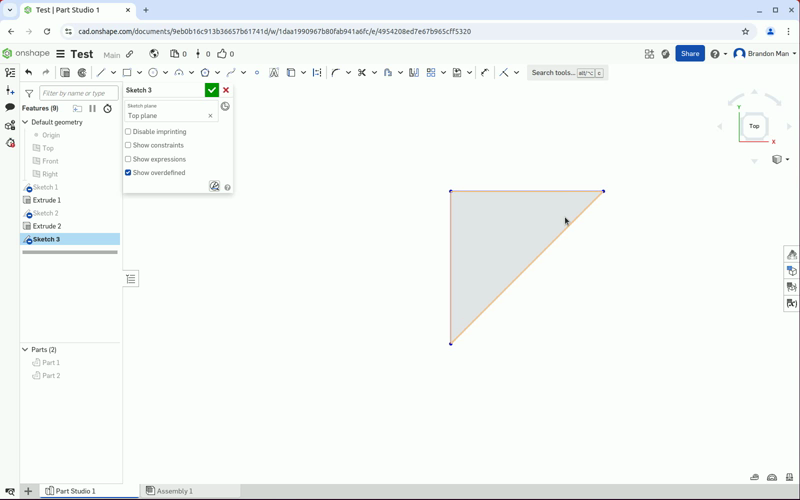
scroll(6)
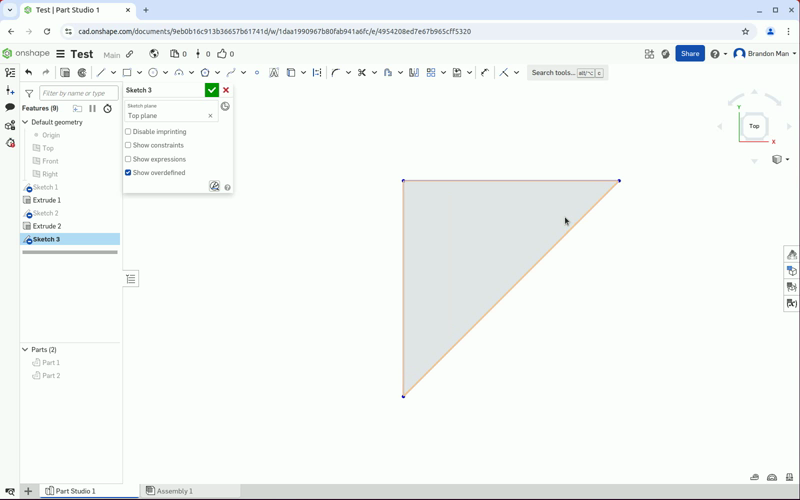
scroll(6)
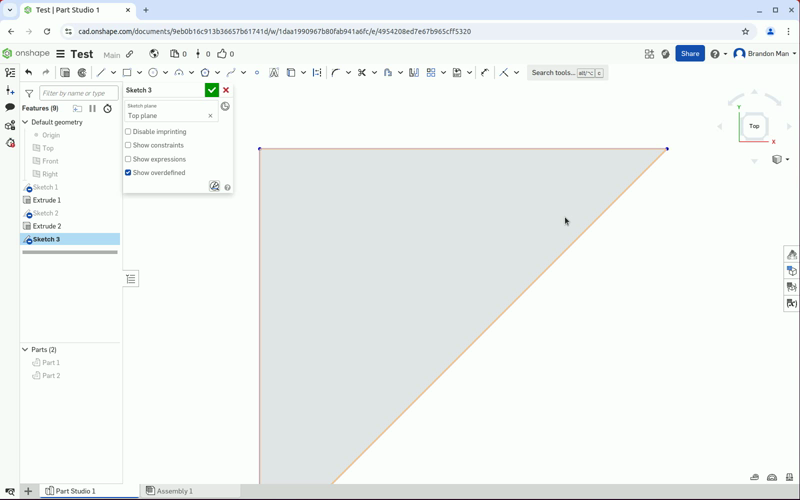
click(565, 216)
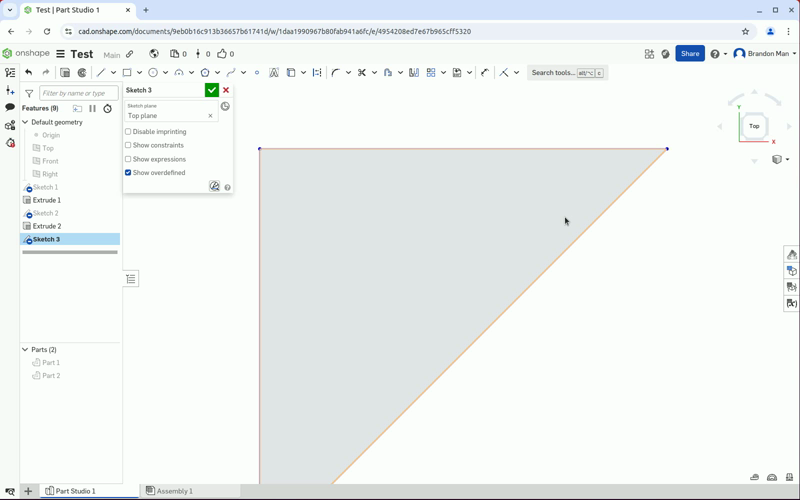
scroll(-6)
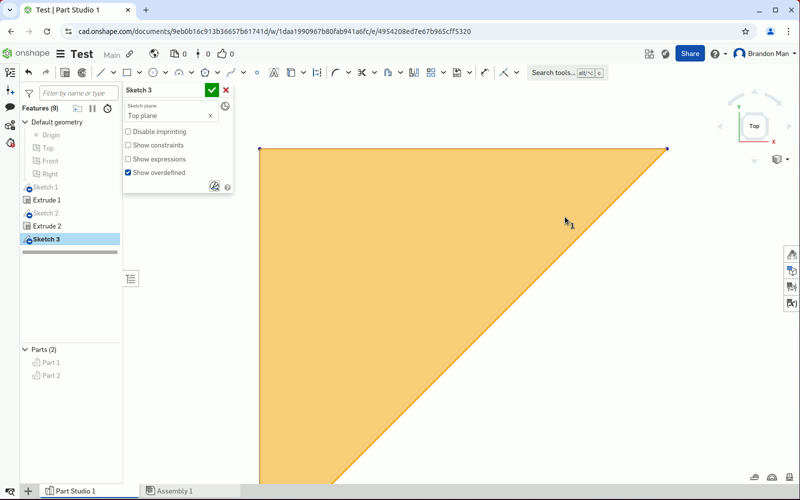
scroll(-6)
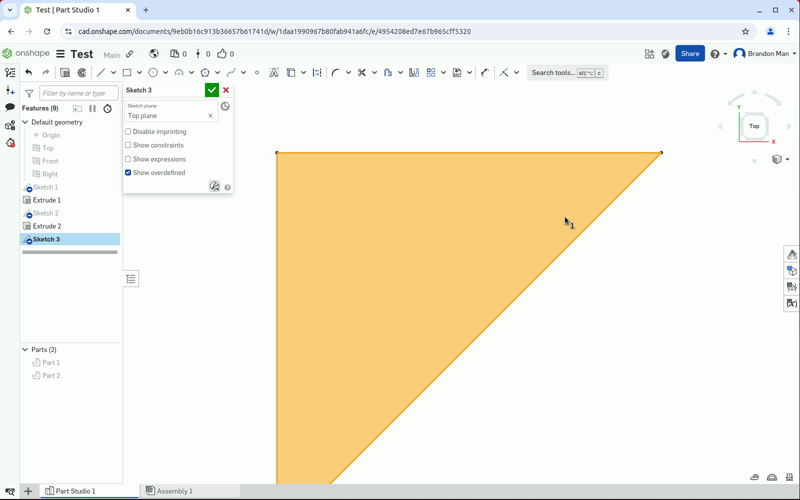
scroll(-6)
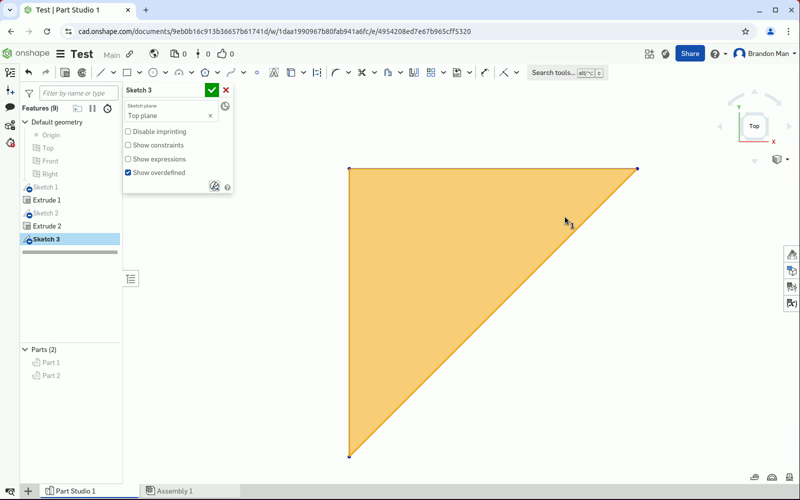
scroll(-6)
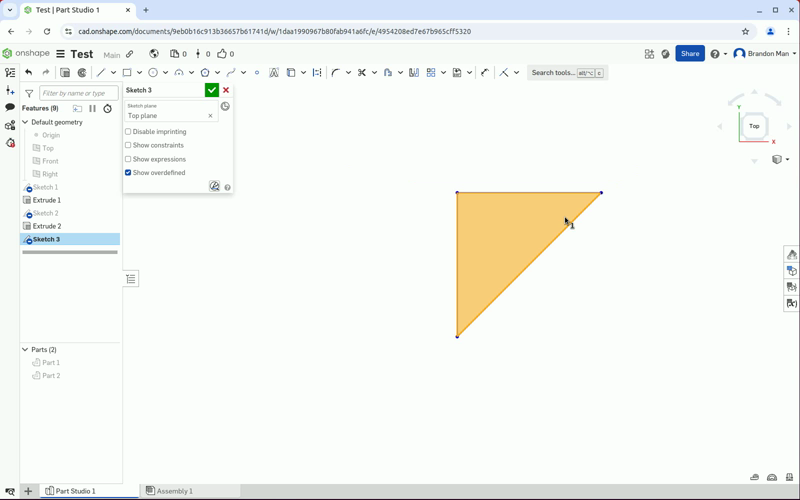
scroll(-6)
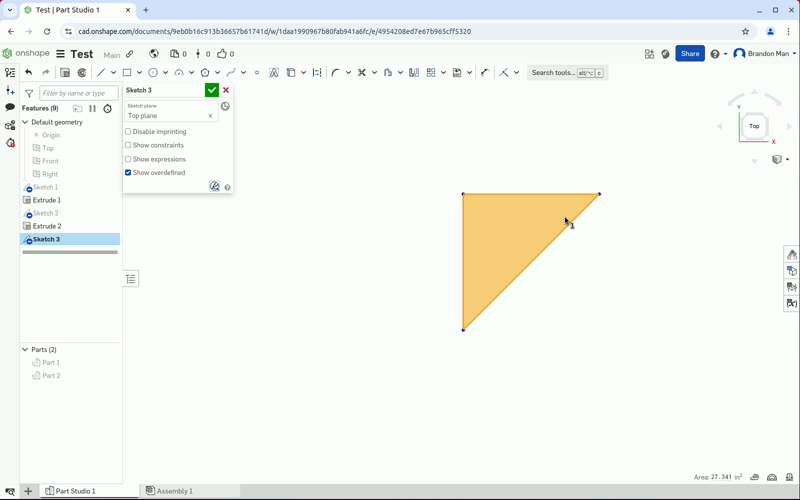
scroll(-6)
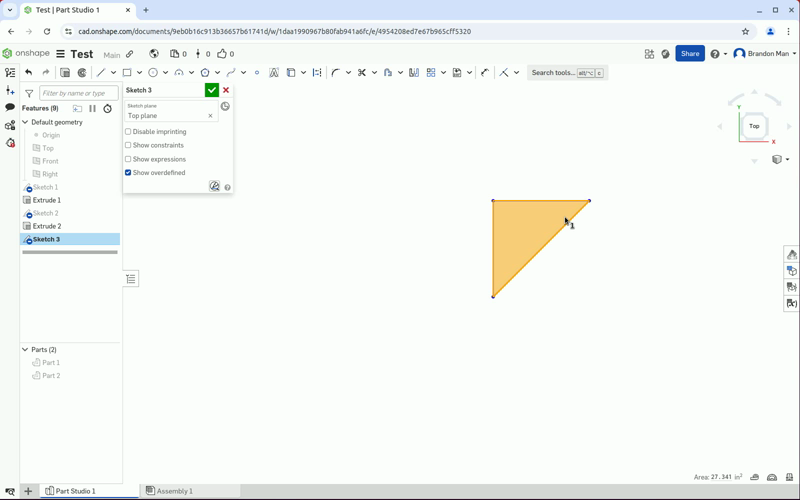
scroll(-6)
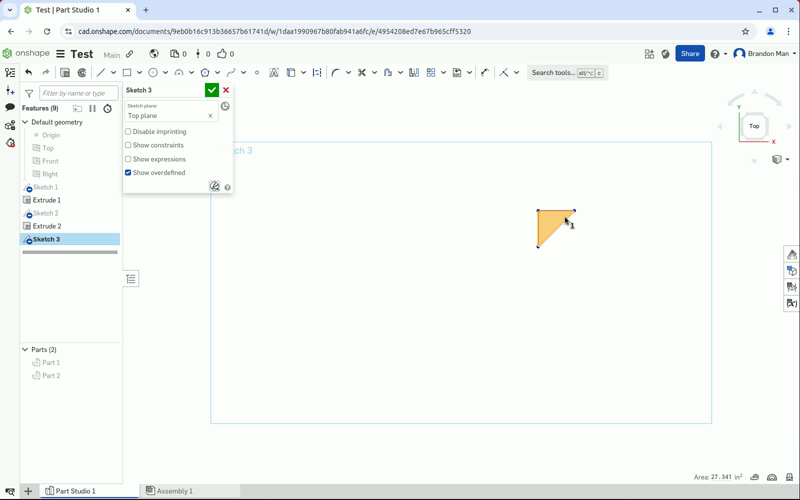
mouse_move(73, 352)
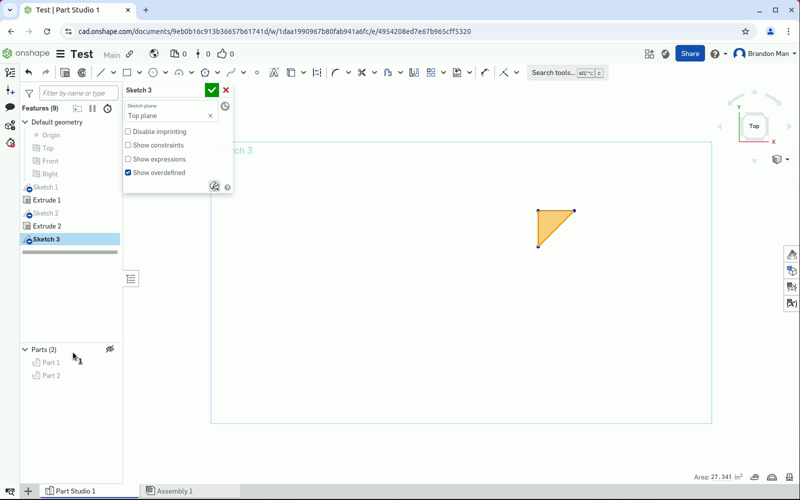
key(shift+y)
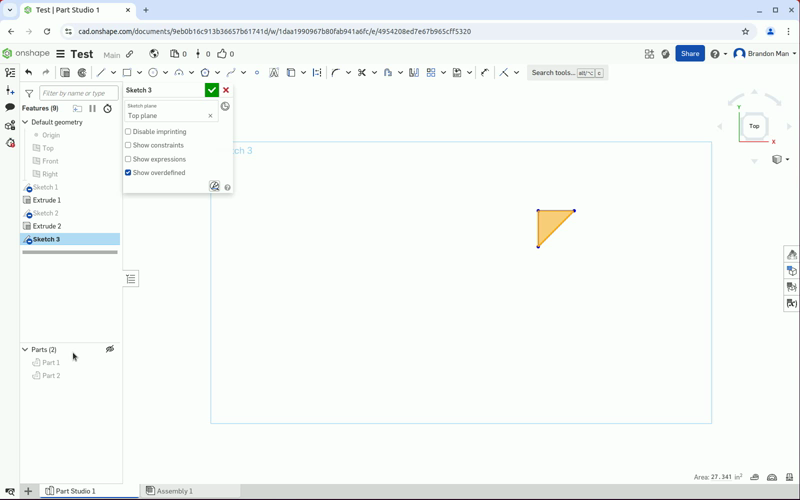
key(shift+e)
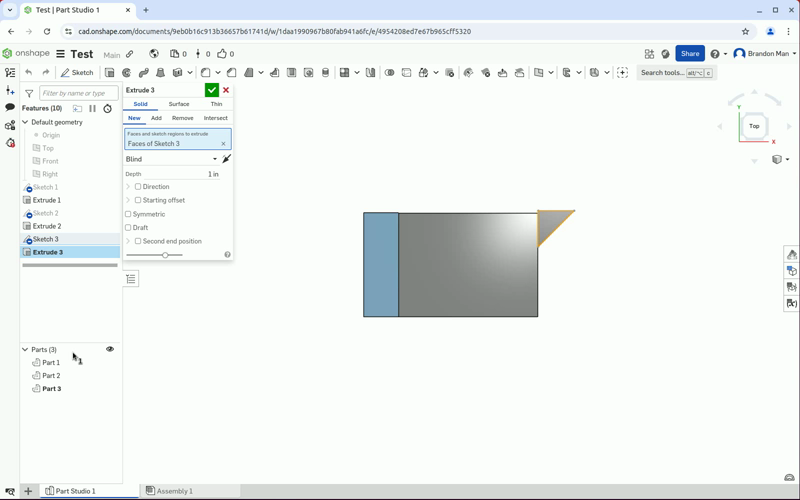
mouse_move(143, 106)
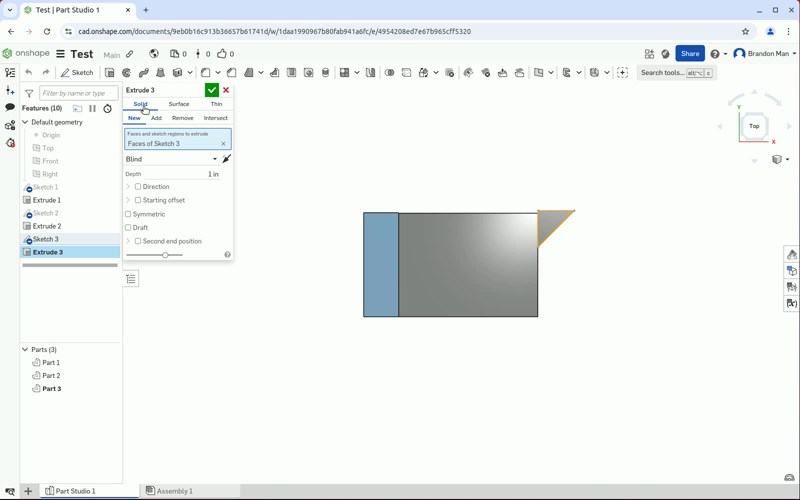
click(143, 106)
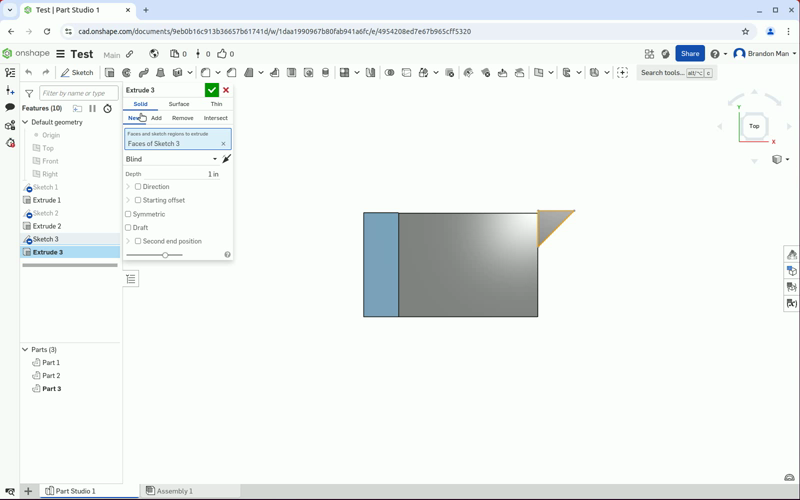
mouse_move(137, 120)
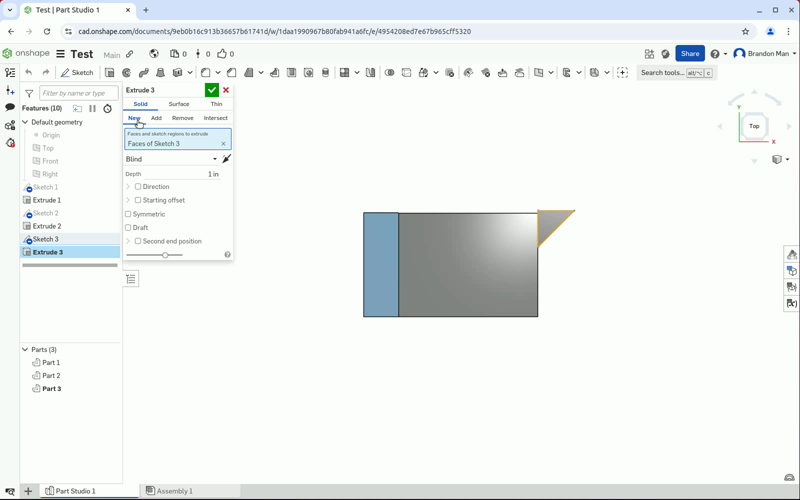
click(137, 120)
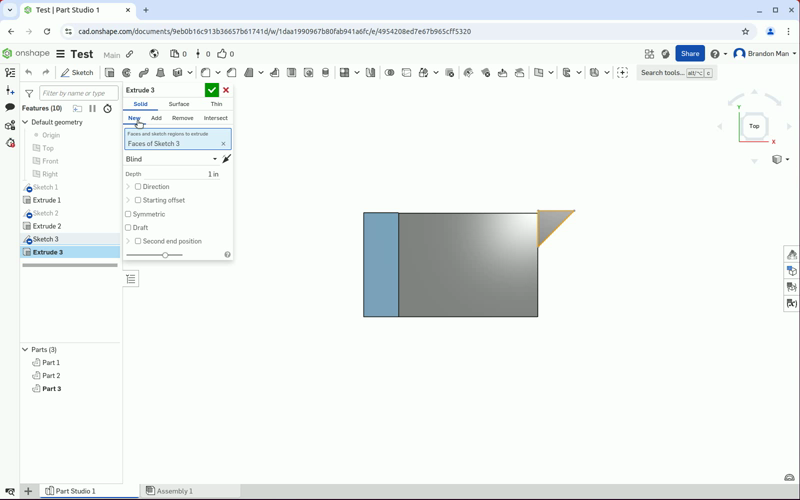
key(tab, 4)
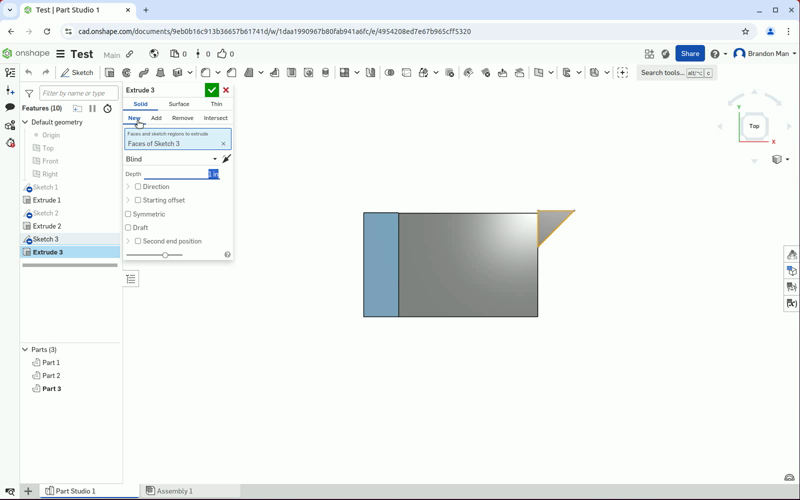
text(3.611)
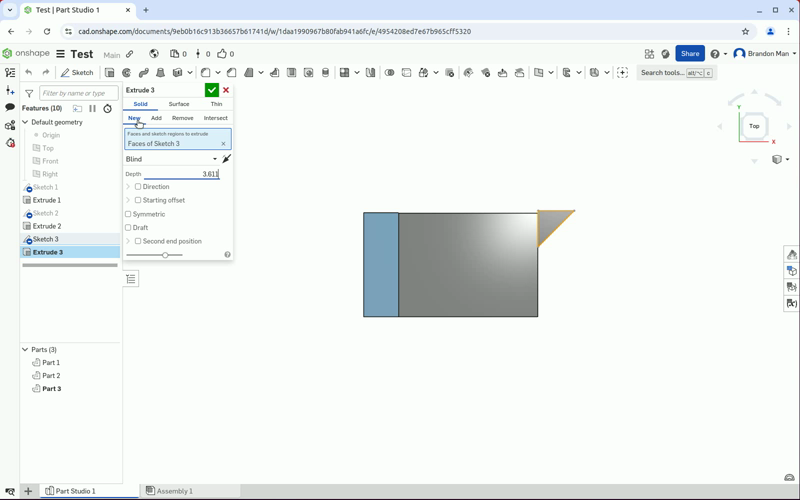
key(enter)
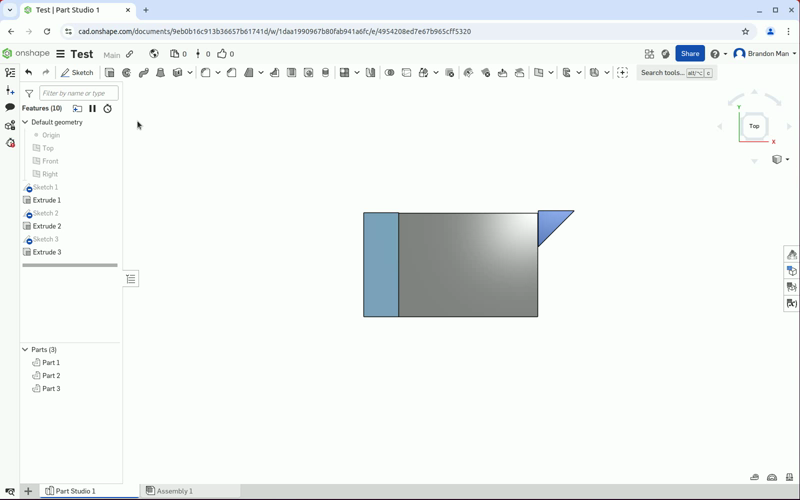
key(shift+h)
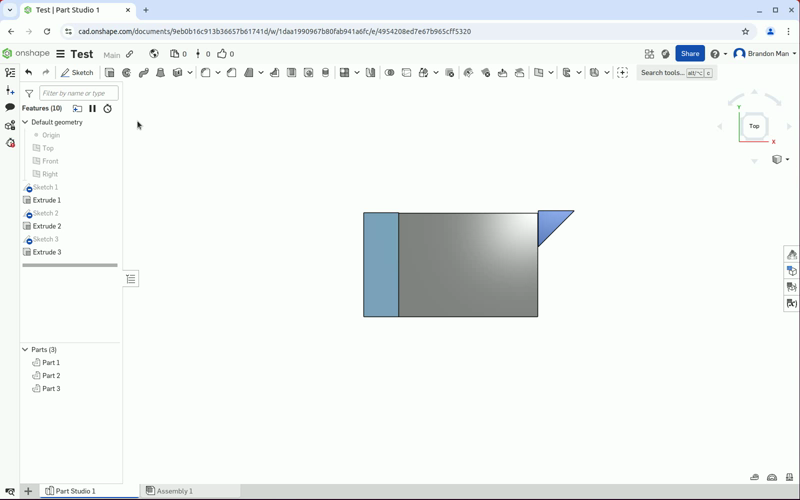
key(shift+h)
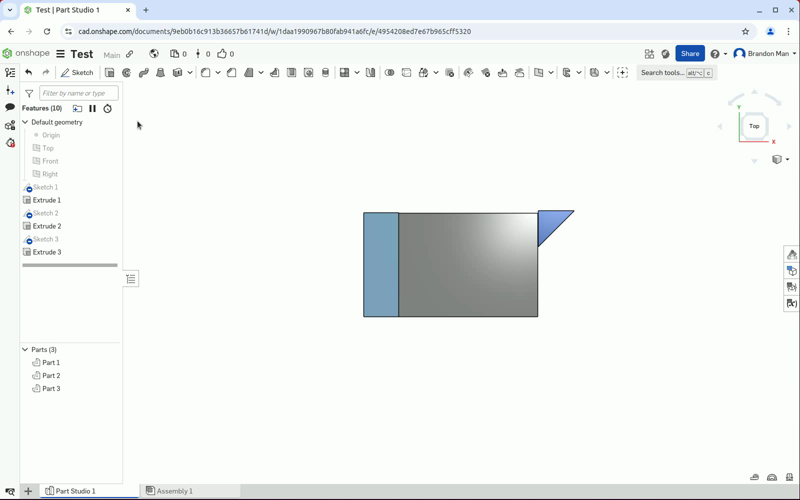
mouse_move(73, 189)
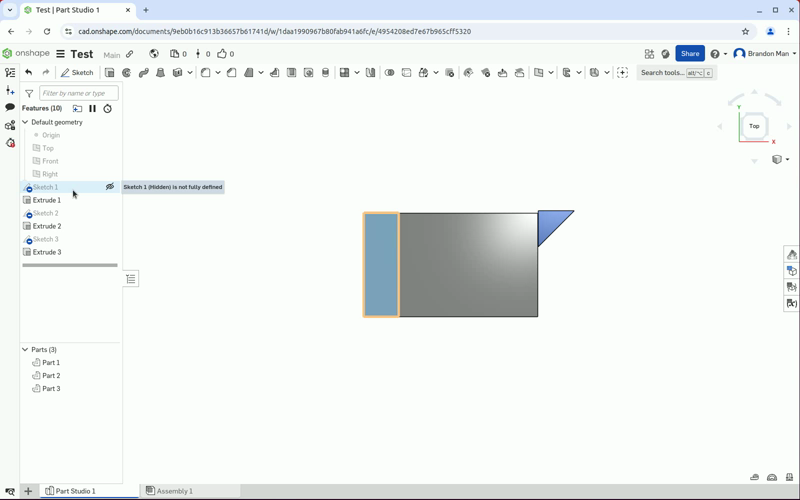
click(73, 189)
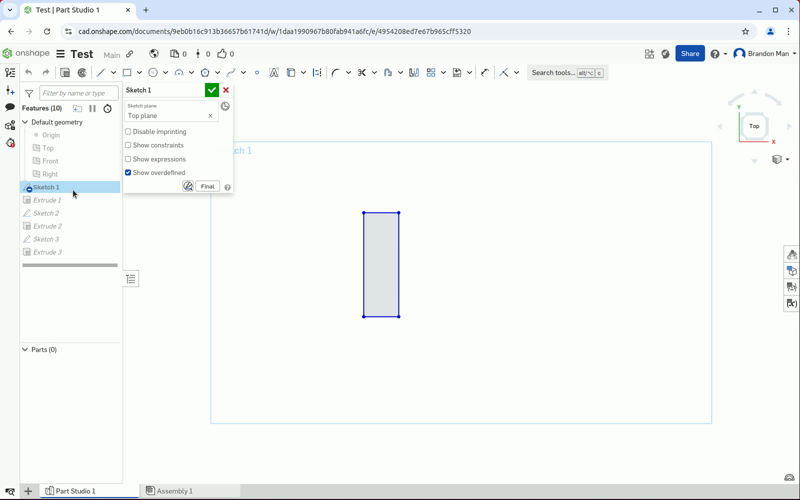
mouse_move(229, 92)
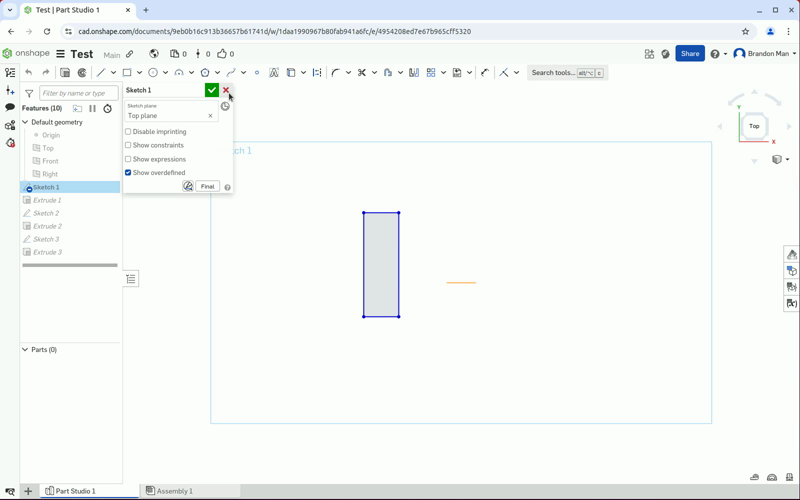
click(229, 92)
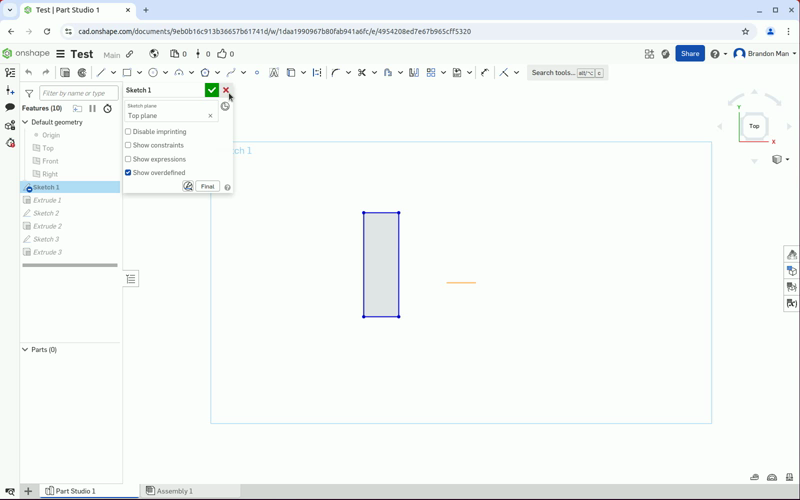
key(shift+s)
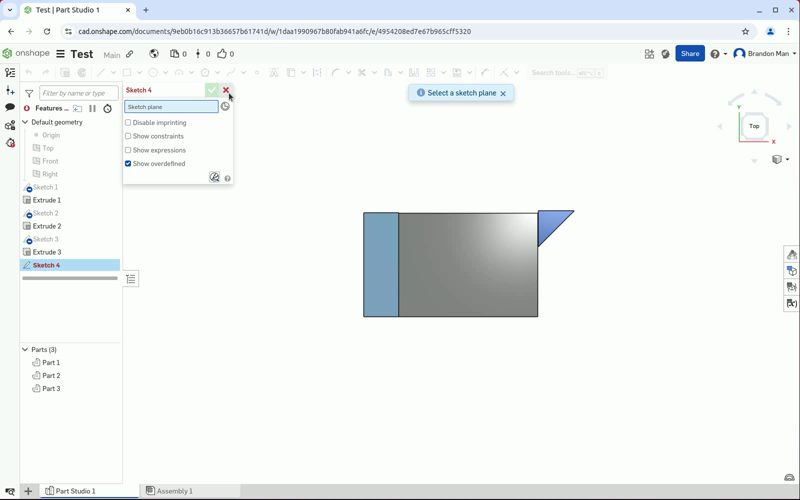
mouse_move(73, 150)
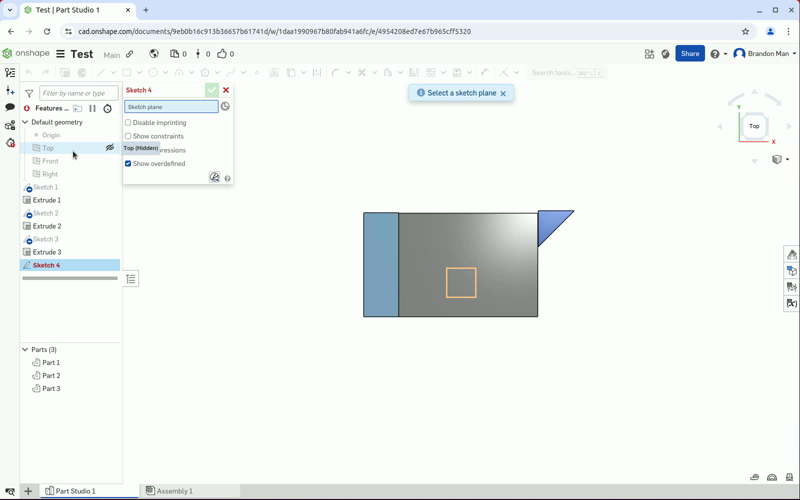
click(73, 150)
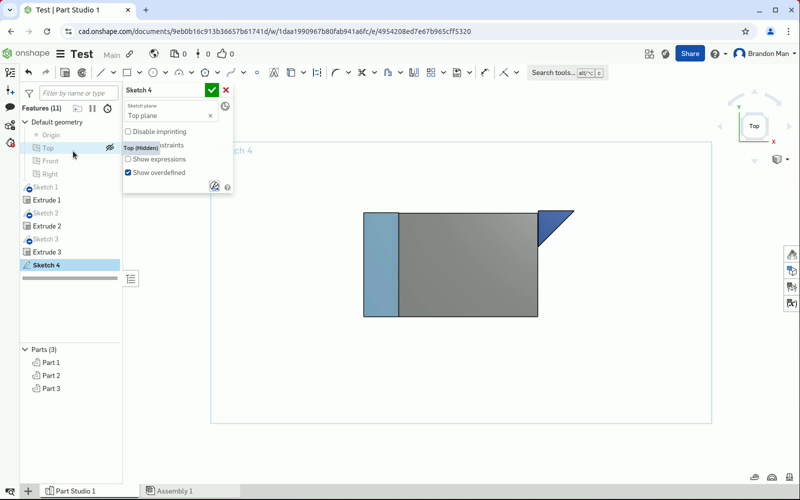
mouse_move(73, 352)
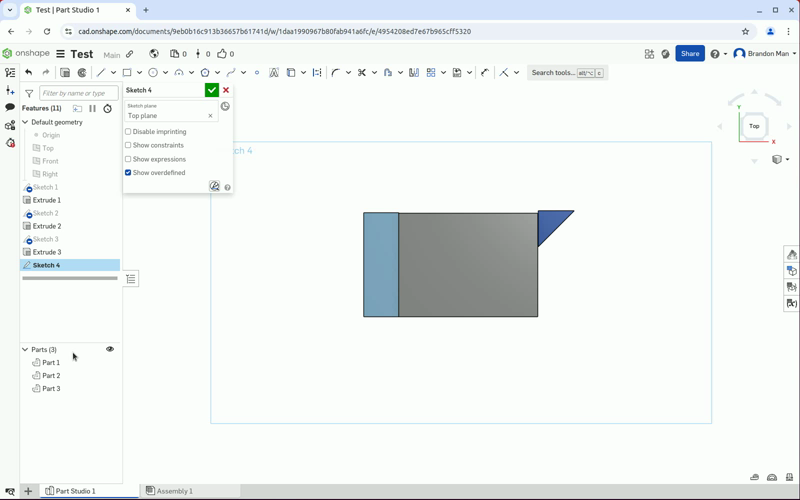
key(y)
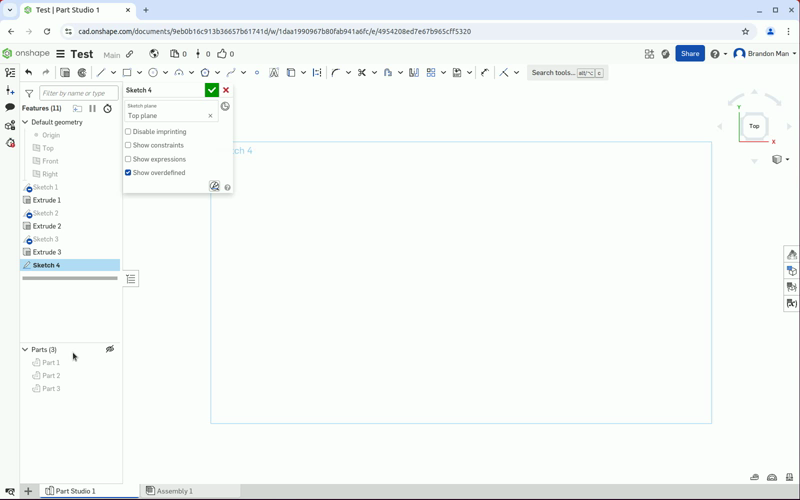
key(l)
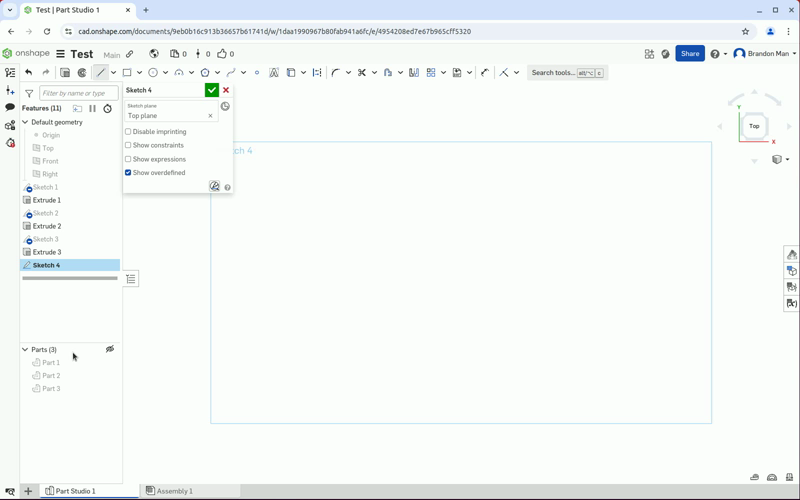
key_down(shift)
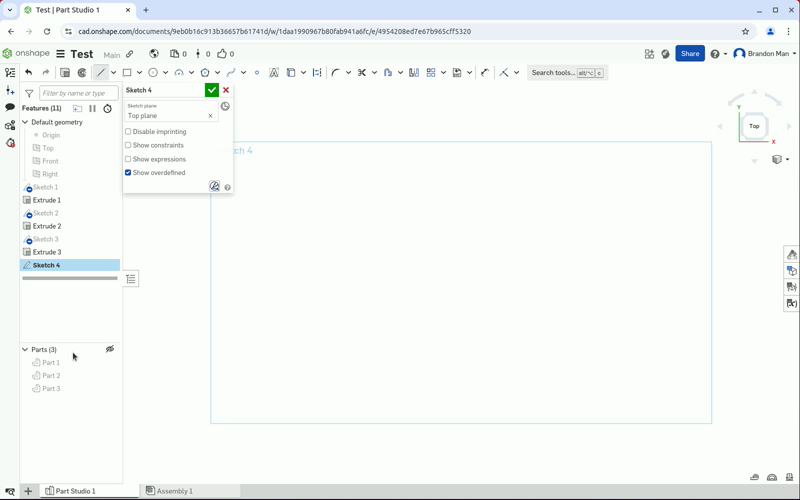
mouse_move(538, 316)
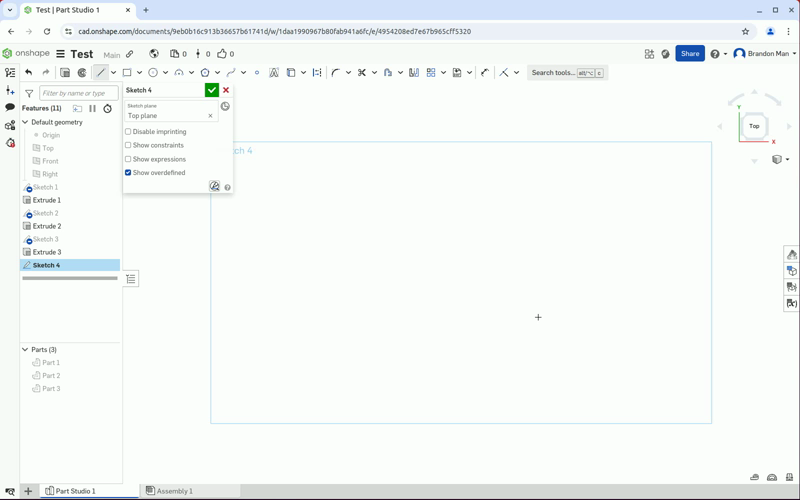
click(538, 316)
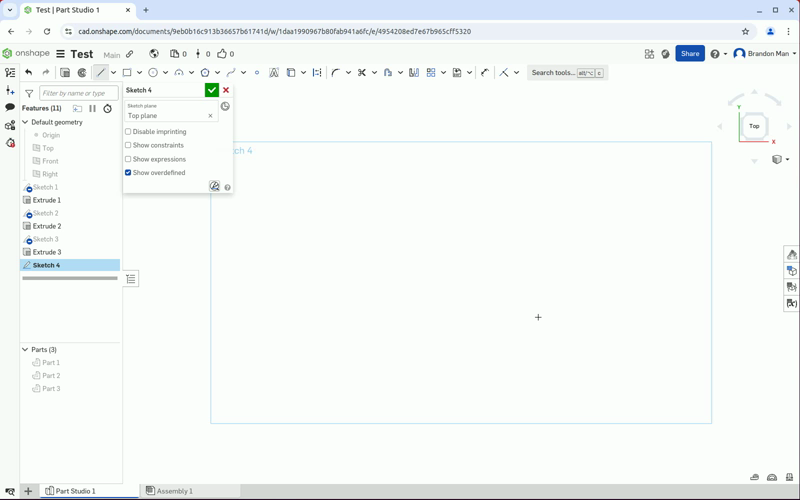
key_up(shift)
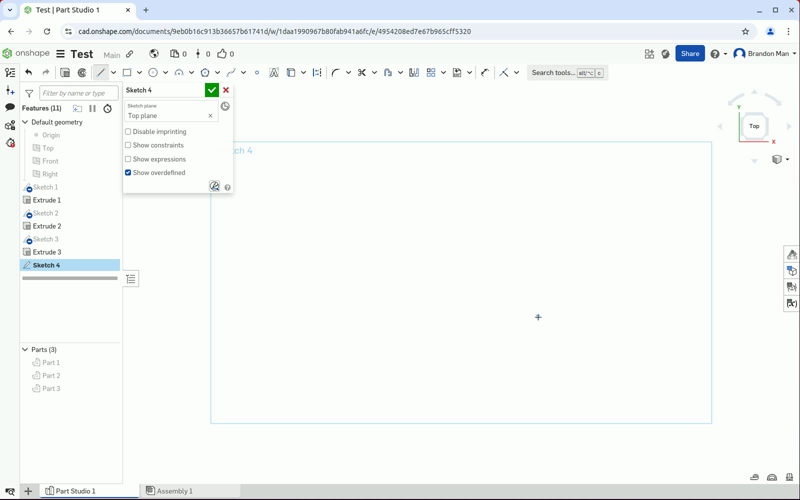
key_down(shift)
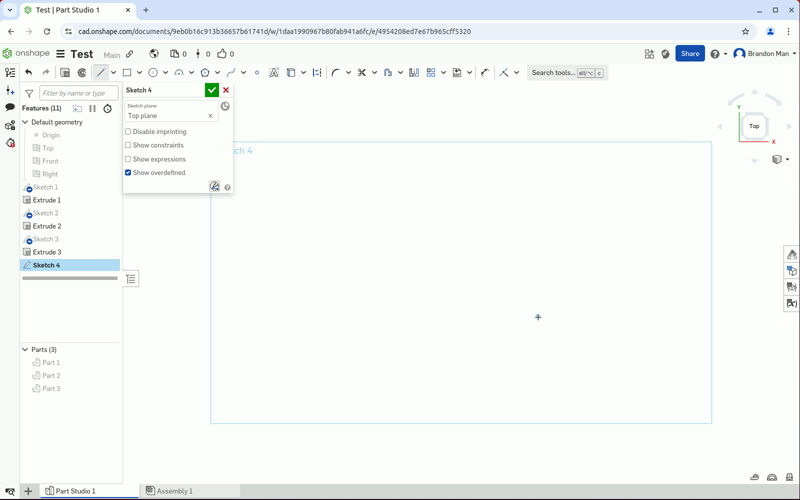
mouse_move(568, 316)
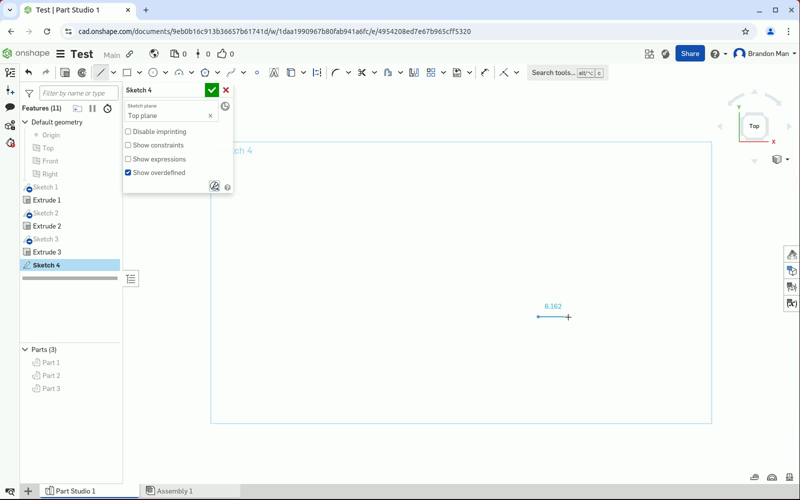
mouse_move(574, 316)
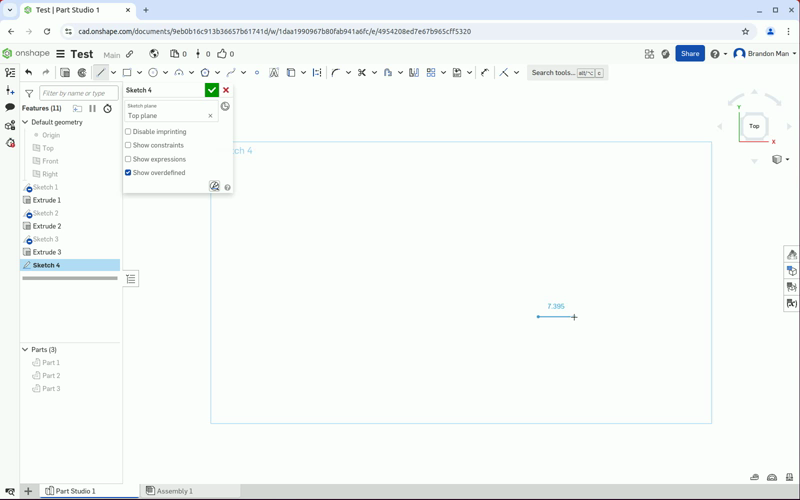
click(574, 316)
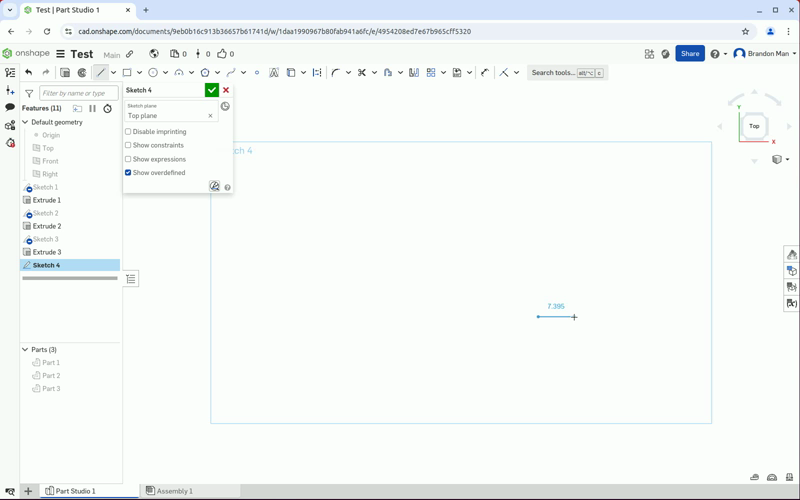
key_up(shift)
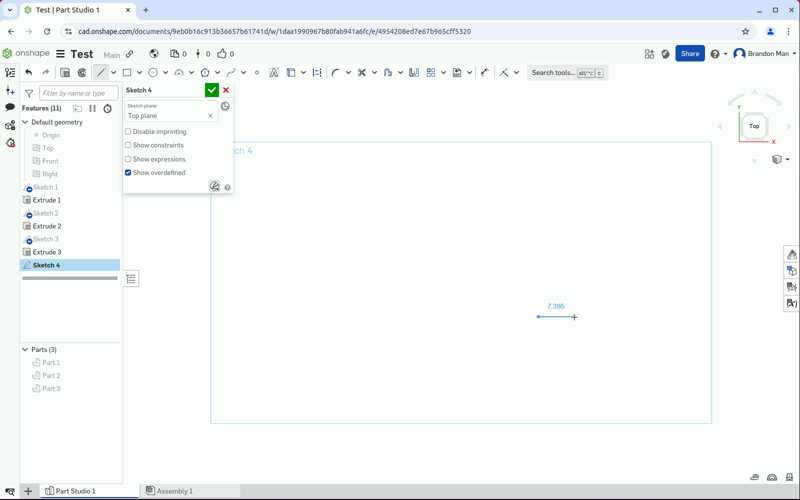
key_down(shift)
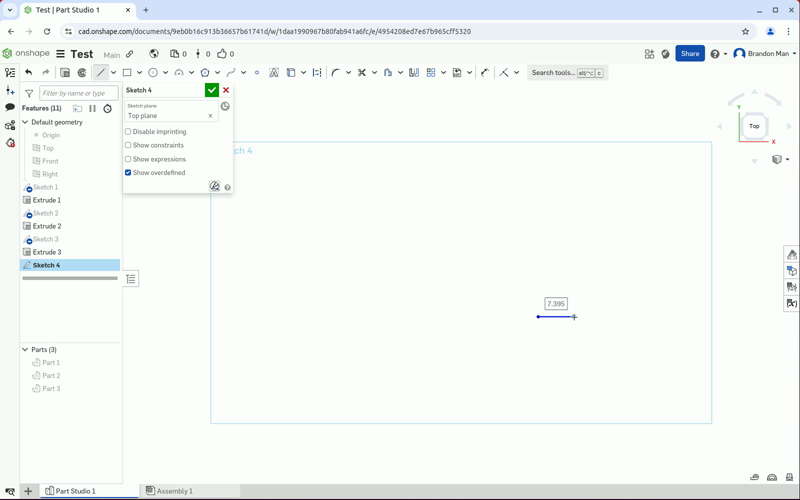
mouse_move(589, 316)
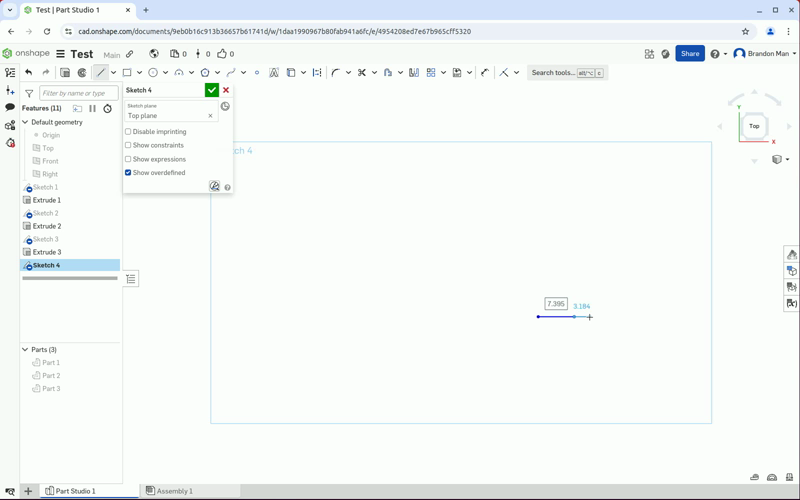
mouse_move(538, 281)
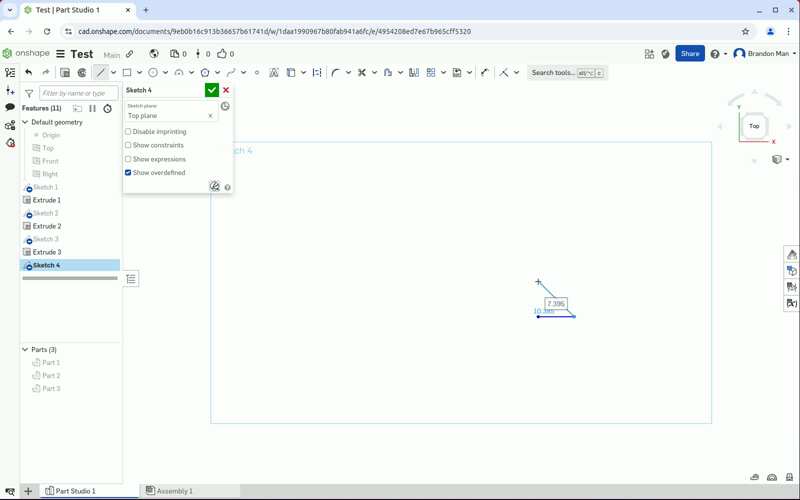
click(538, 281)
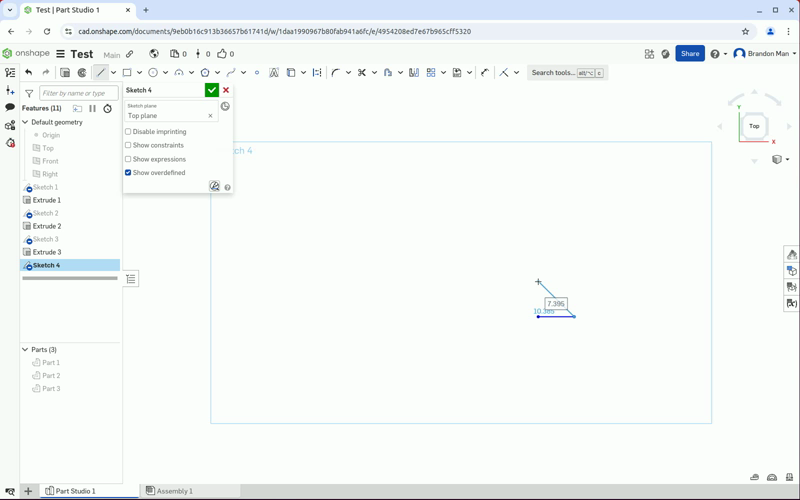
key_up(shift)
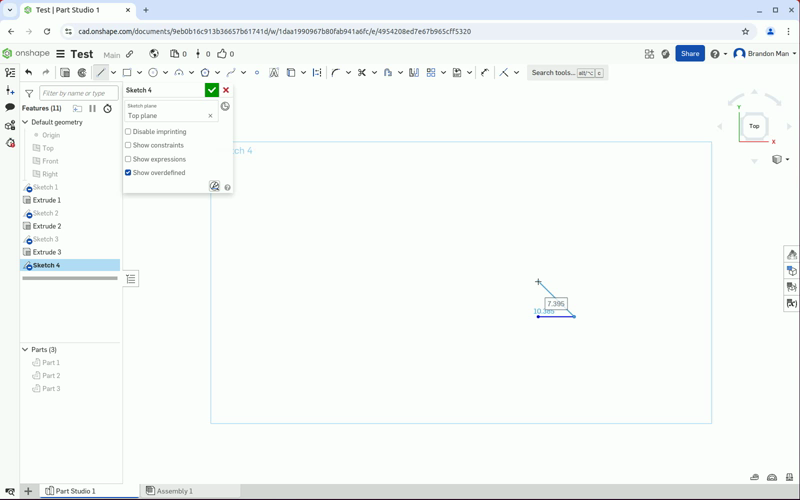
mouse_move(568, 281)
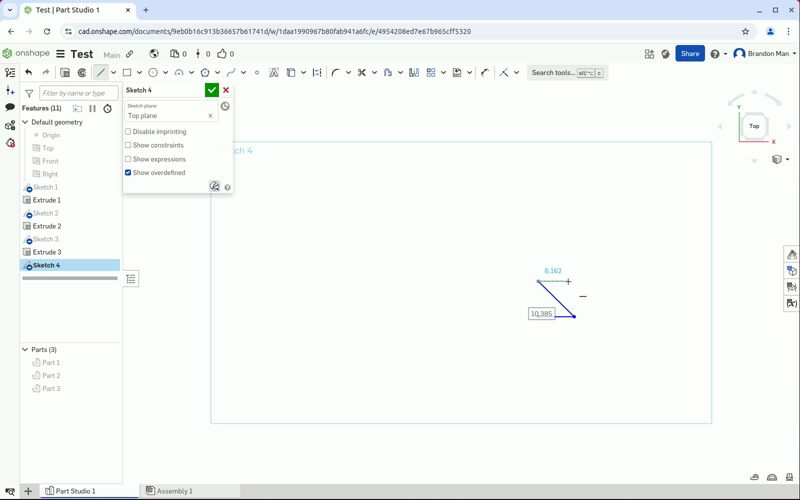
key_down(shift)
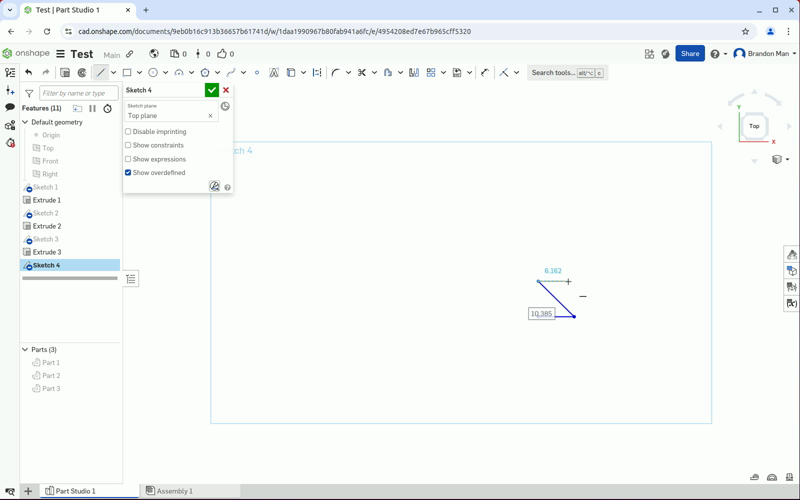
mouse_move(538, 316)
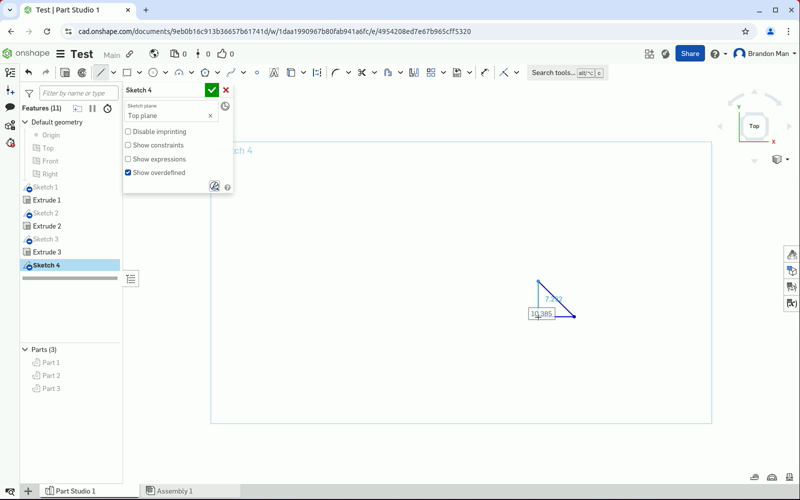
key_up(shift)
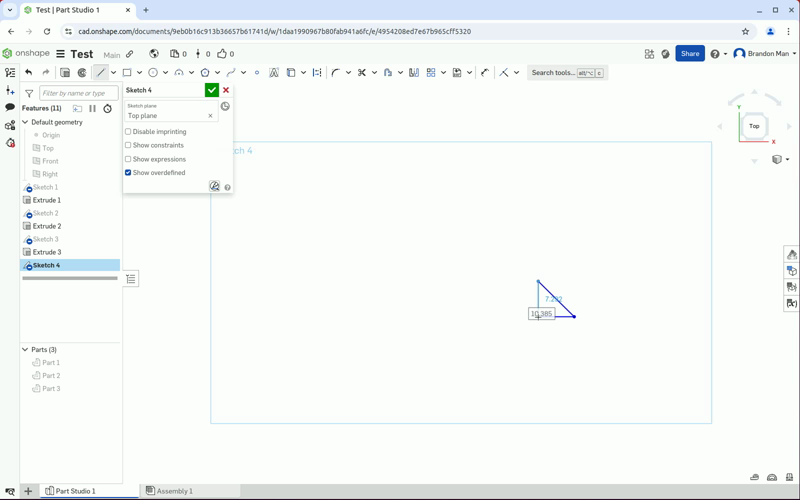
click(538, 316)
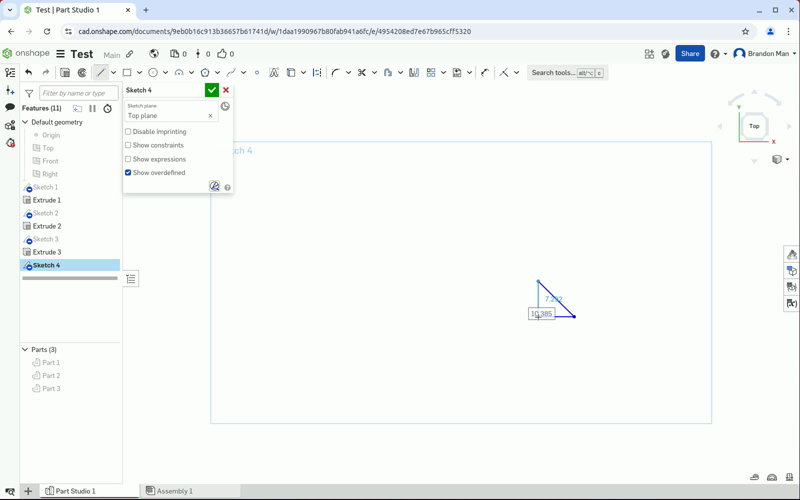
key(esc)
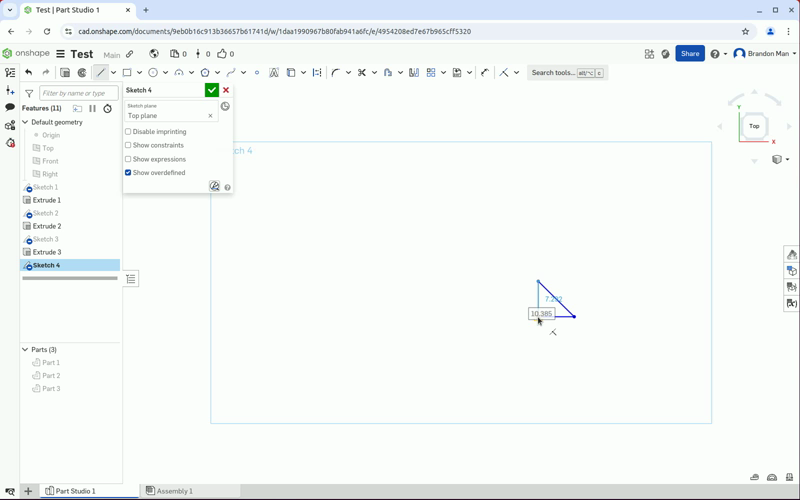
mouse_move(551, 316)
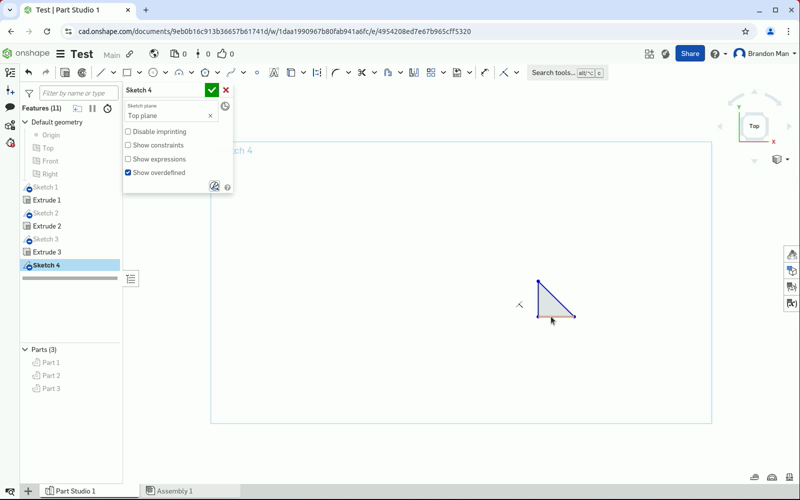
scroll(6)
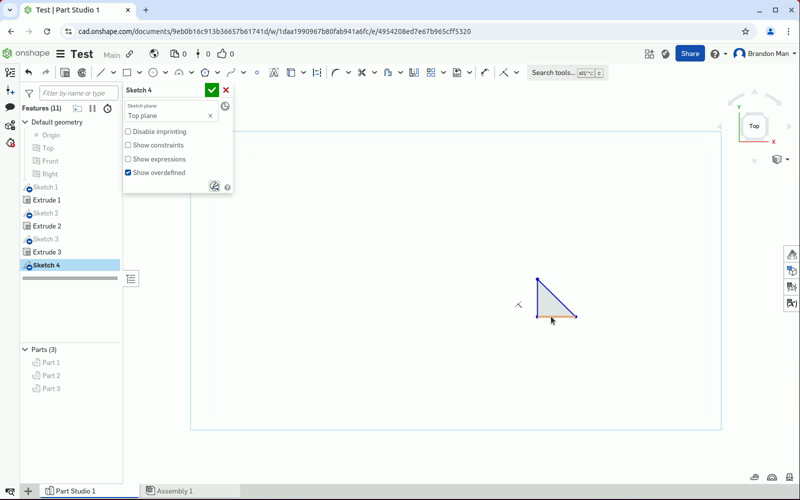
scroll(6)
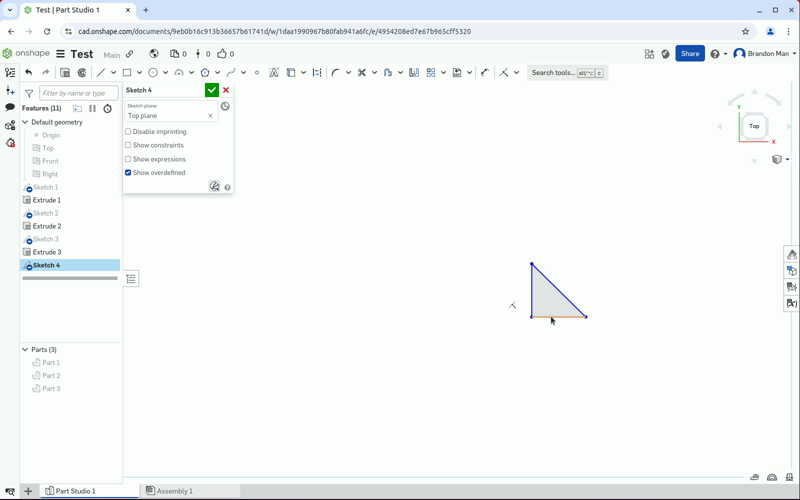
scroll(6)
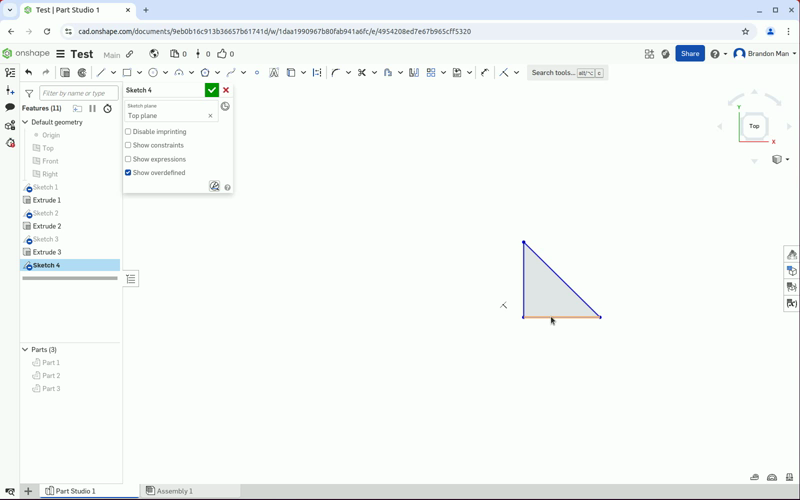
scroll(6)
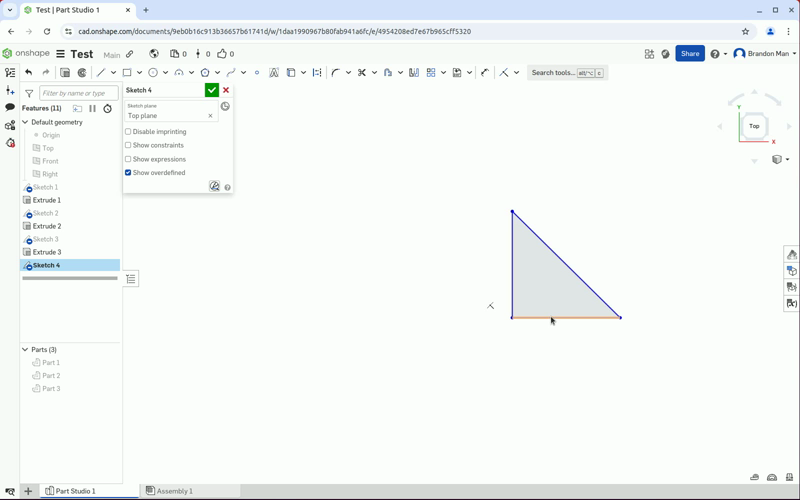
scroll(6)
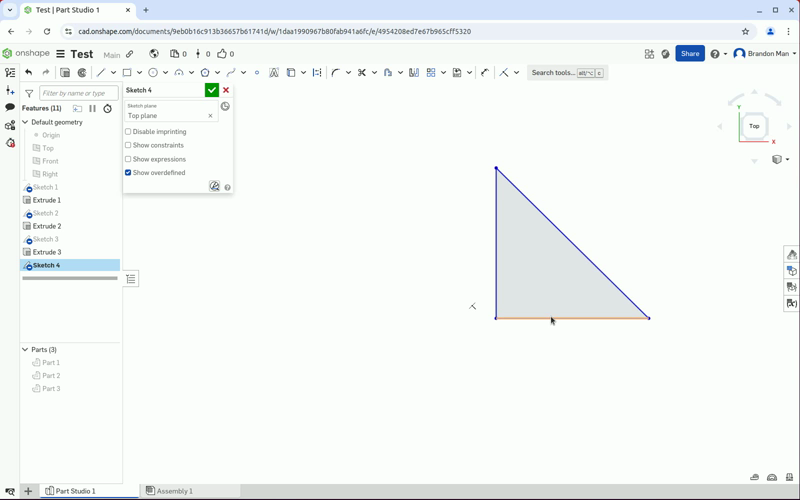
scroll(6)
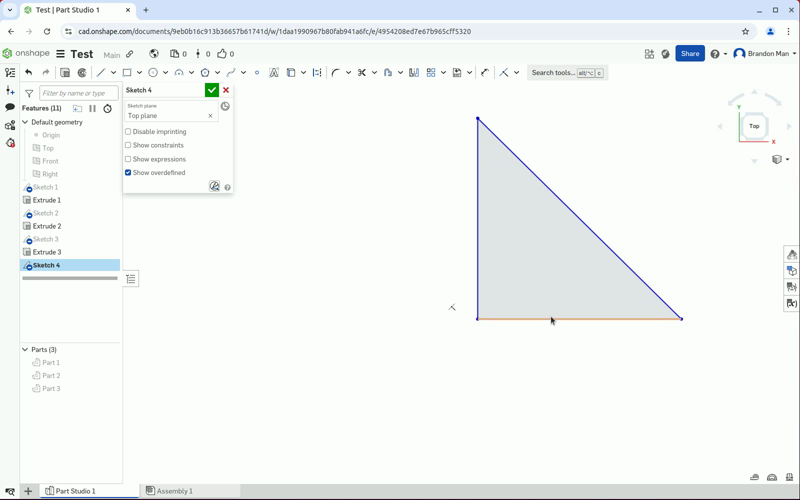
scroll(6)
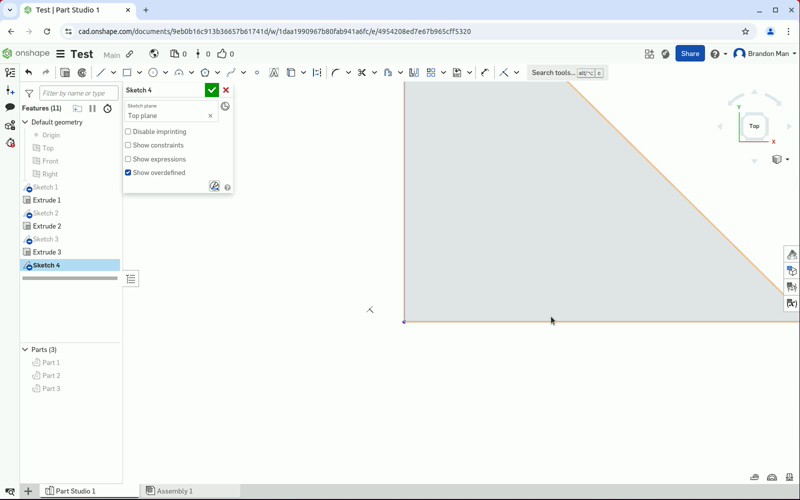
click(551, 316)
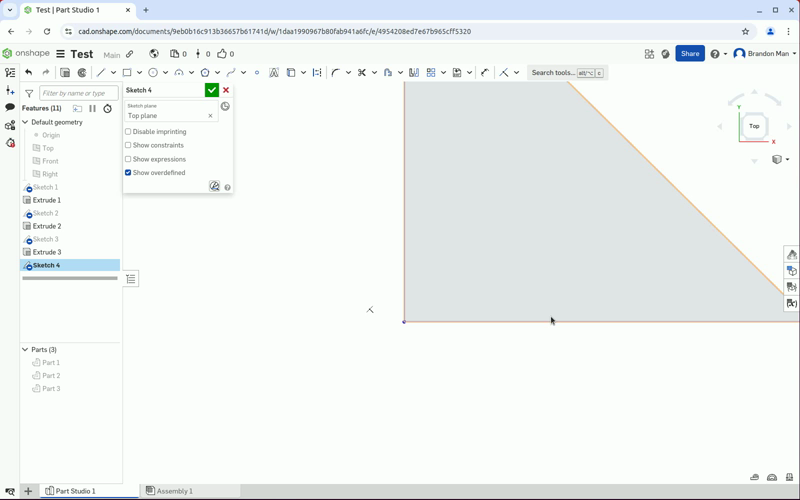
scroll(-6)
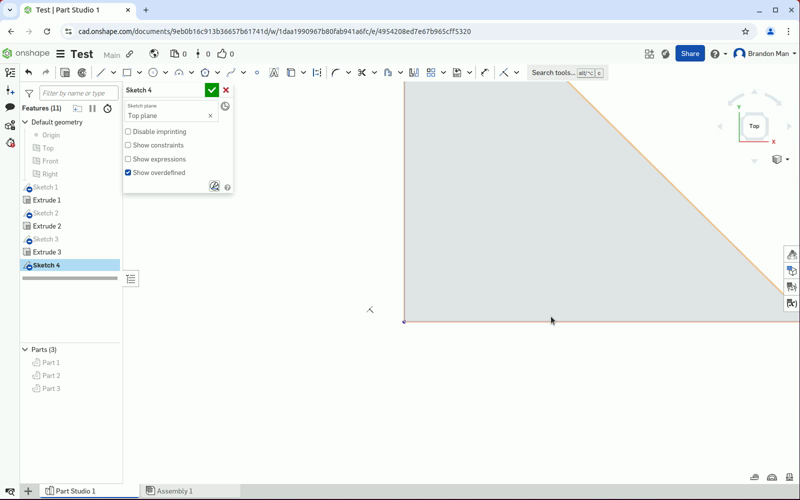
scroll(-6)
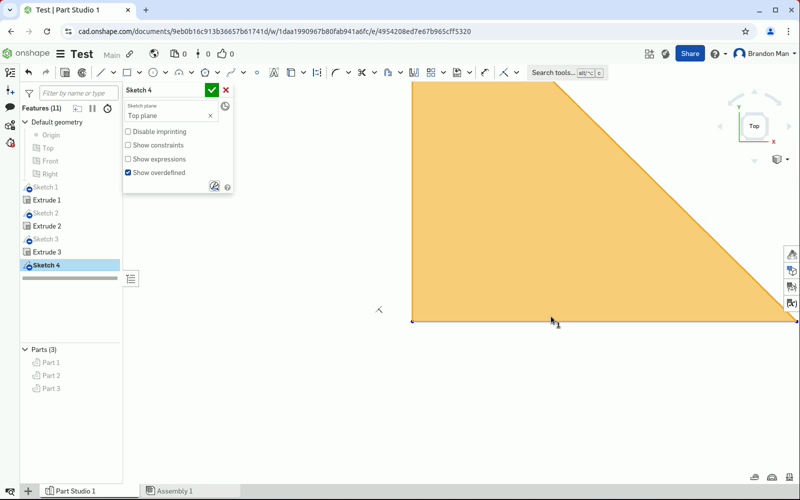
scroll(-6)
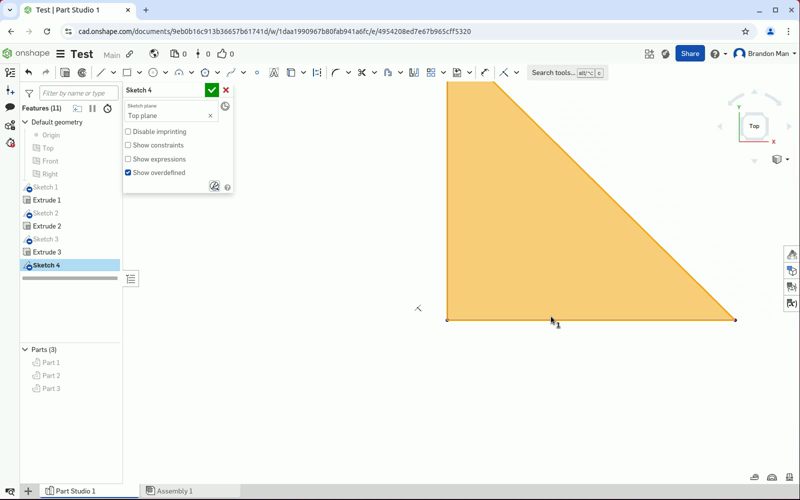
scroll(-6)
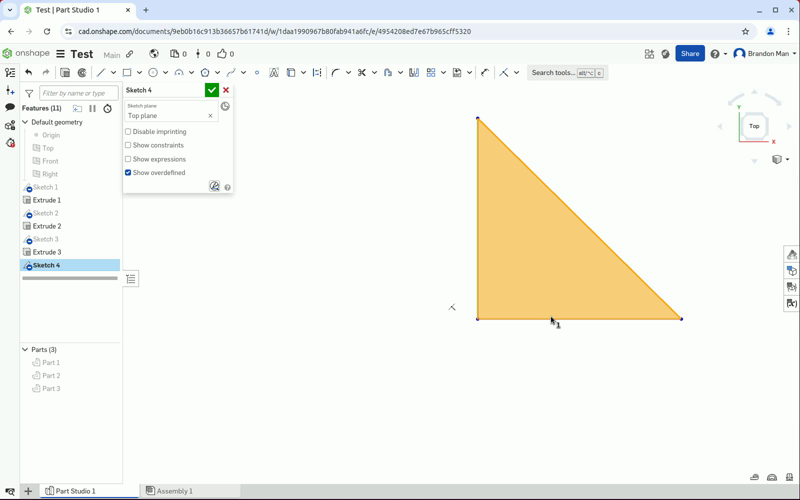
scroll(-6)
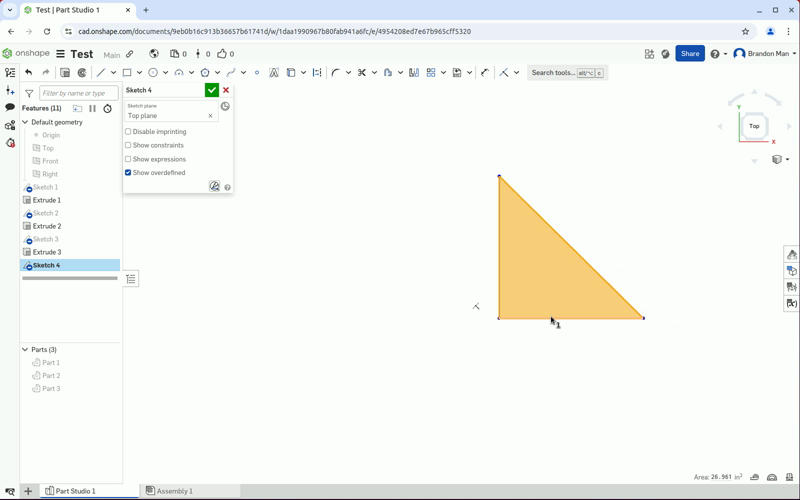
scroll(-6)
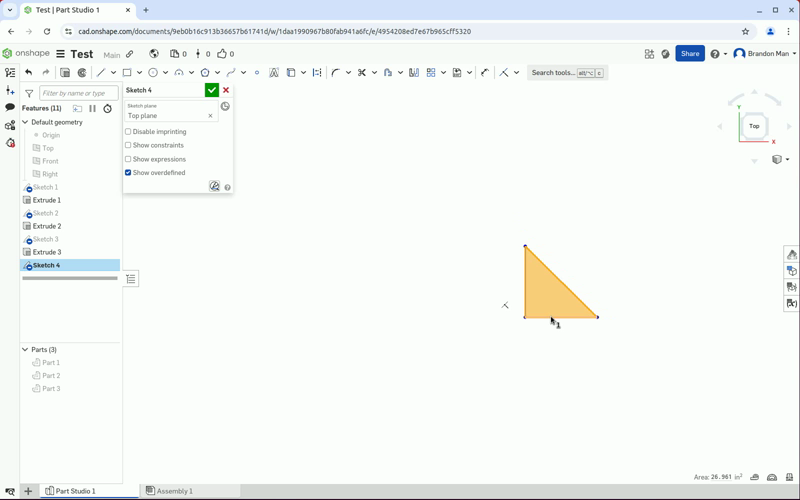
scroll(-6)
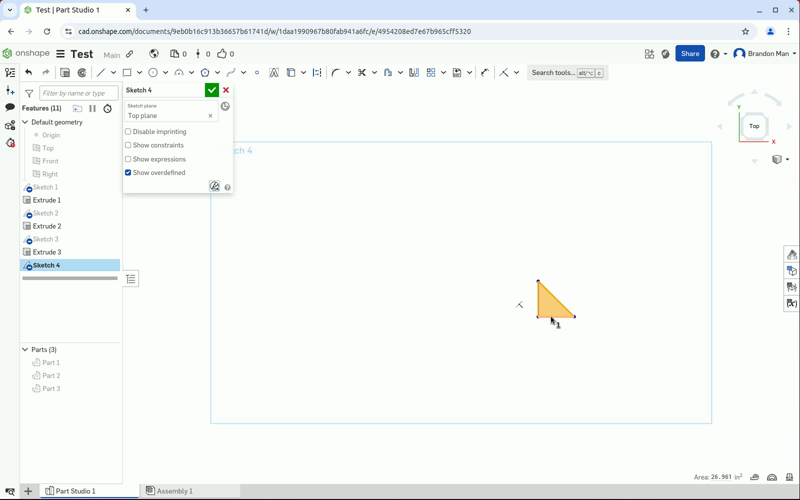
mouse_move(73, 352)
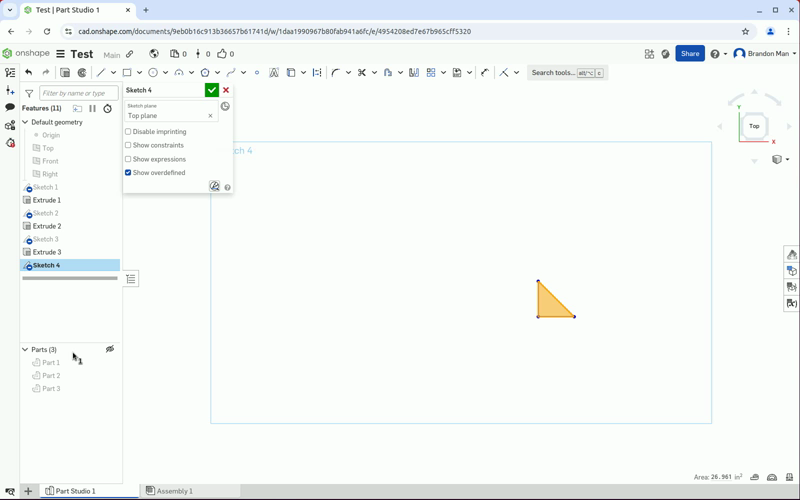
key(shift+y)
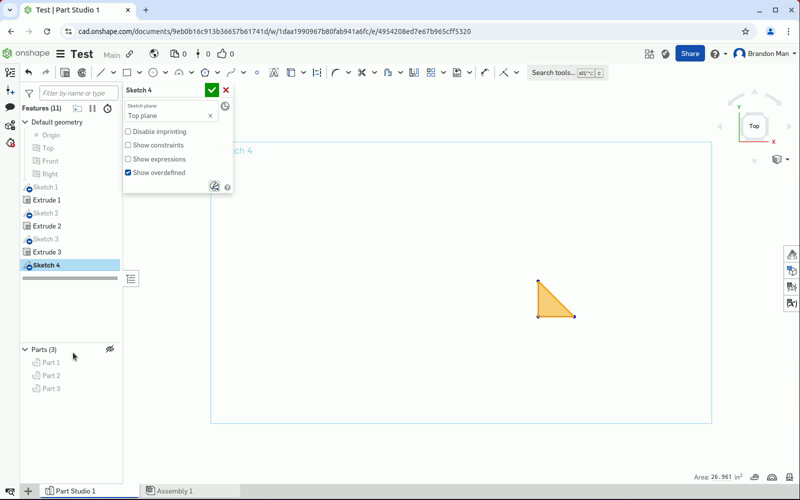
key(shift+e)
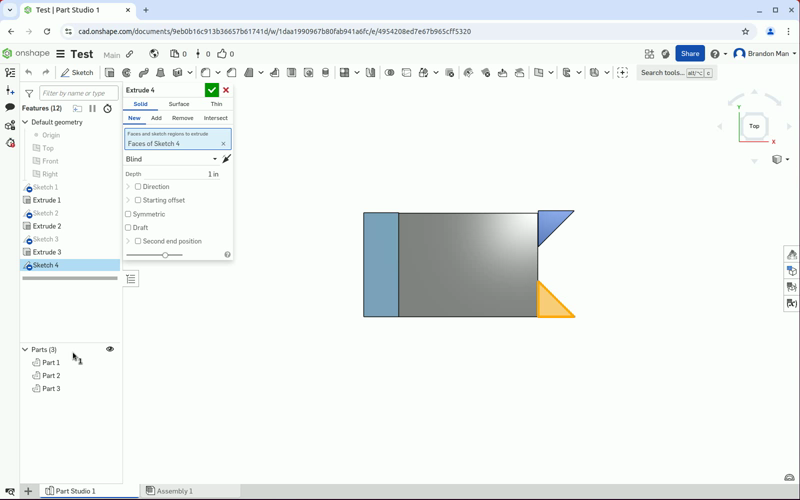
mouse_move(143, 106)
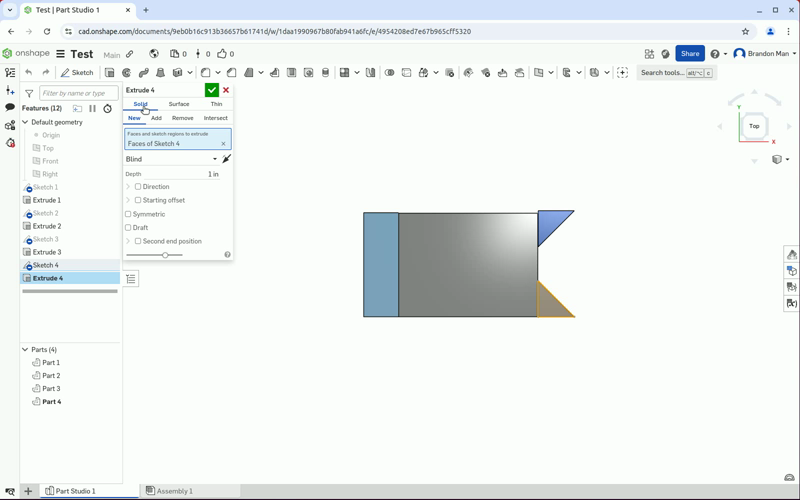
click(143, 106)
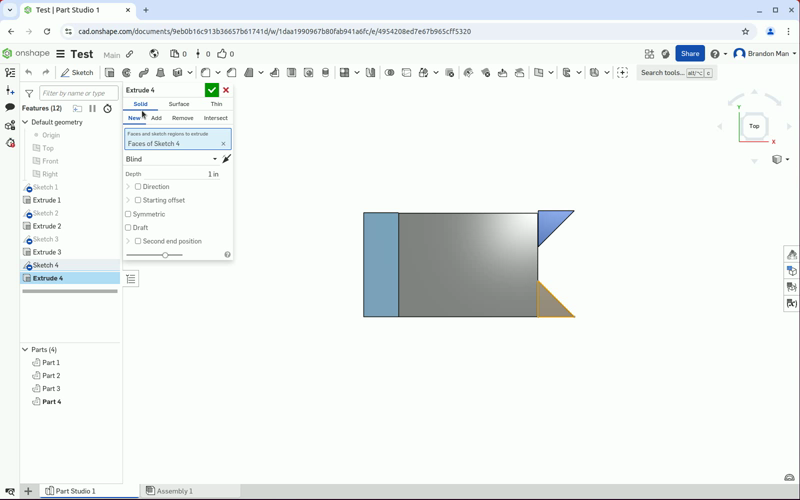
mouse_move(137, 120)
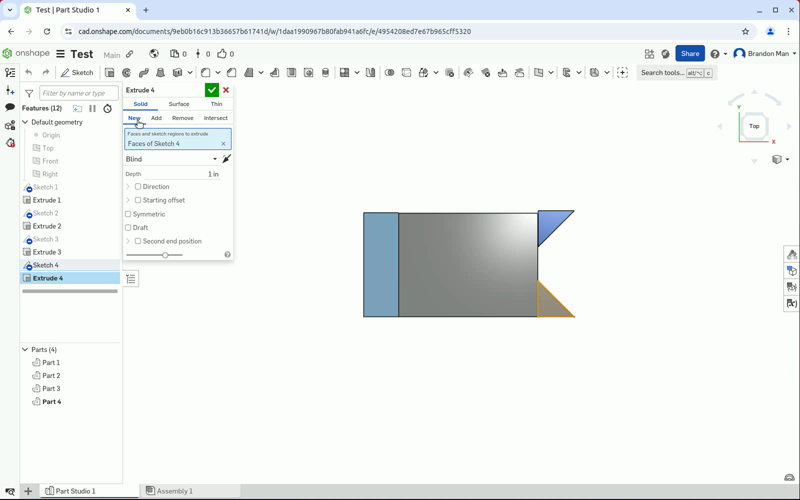
click(137, 120)
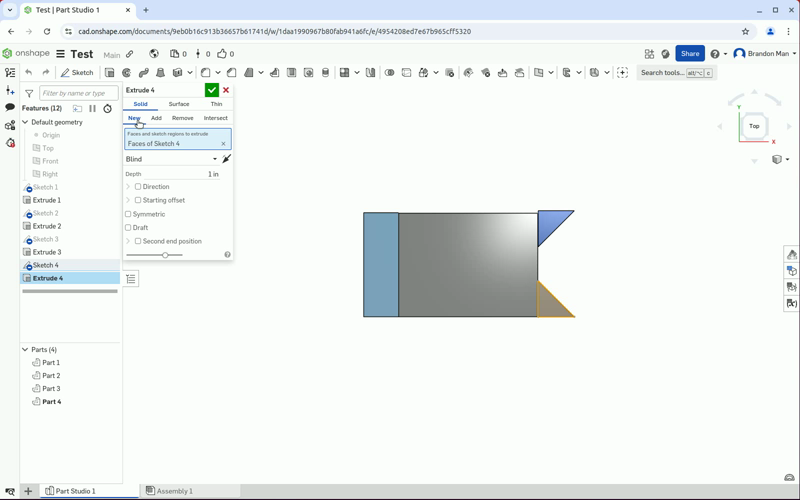
key(tab, 4)
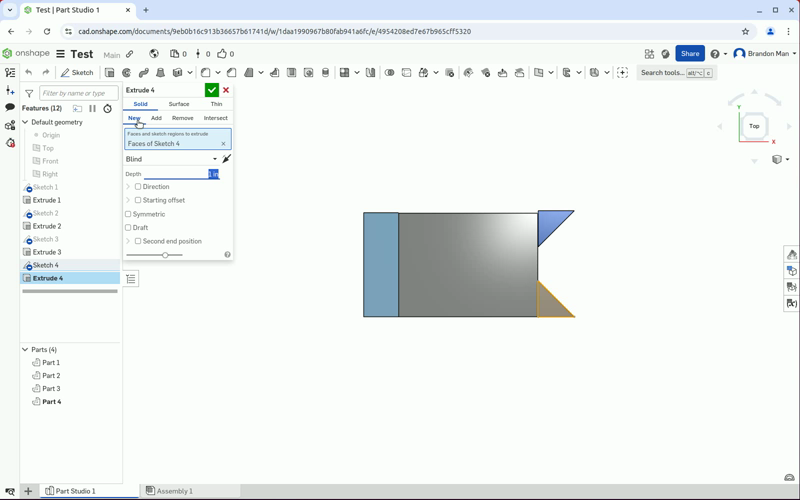
text(3.611)
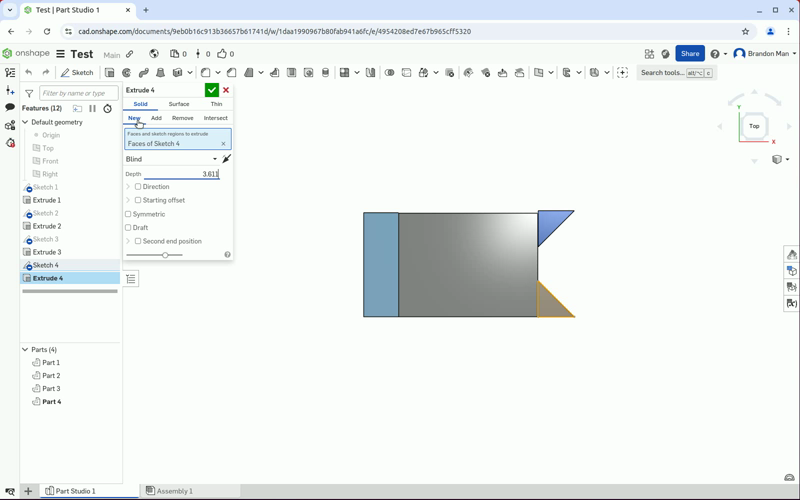
key(enter)
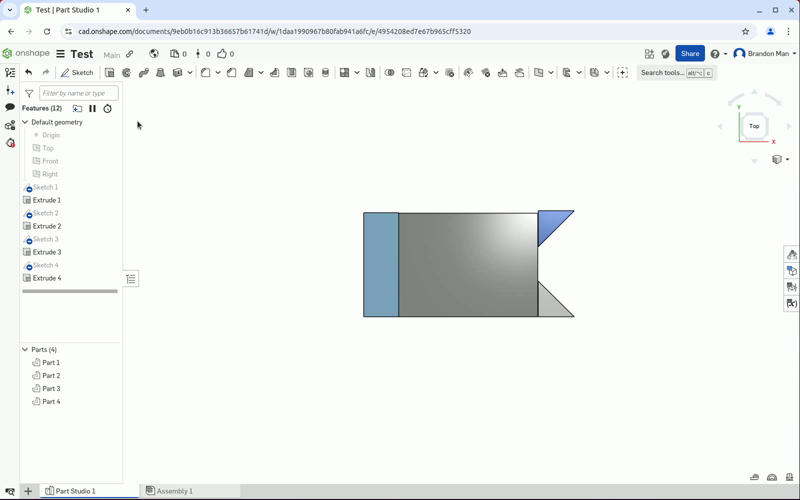
key(shift+h)
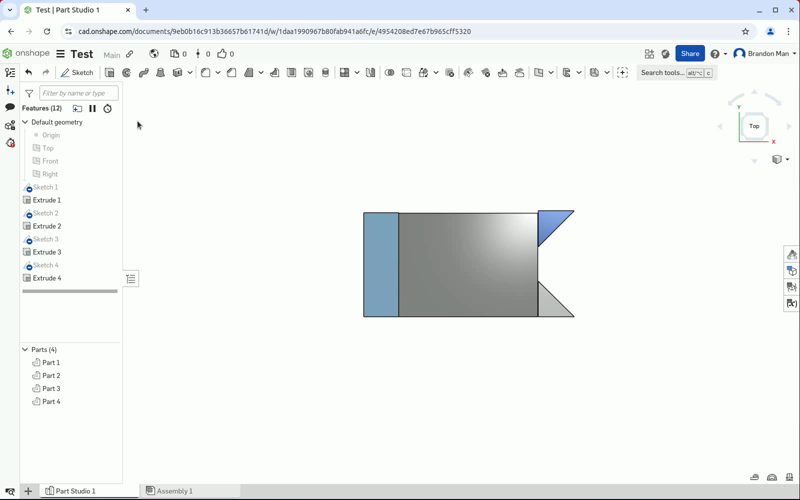
key(shift+h)
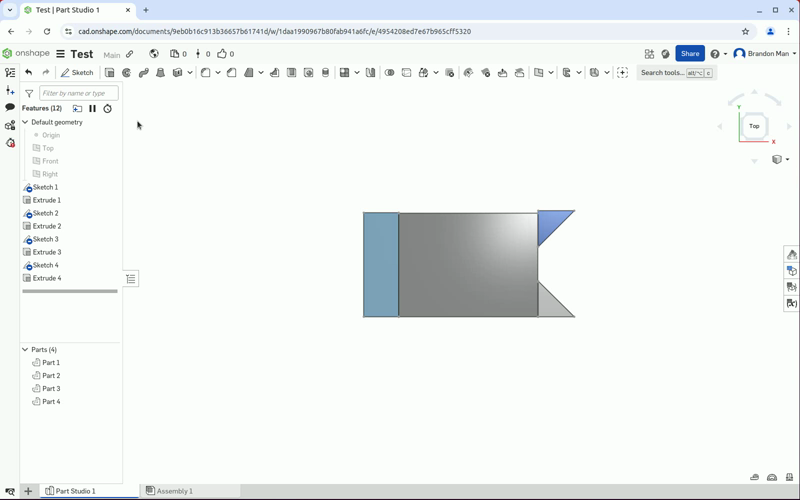
key(shift+7)
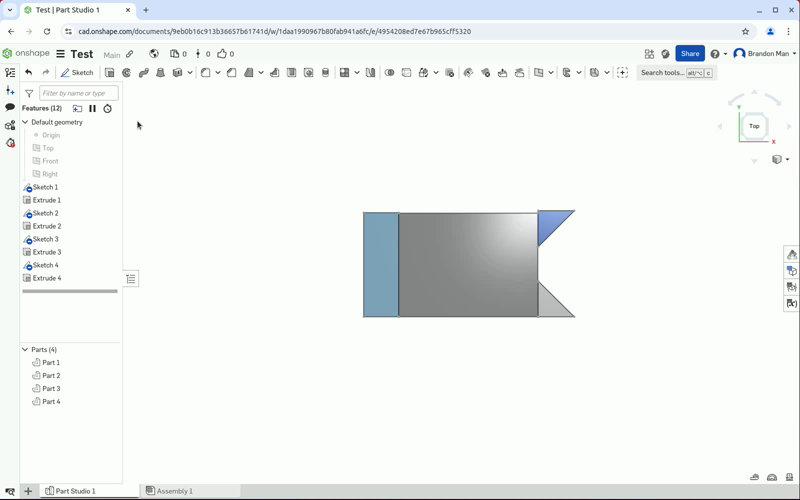
key(up, 3)
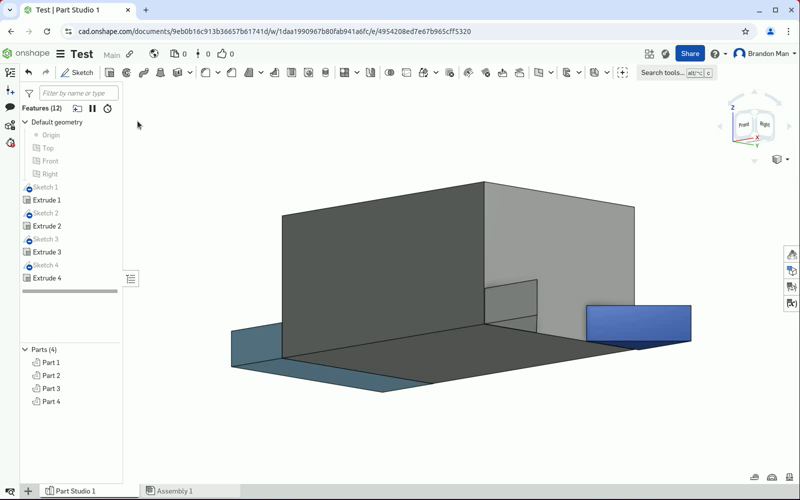
key(left, 3)
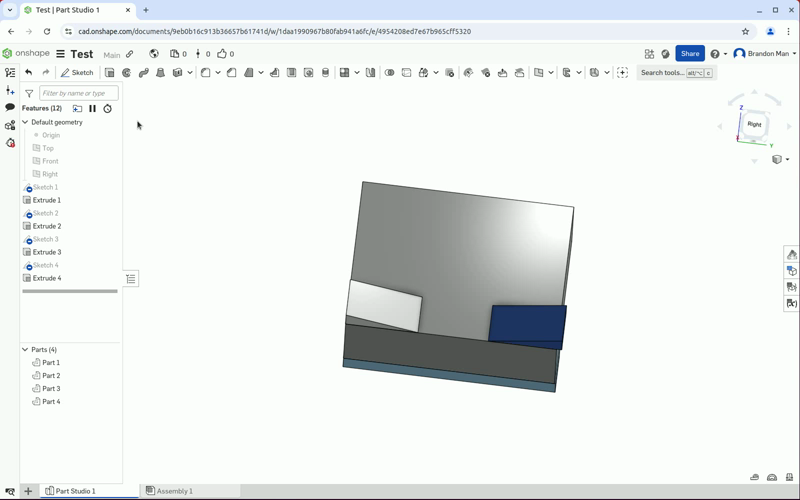
key(right, 3)
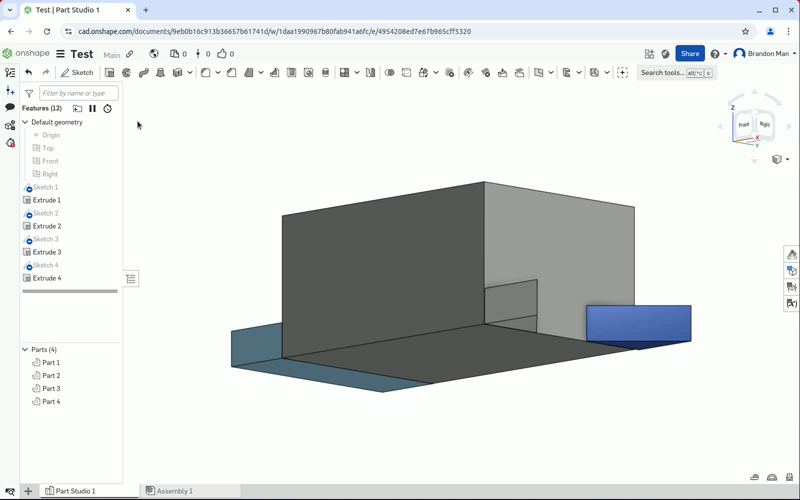
key(down, 3)
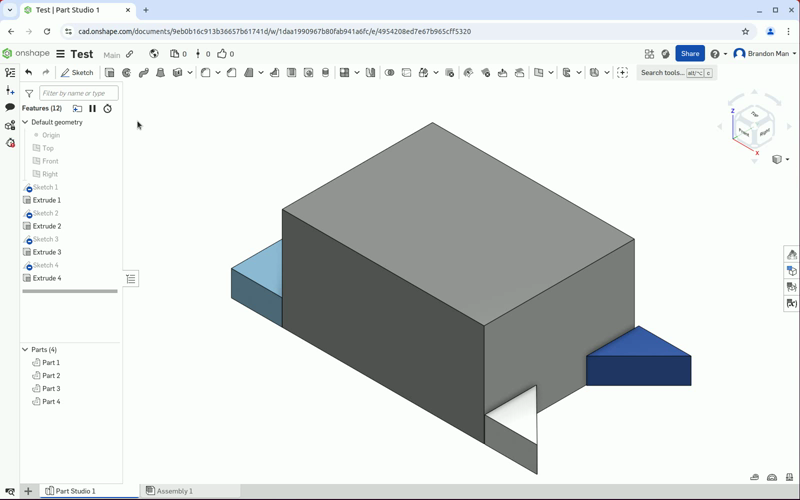
mouse_move(73, 189)
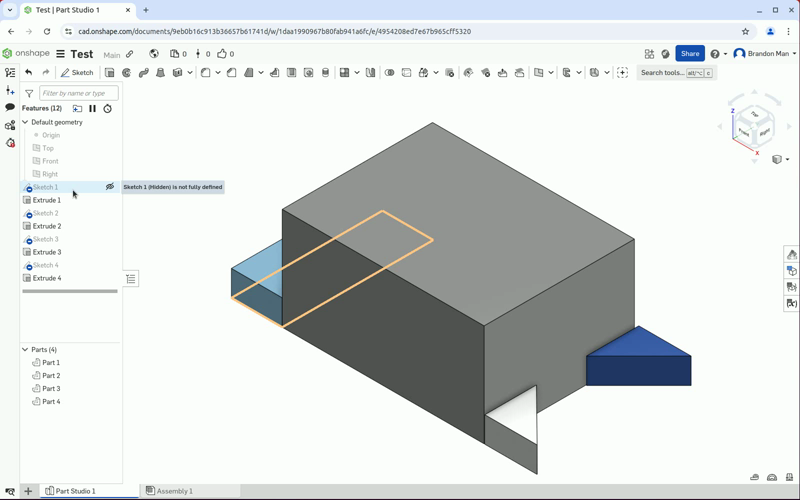
click(73, 189)